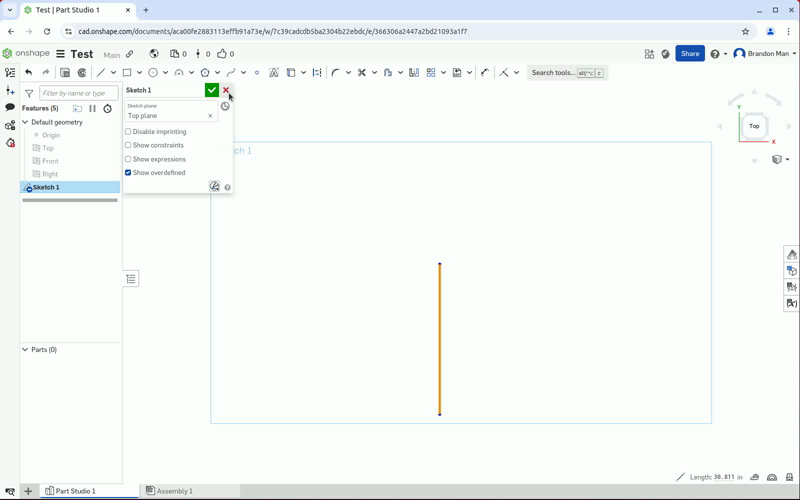
key(shift+h)
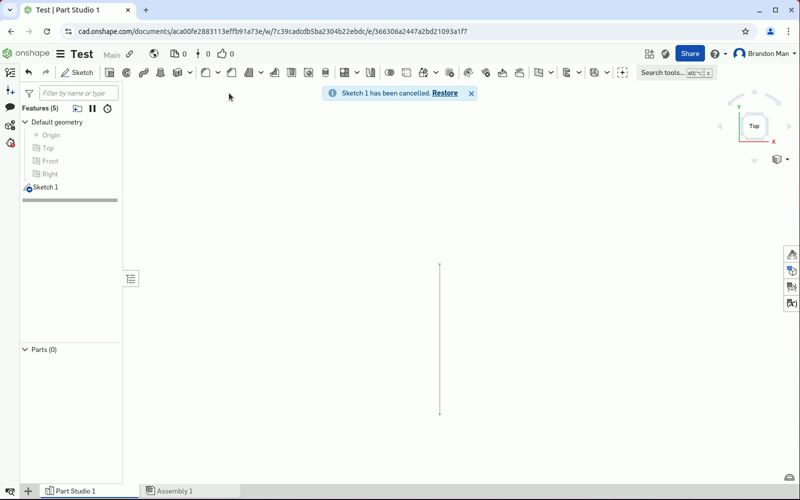
key(shift+s)
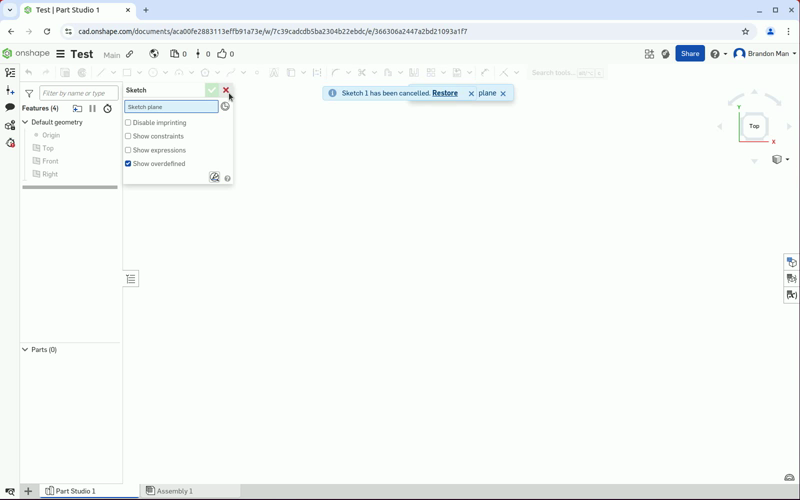
mouse_move(73, 150)
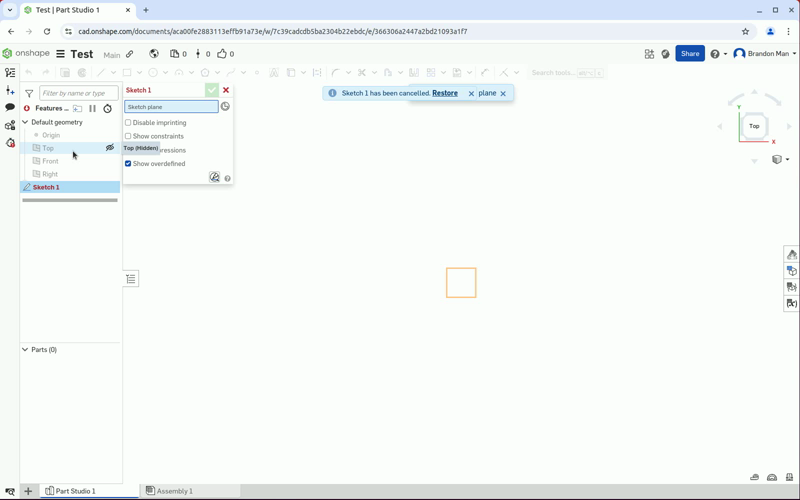
click(73, 150)
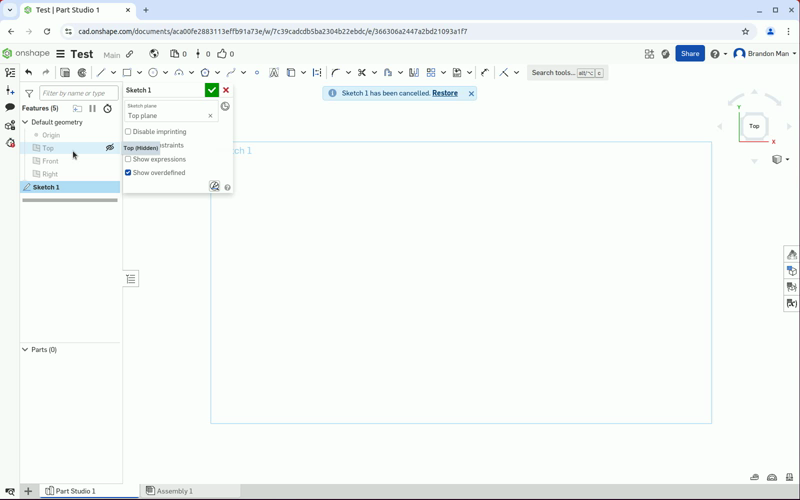
mouse_move(73, 352)
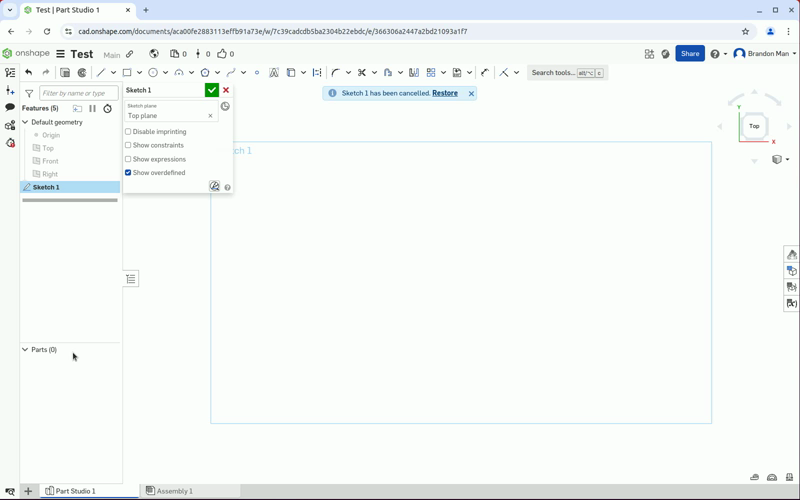
key(y)
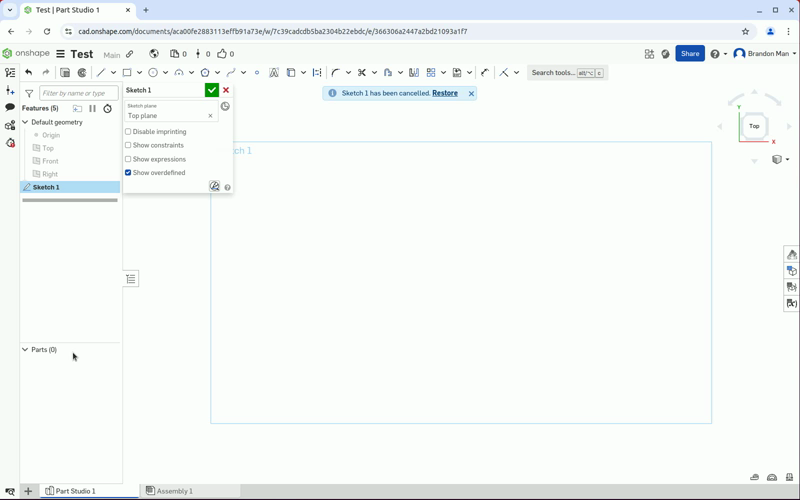
key(c)
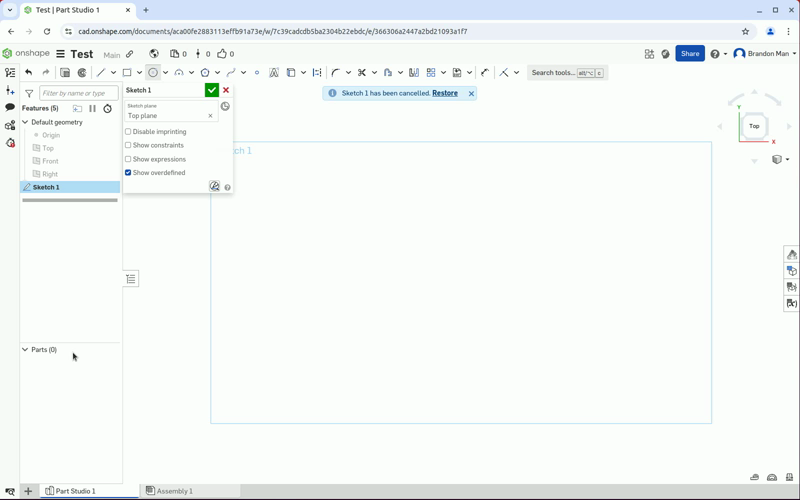
key_down(shift)
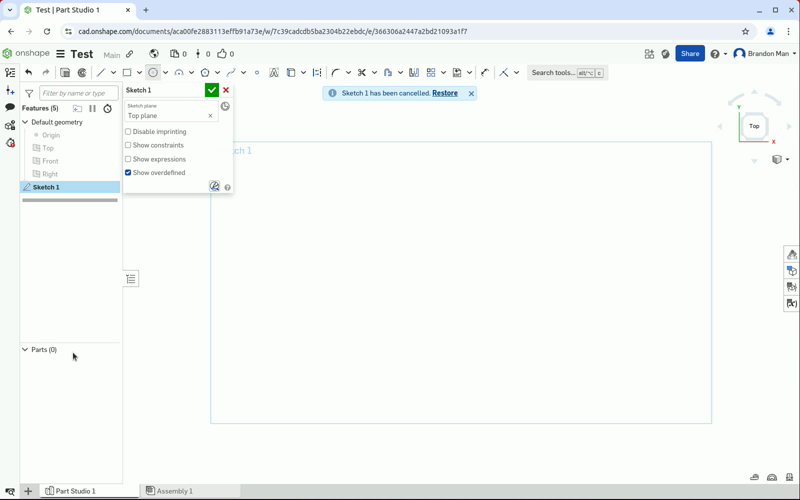
mouse_move(367, 340)
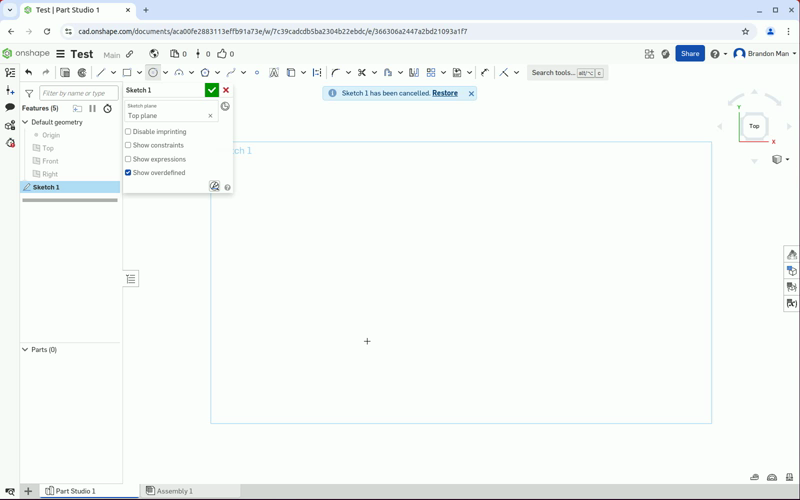
click(367, 340)
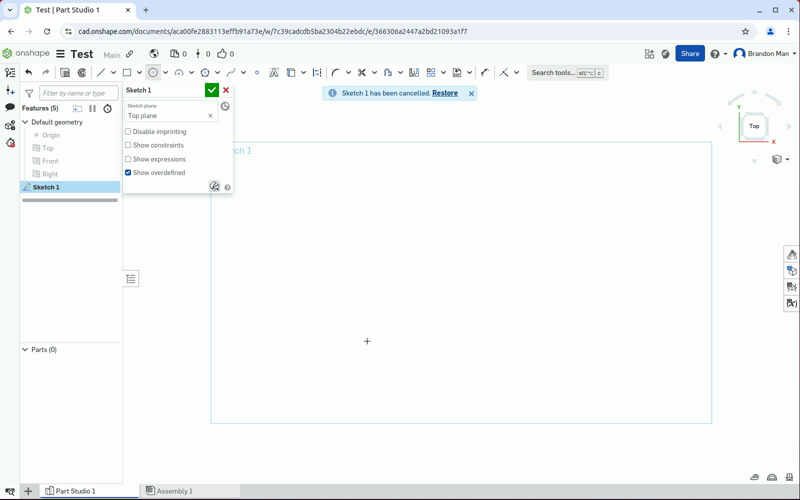
key_up(shift)
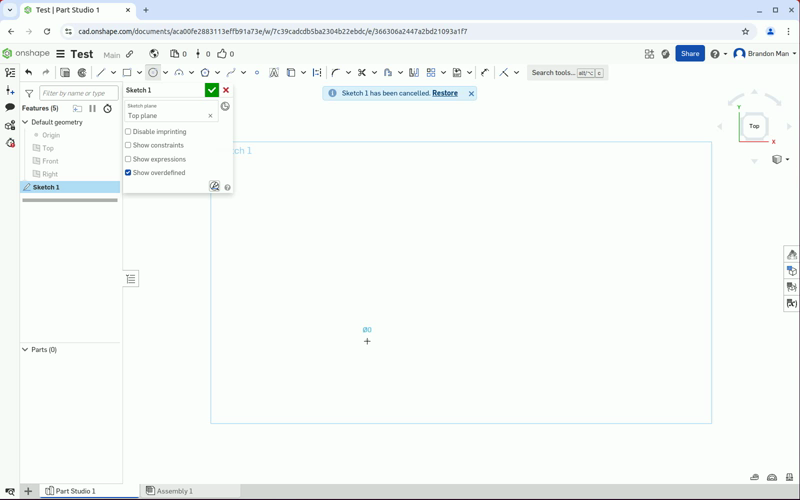
mouse_move(386, 340)
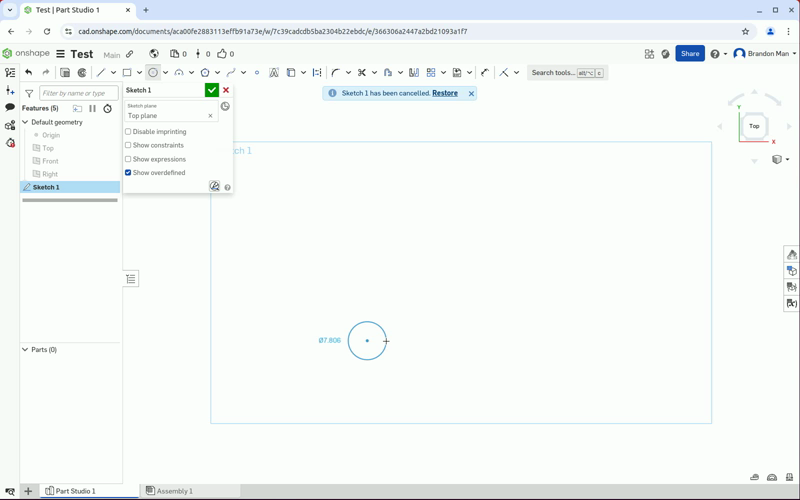
click(386, 340)
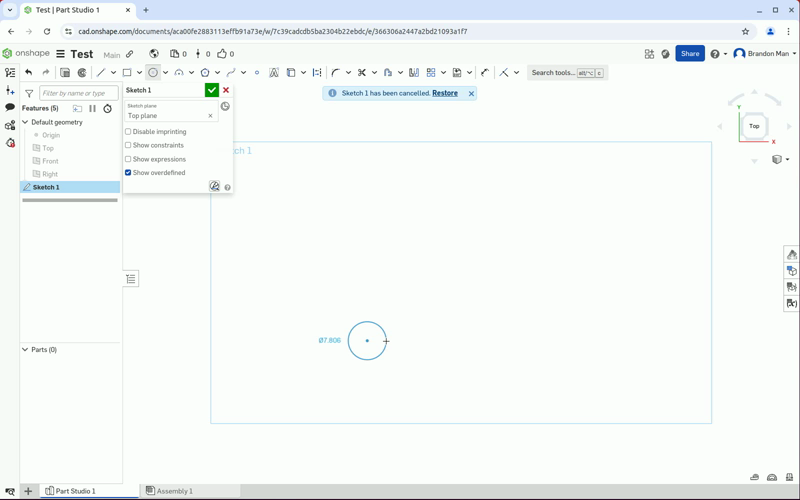
key(esc)
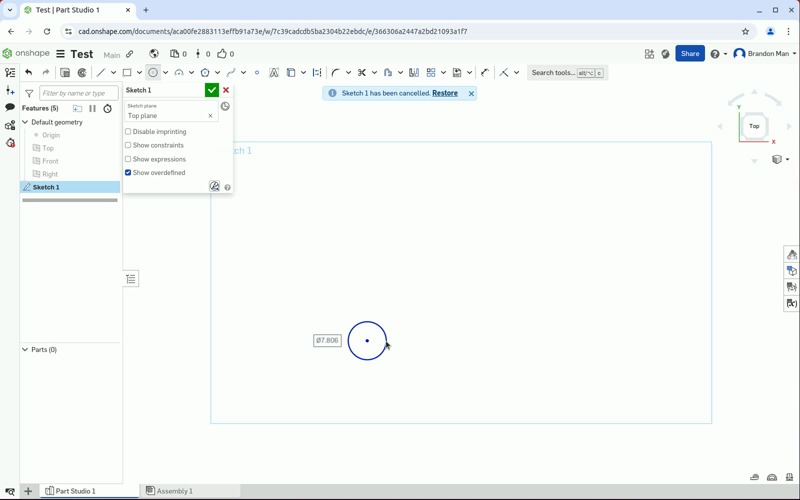
mouse_move(358, 344)
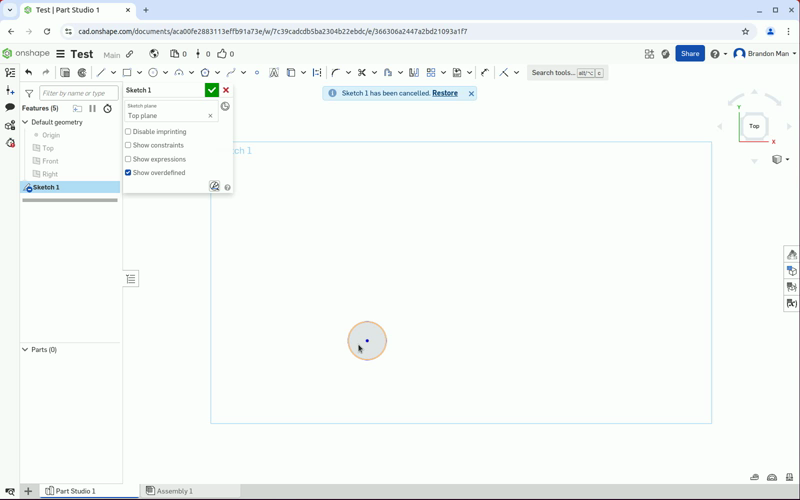
scroll(6)
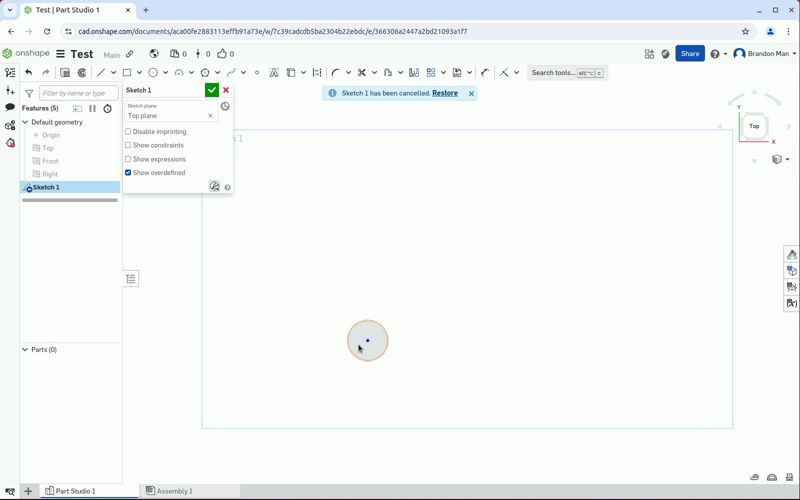
scroll(6)
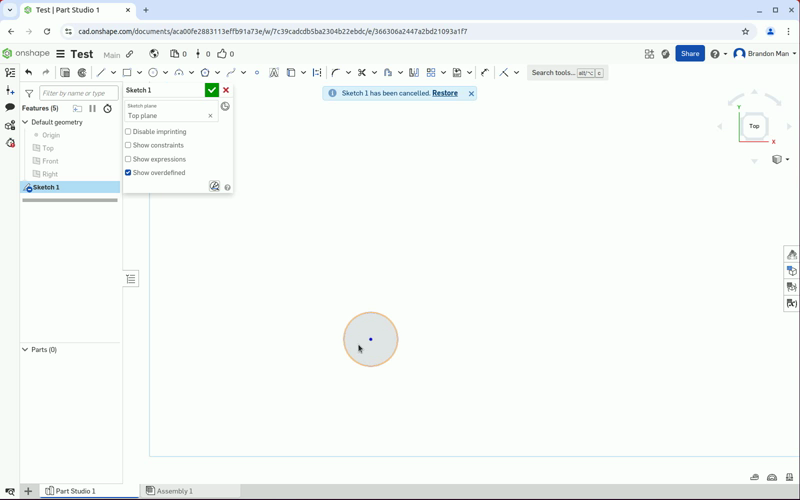
scroll(6)
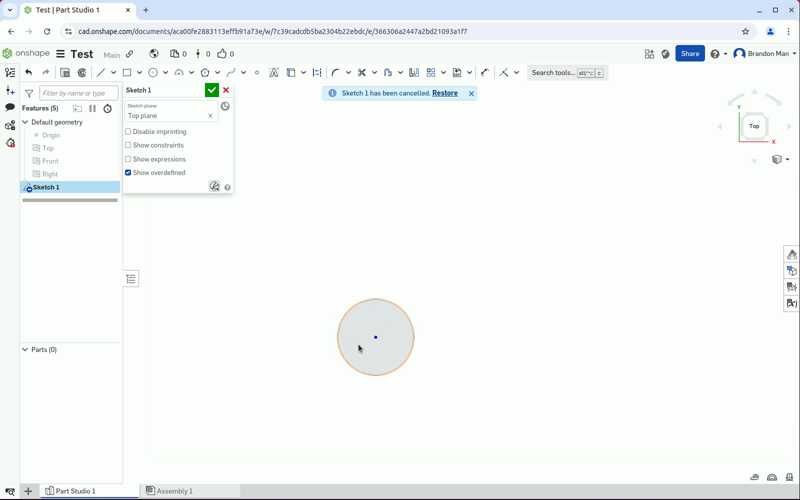
scroll(6)
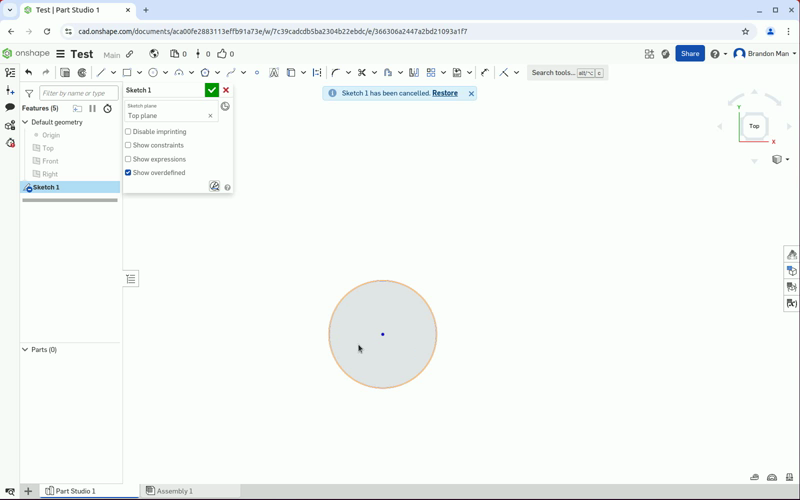
scroll(6)
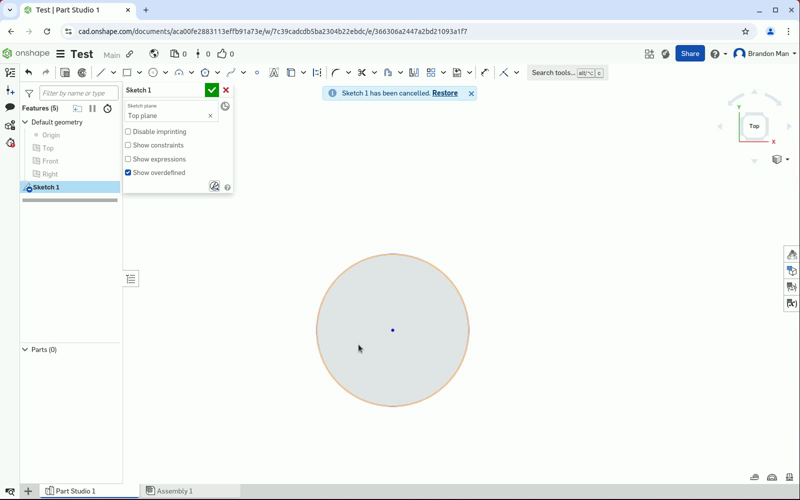
scroll(6)
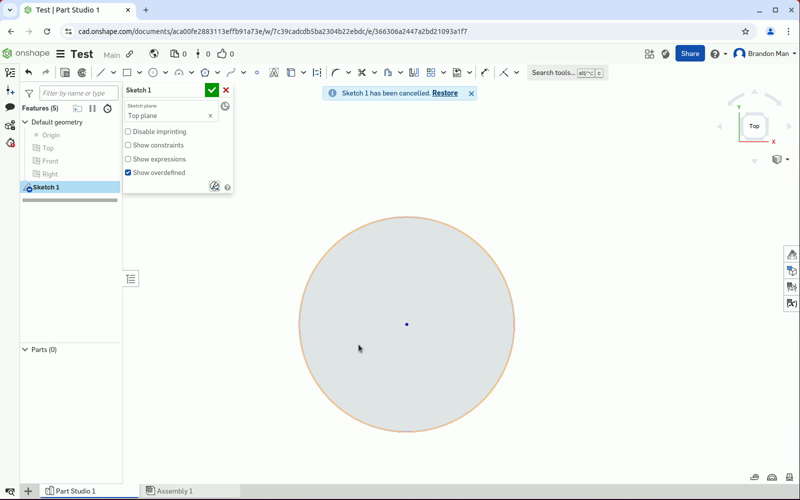
scroll(6)
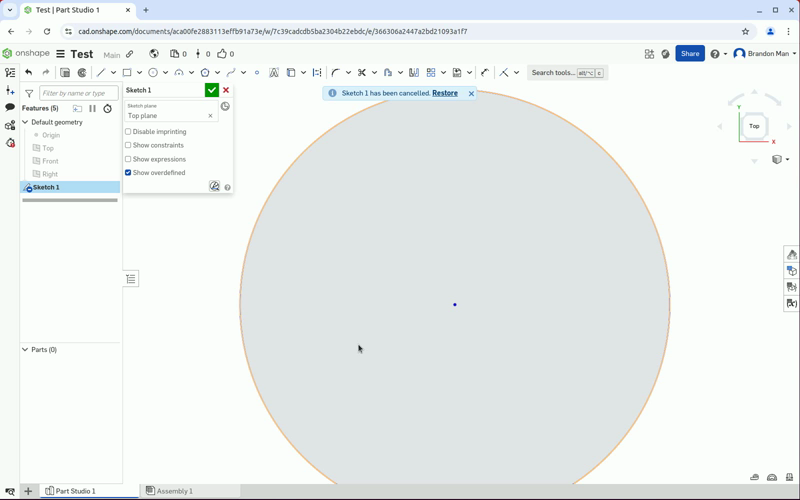
click(358, 344)
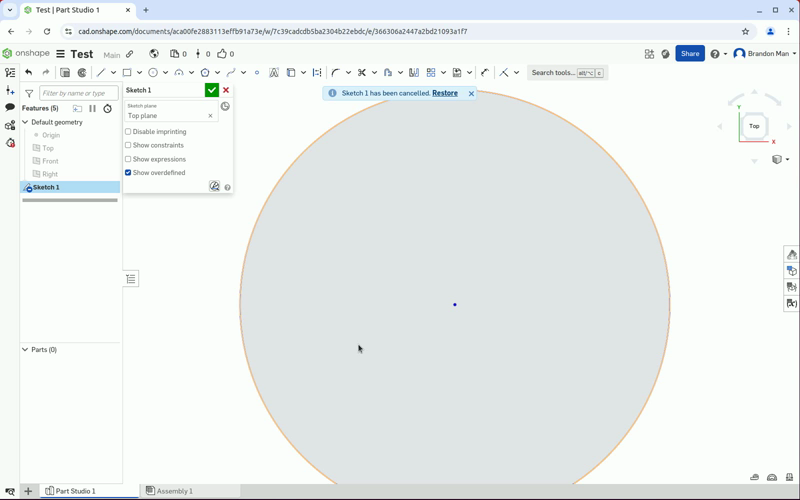
scroll(-6)
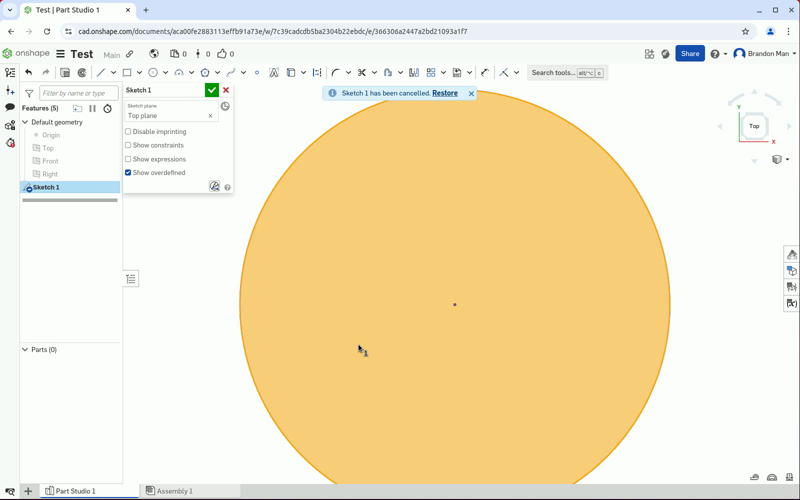
scroll(-6)
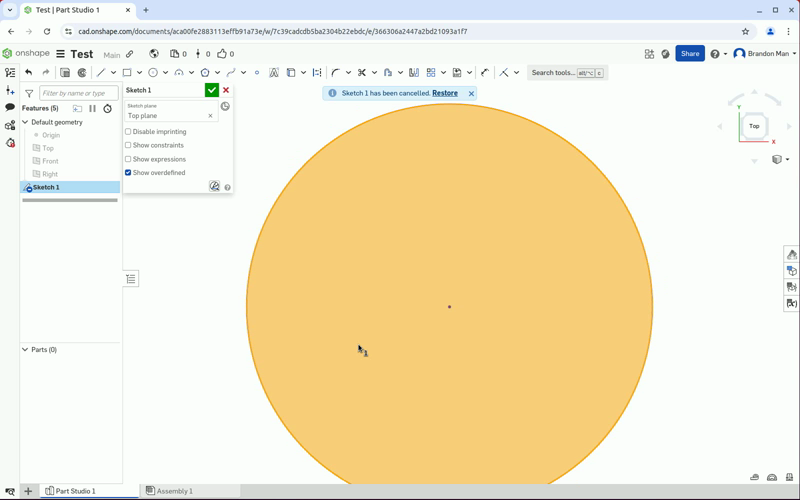
scroll(-6)
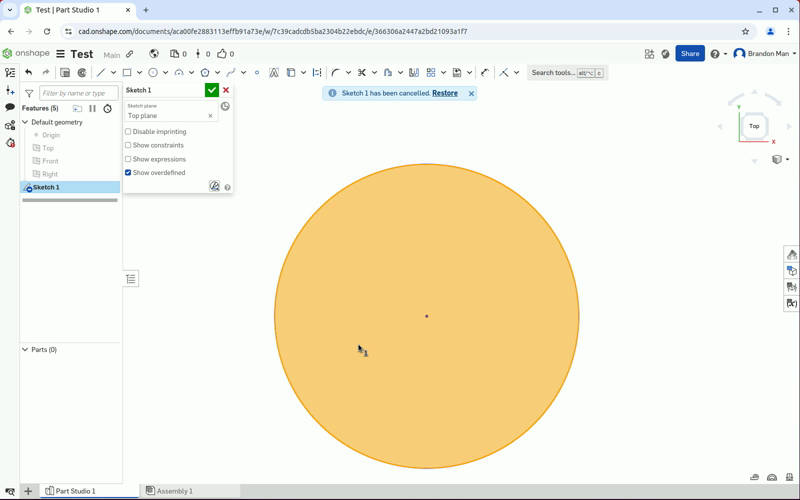
scroll(-6)
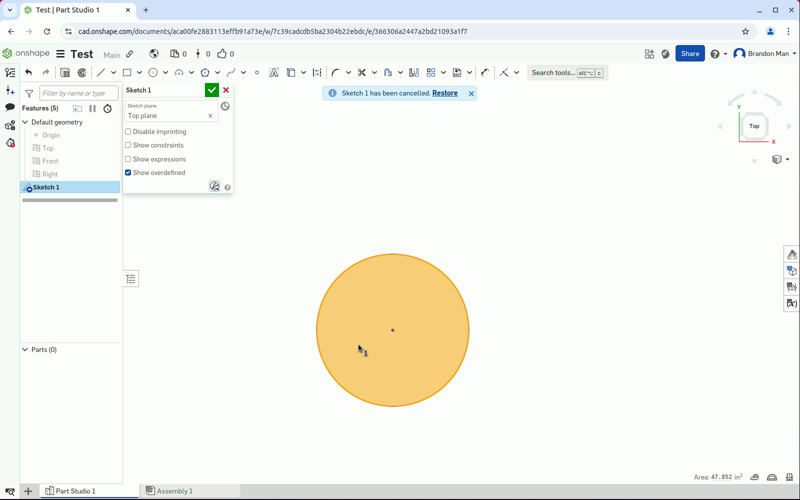
scroll(-6)
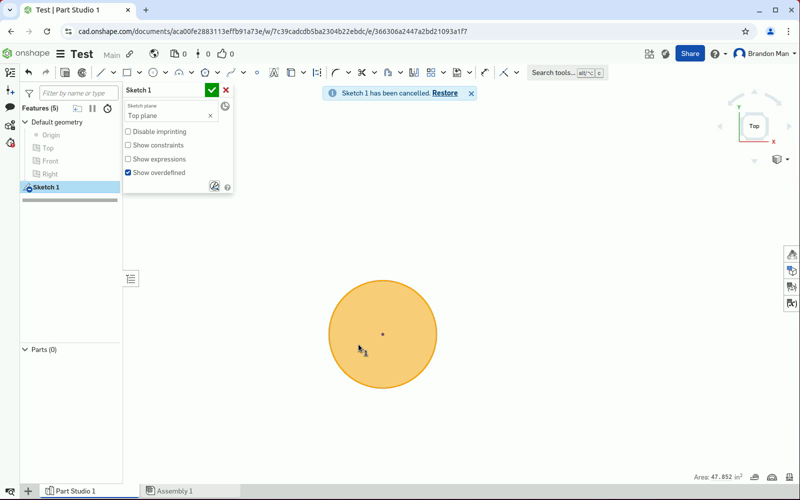
scroll(-6)
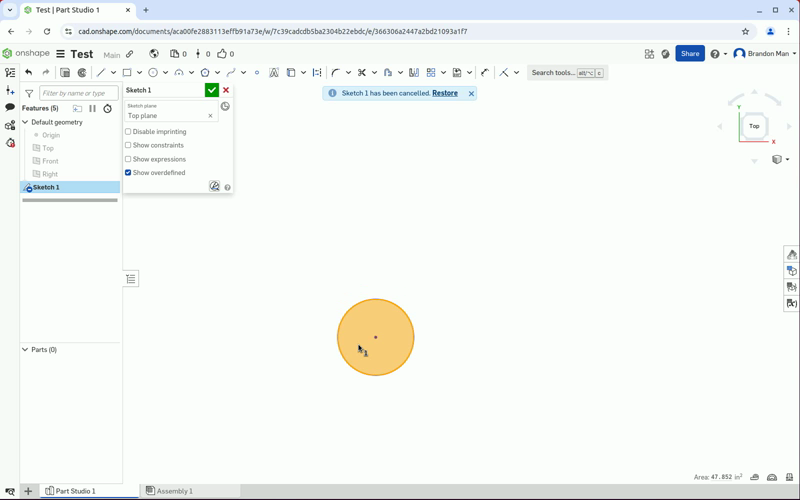
scroll(-6)
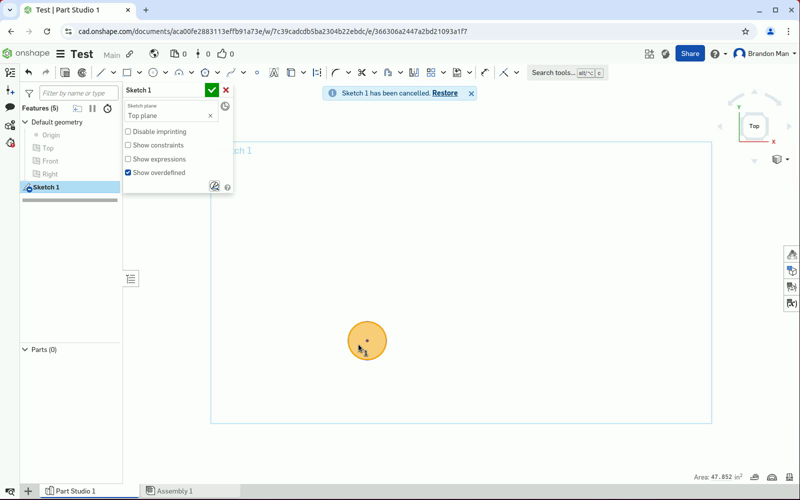
mouse_move(73, 352)
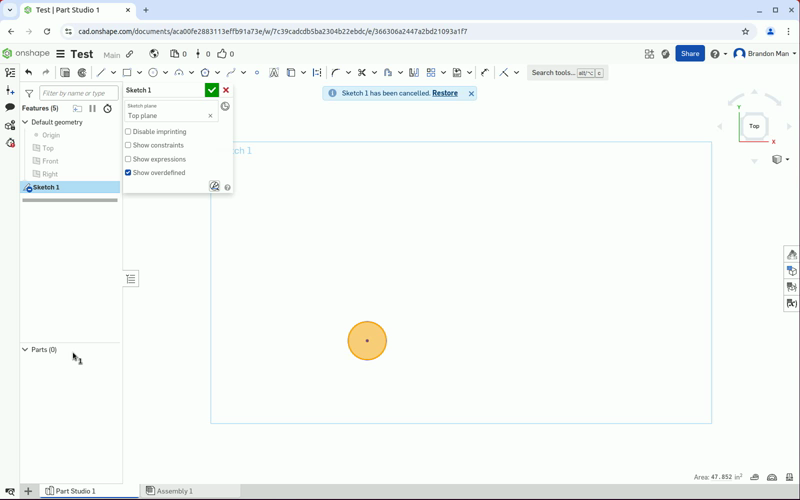
key(shift+y)
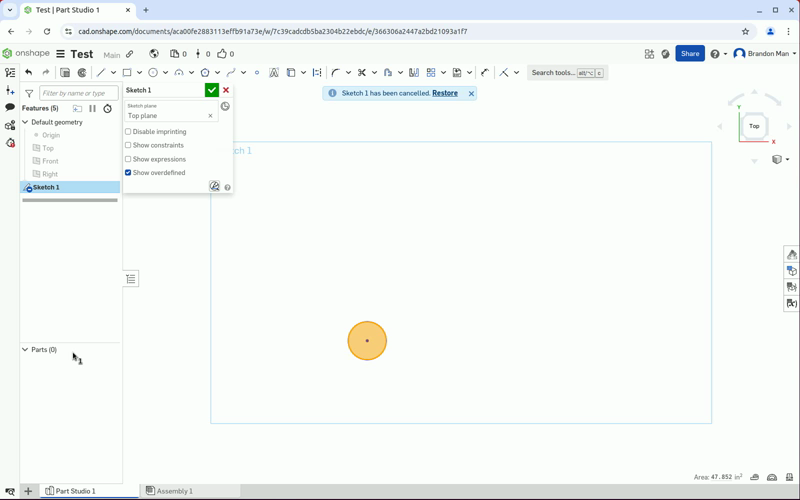
key(shift+e)
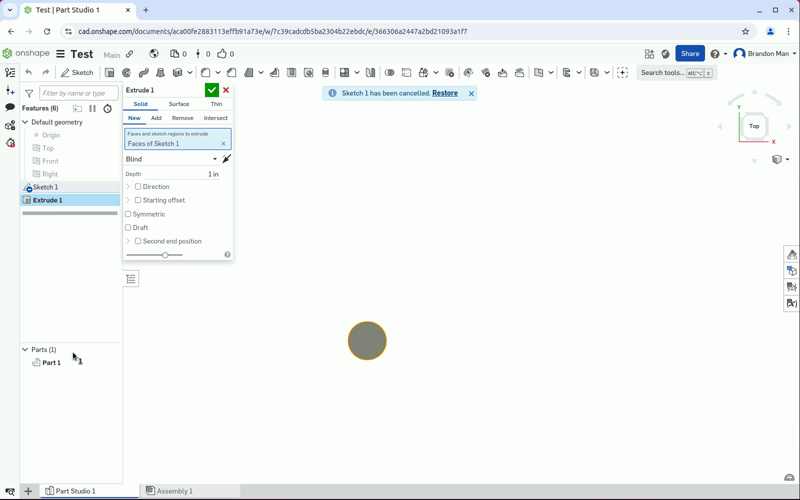
mouse_move(143, 106)
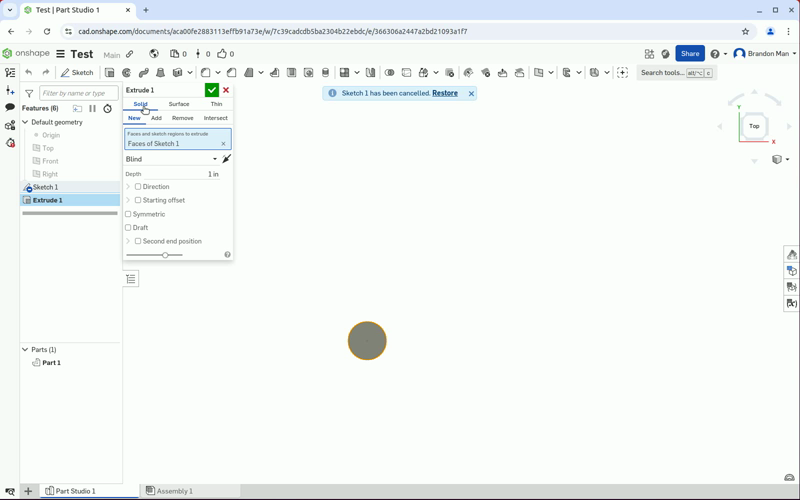
click(143, 106)
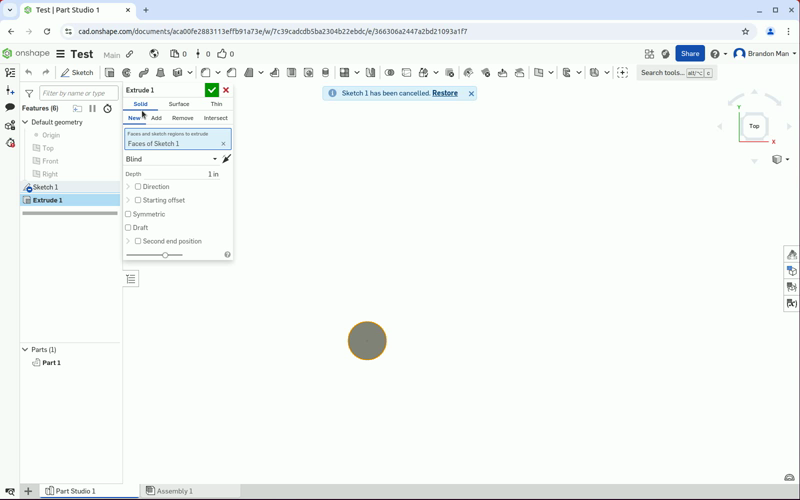
mouse_move(137, 120)
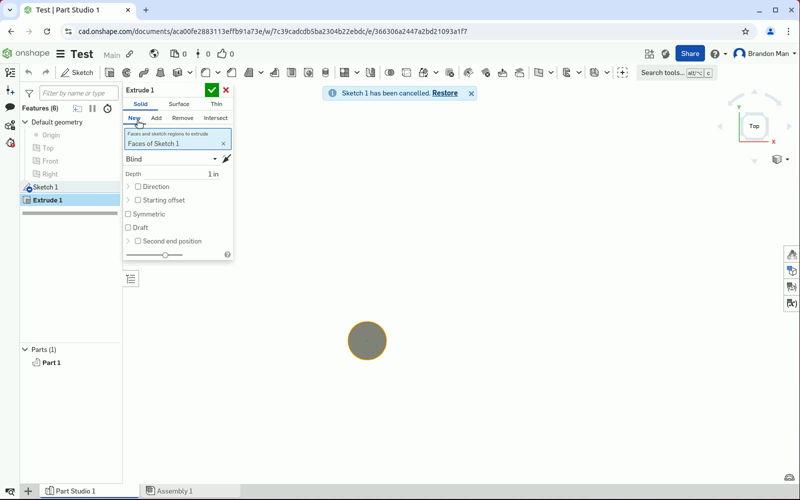
click(137, 120)
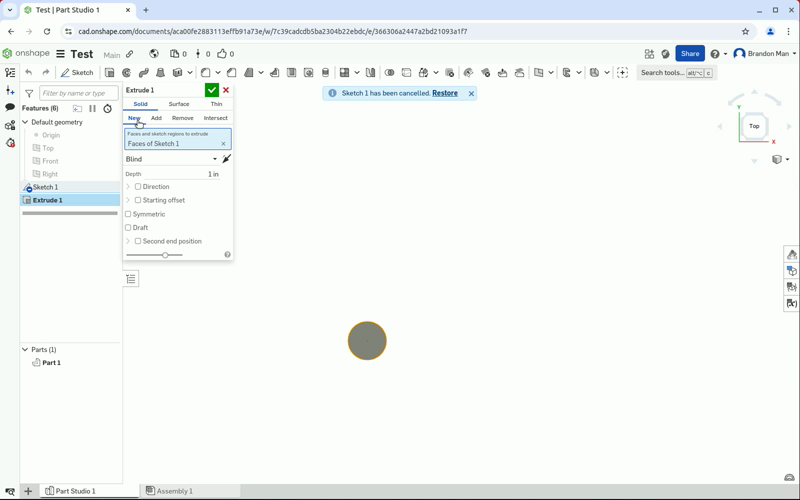
key(tab, 4)
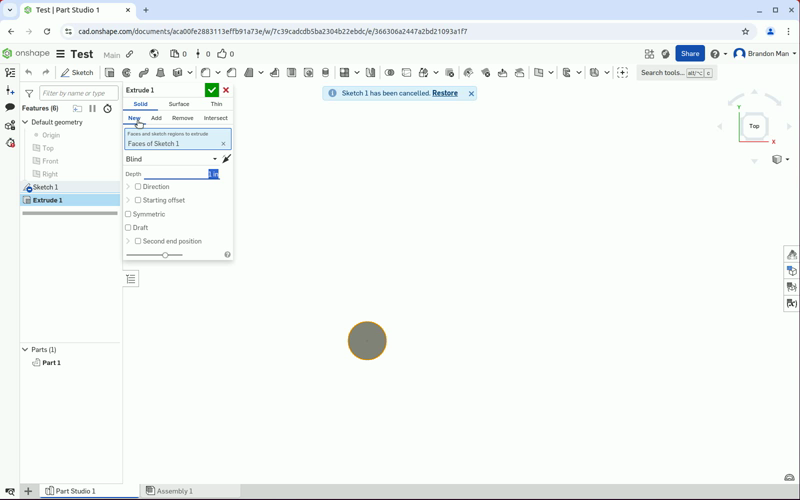
text(1.685)
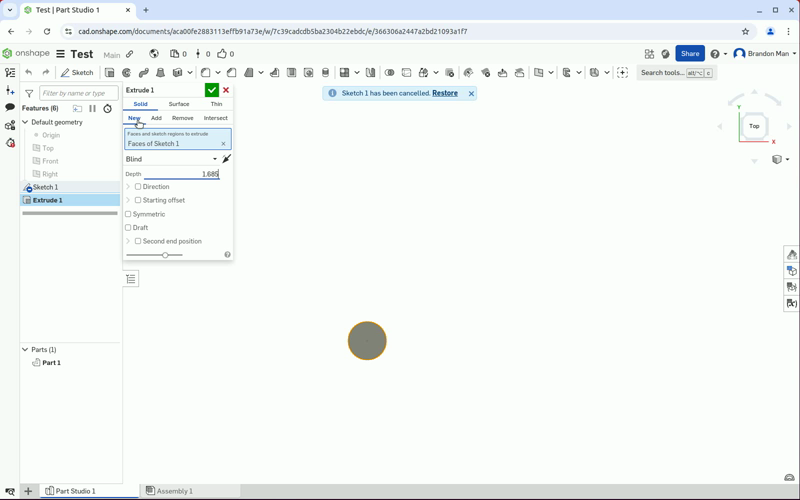
key(enter)
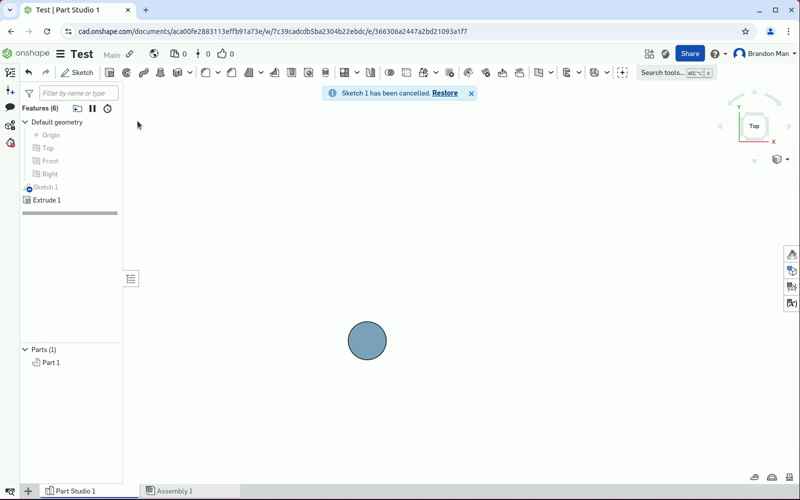
key(shift+h)
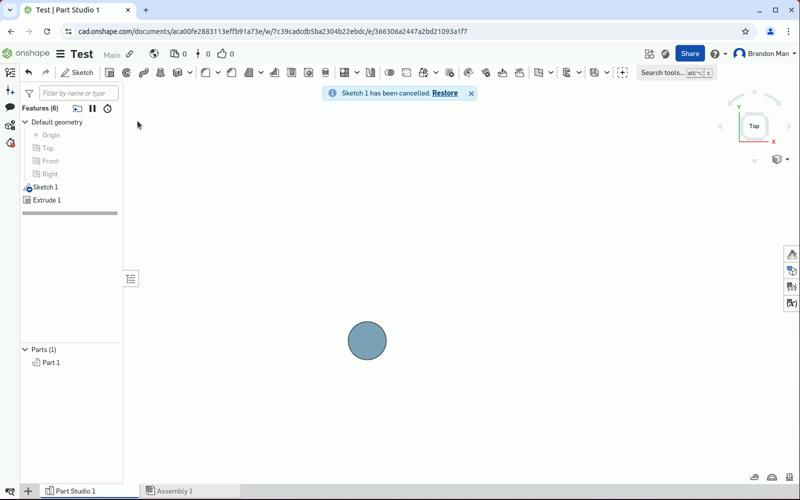
key(shift+h)
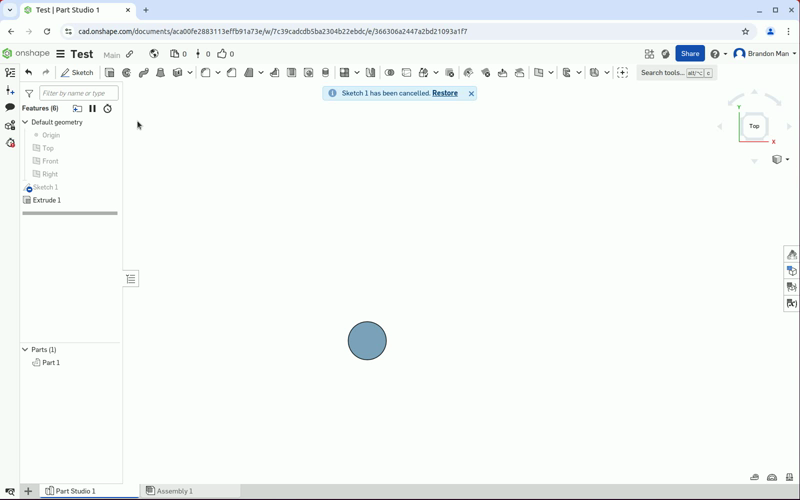
mouse_move(73, 189)
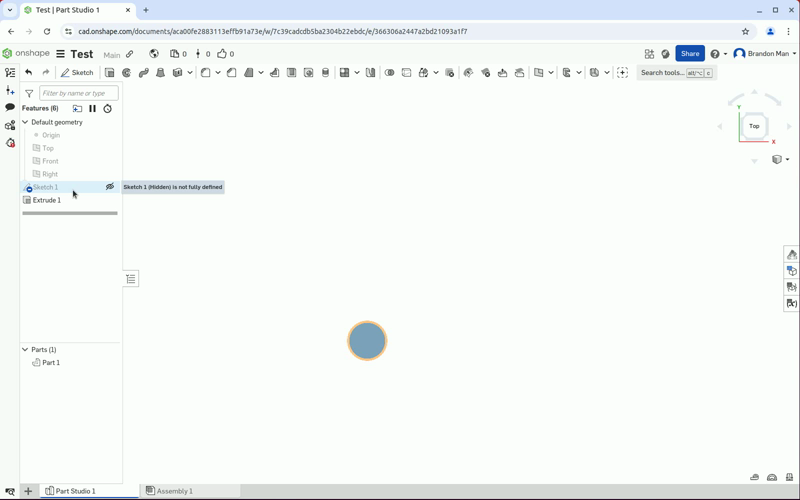
click(73, 189)
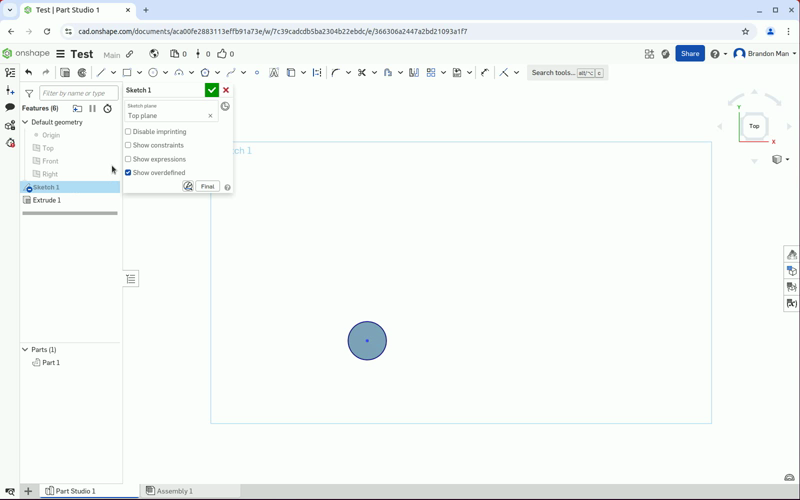
mouse_move(229, 92)
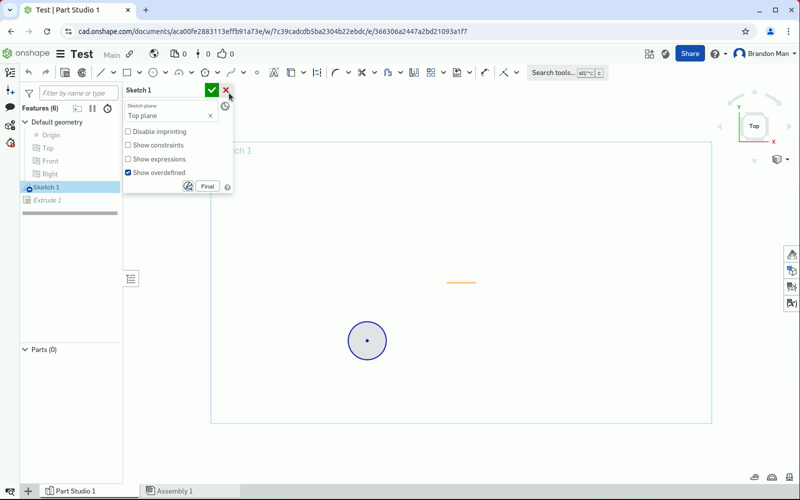
click(229, 92)
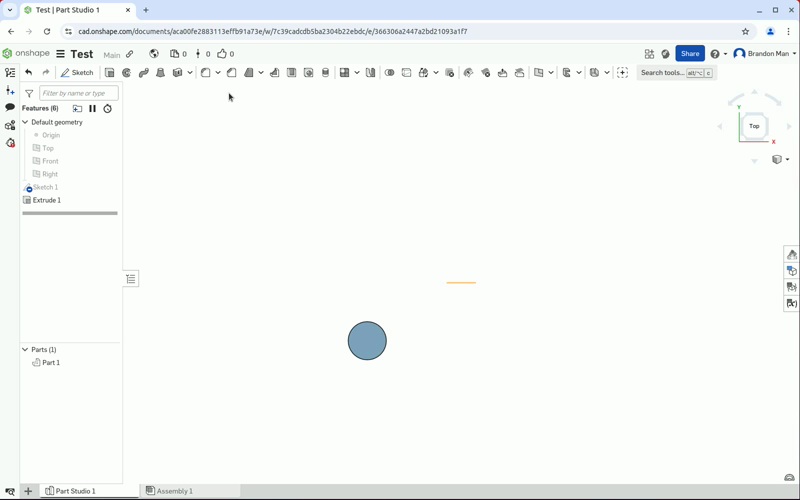
mouse_move(541, 75)
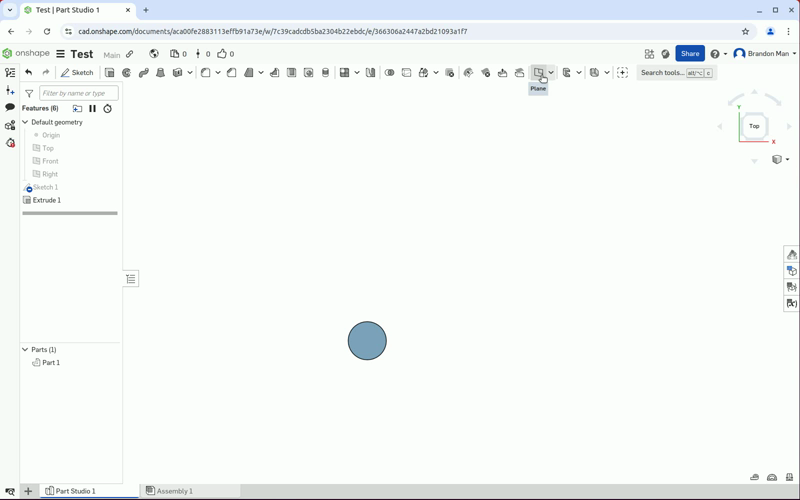
click(541, 75)
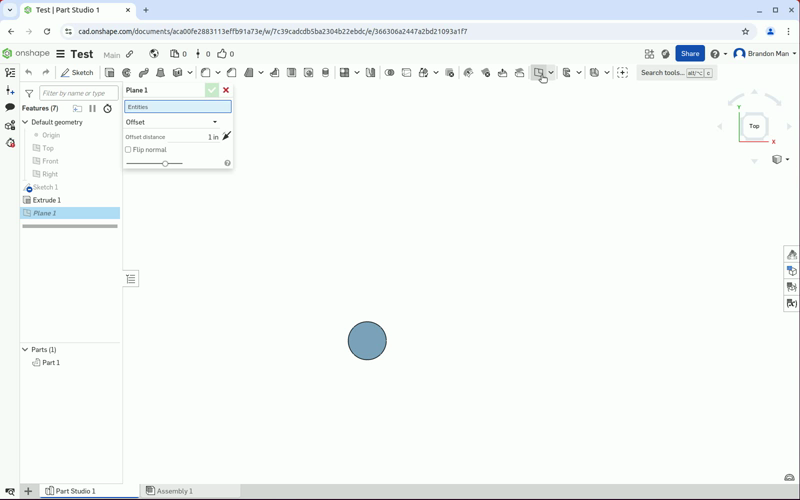
mouse_move(73, 150)
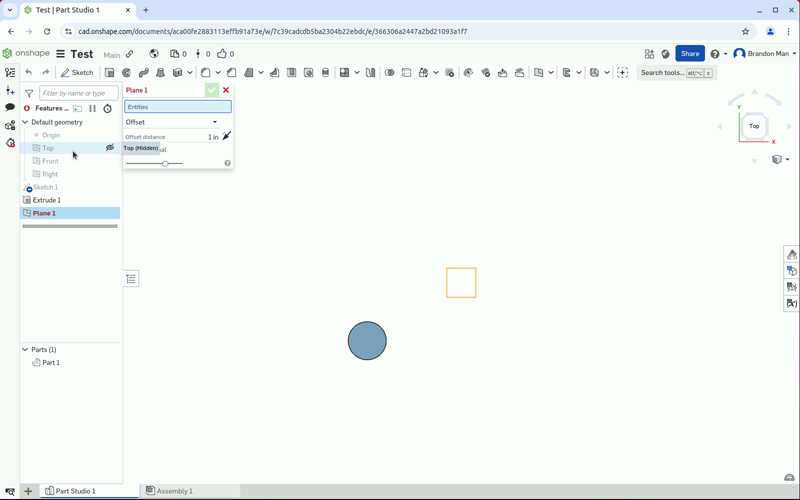
click(73, 150)
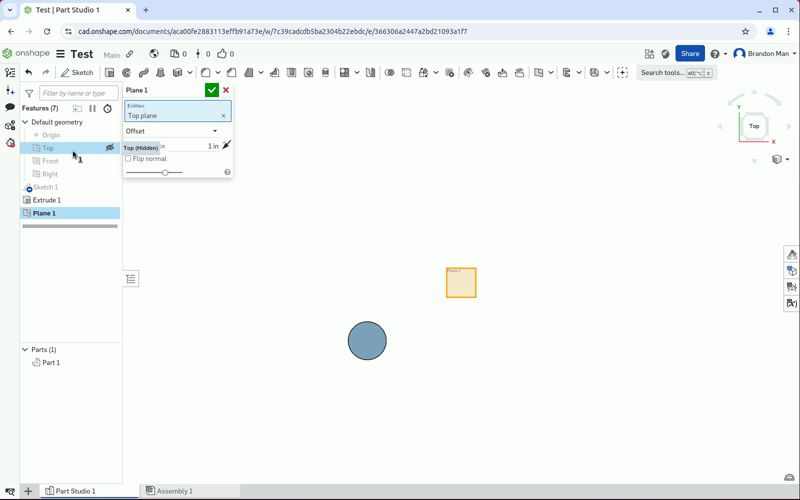
key(tab, 2)
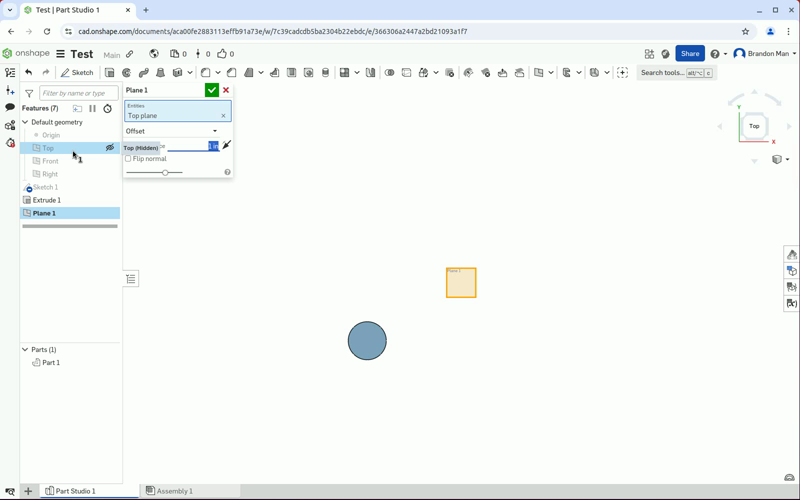
text(1.695)
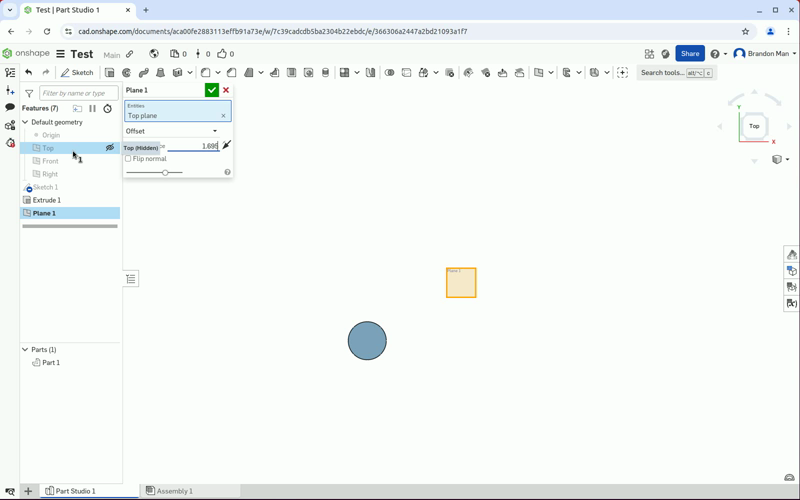
key(enter, 2)
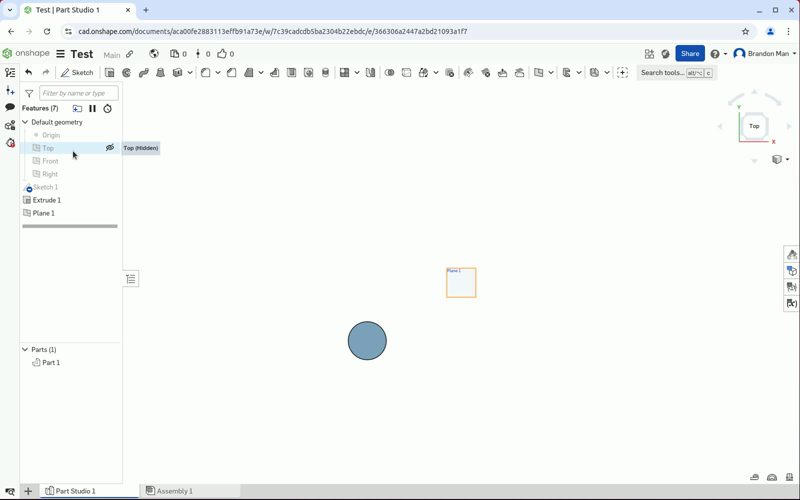
key(shift+s)
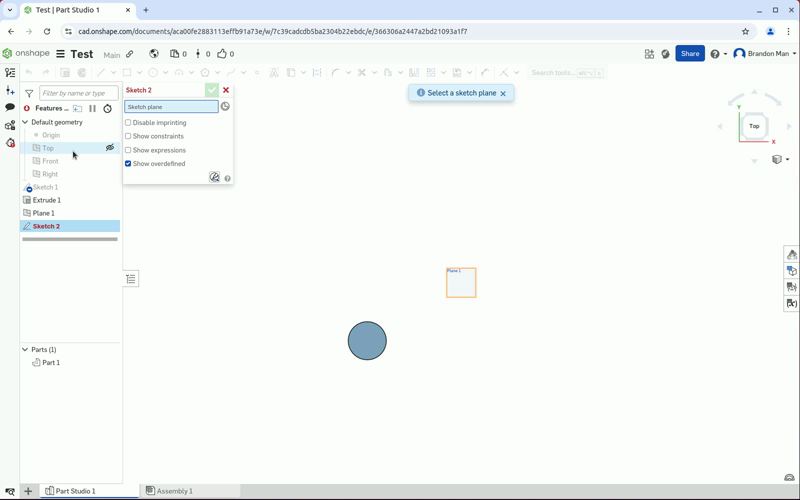
mouse_move(73, 215)
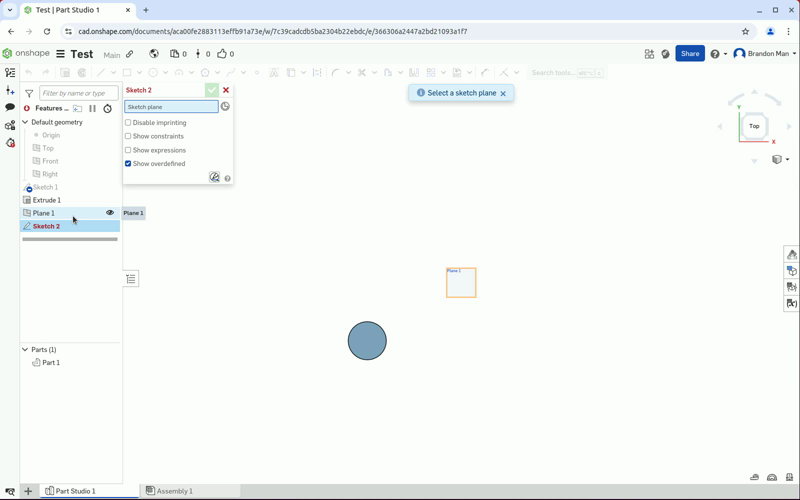
click(73, 215)
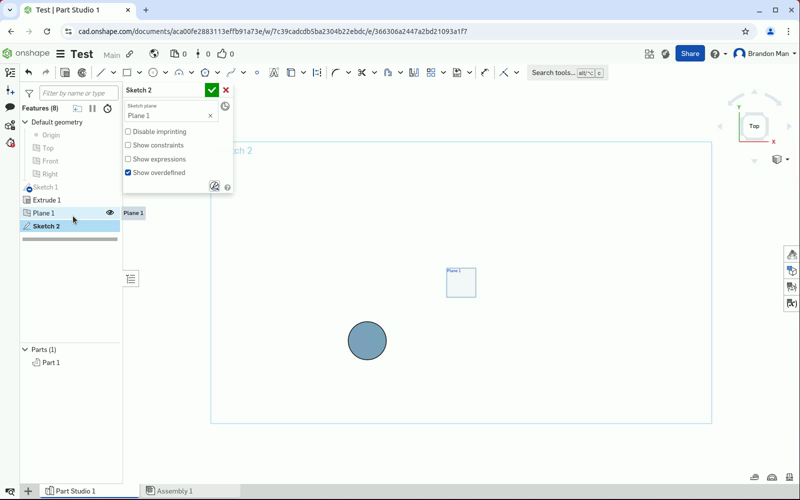
mouse_move(73, 352)
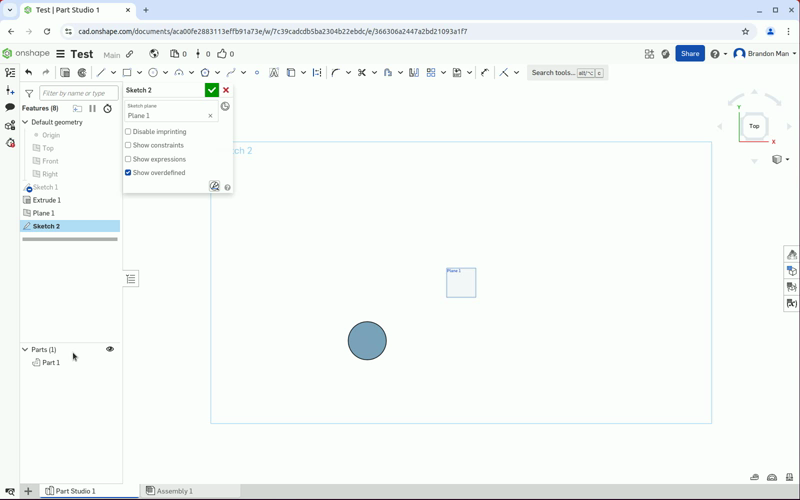
key(y)
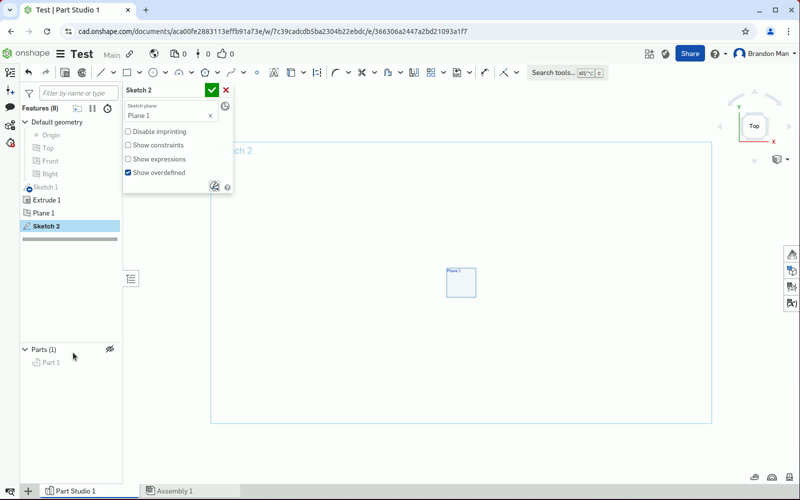
key(l)
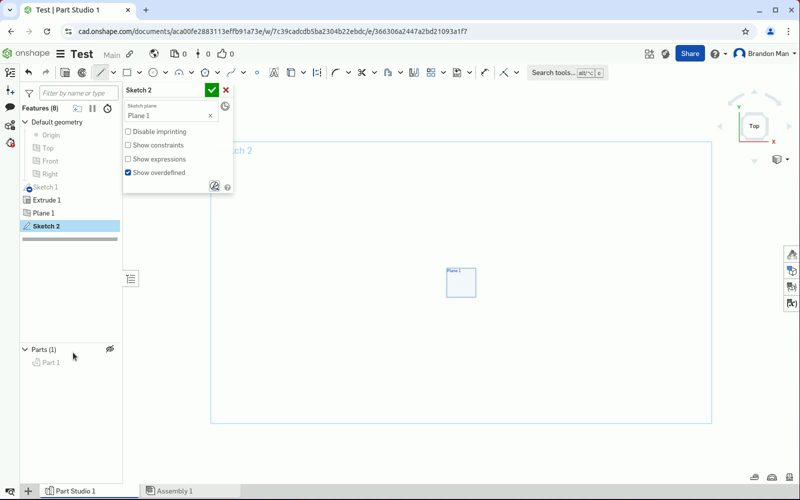
key_down(shift)
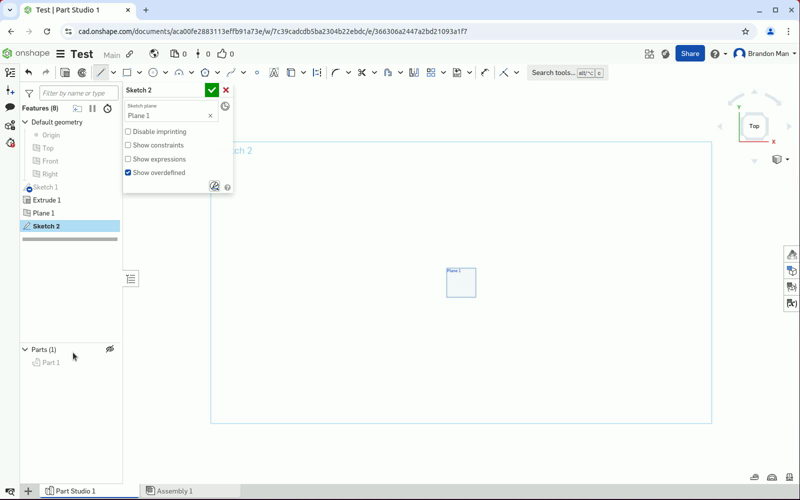
mouse_move(348, 340)
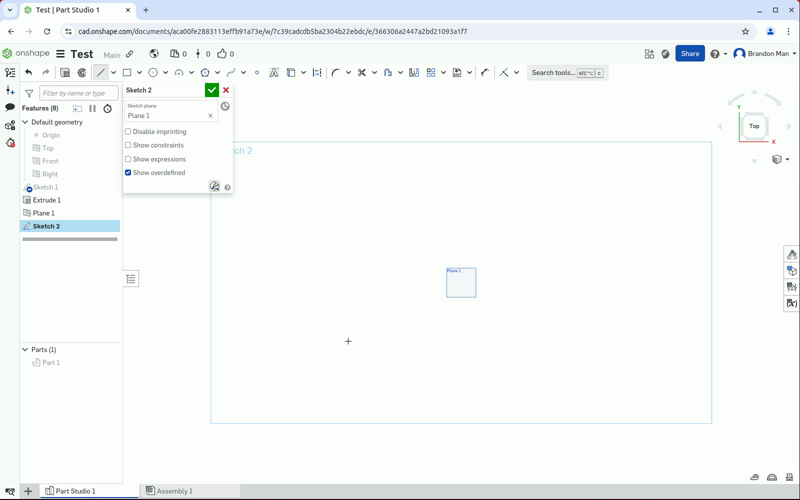
click(348, 340)
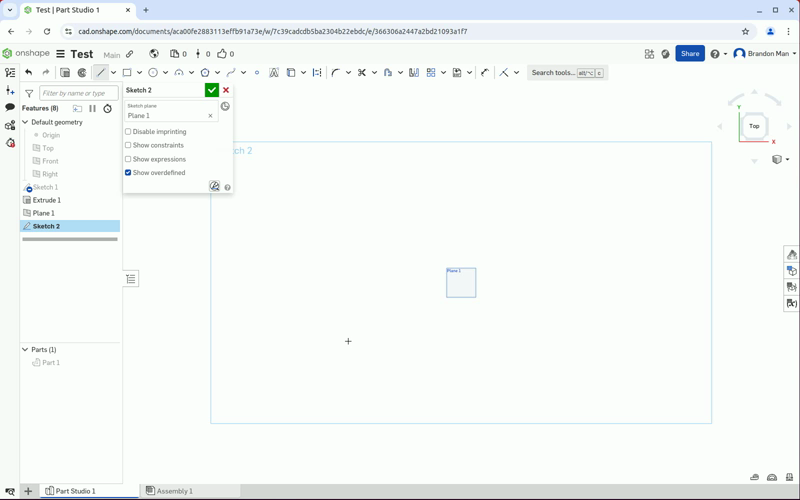
key_up(shift)
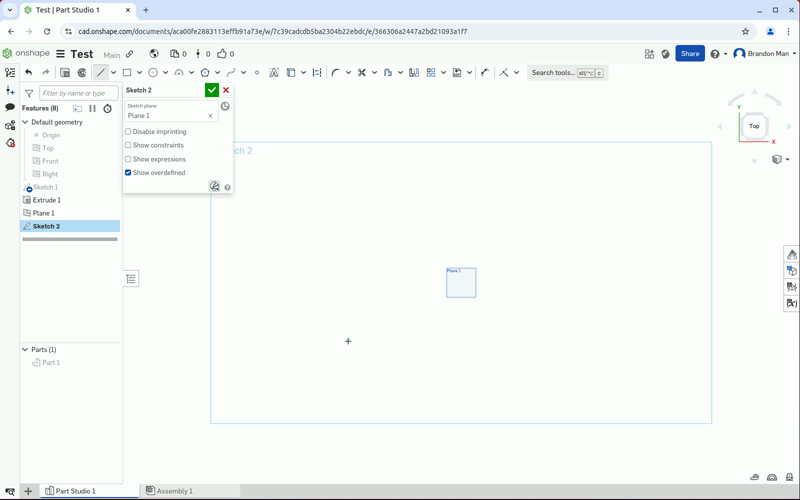
key_down(shift)
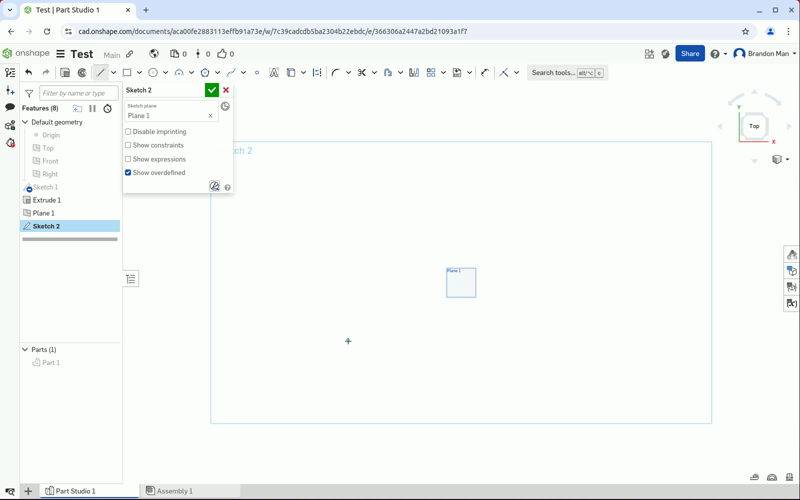
mouse_move(378, 340)
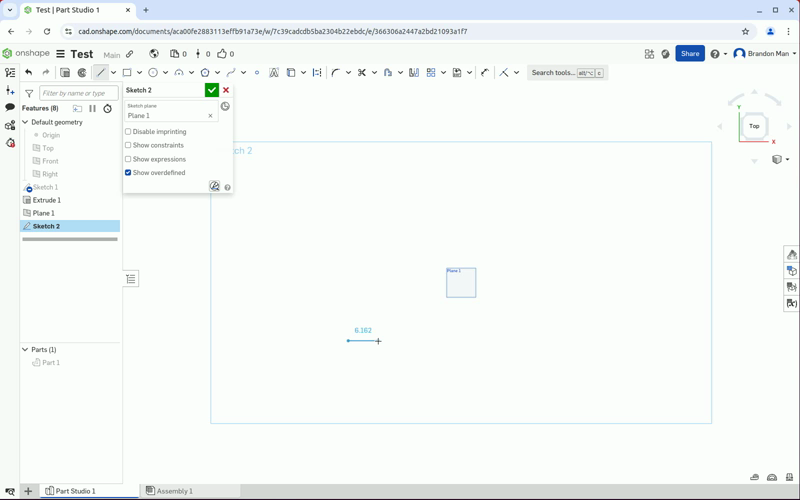
mouse_move(352, 340)
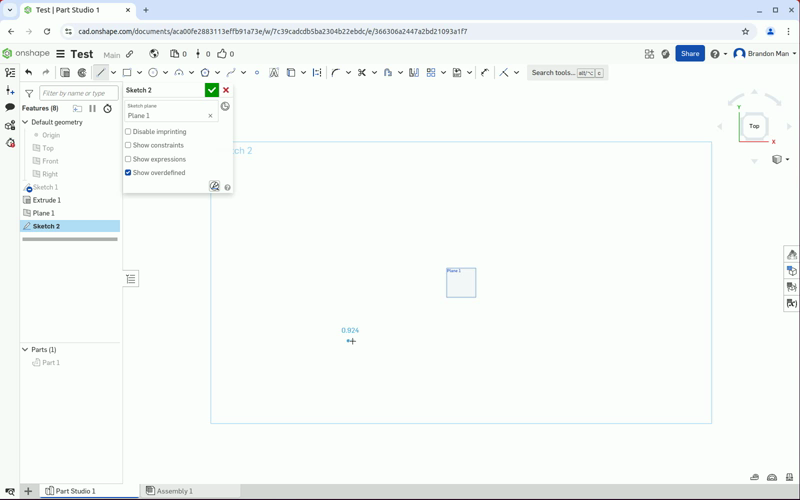
scroll(6)
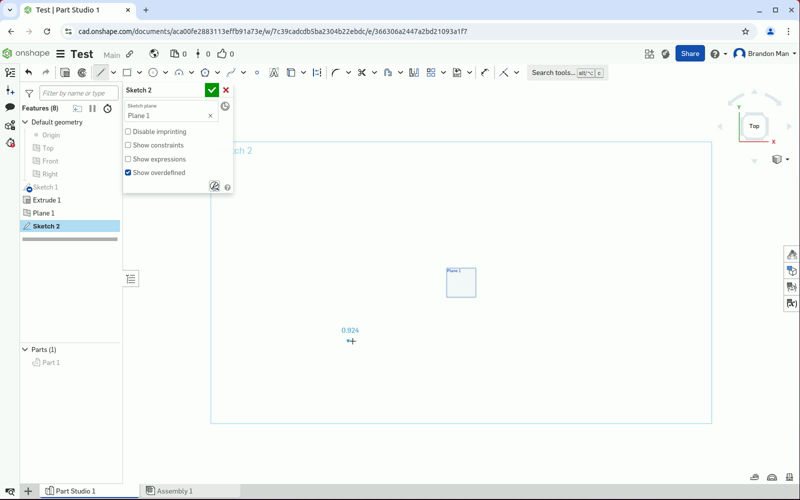
scroll(6)
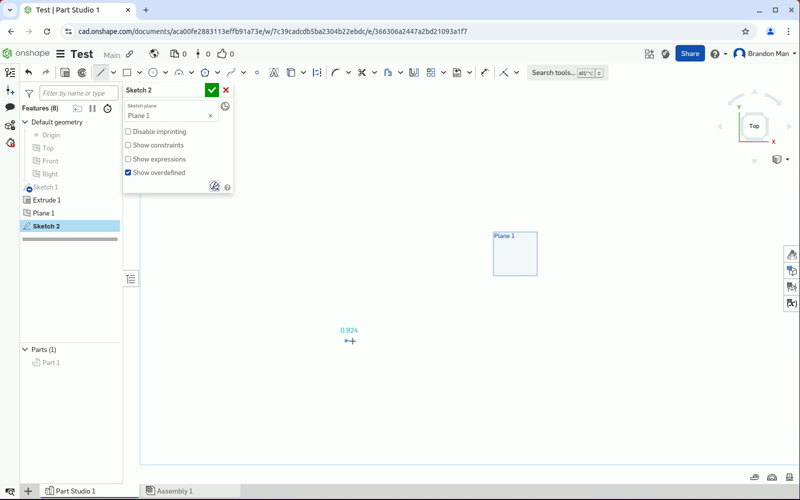
scroll(6)
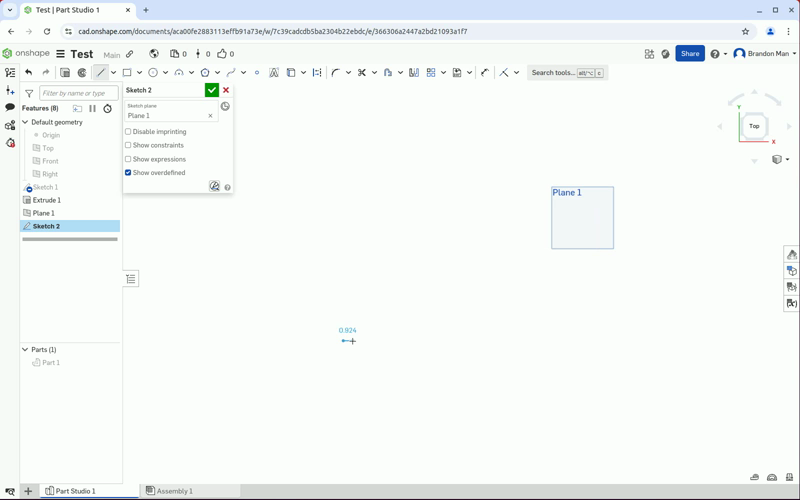
scroll(6)
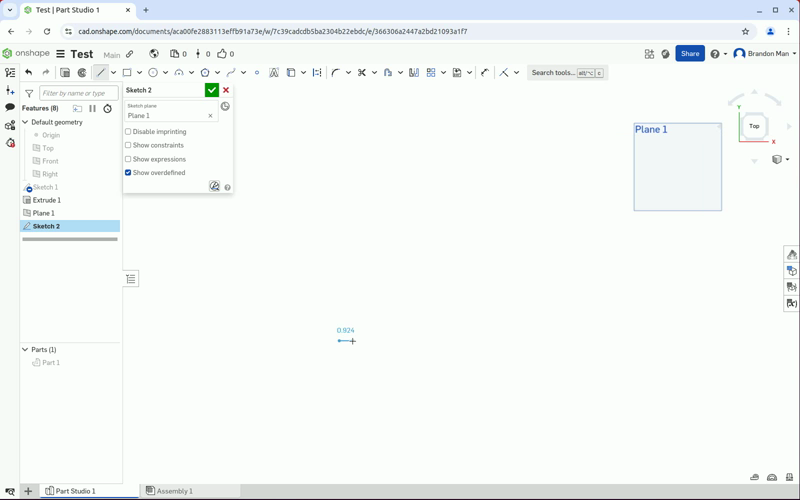
scroll(6)
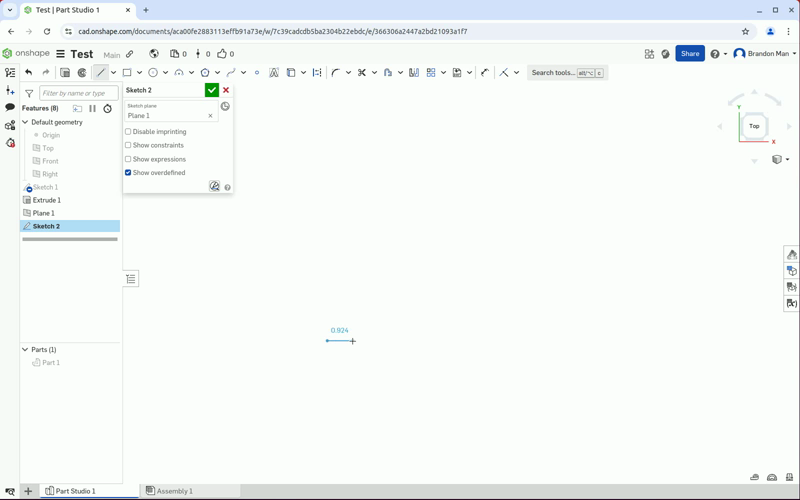
scroll(6)
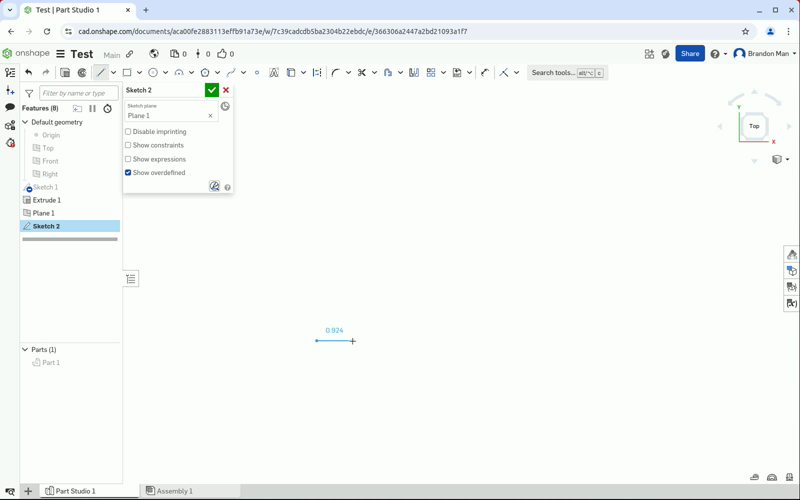
scroll(6)
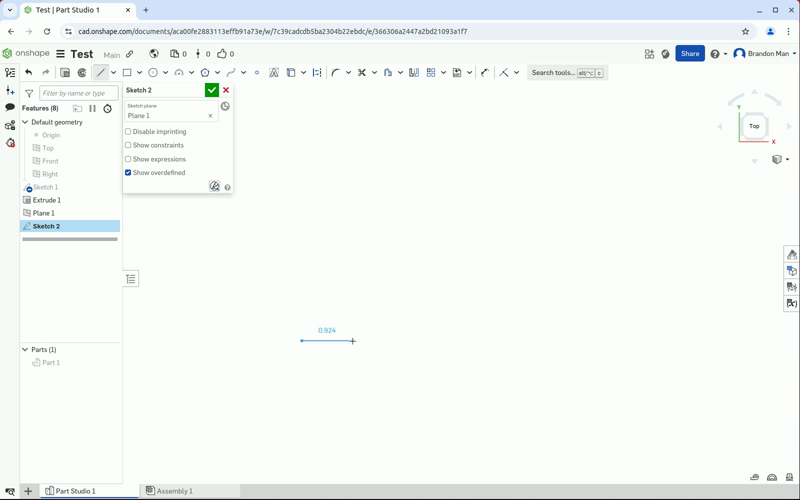
click(352, 340)
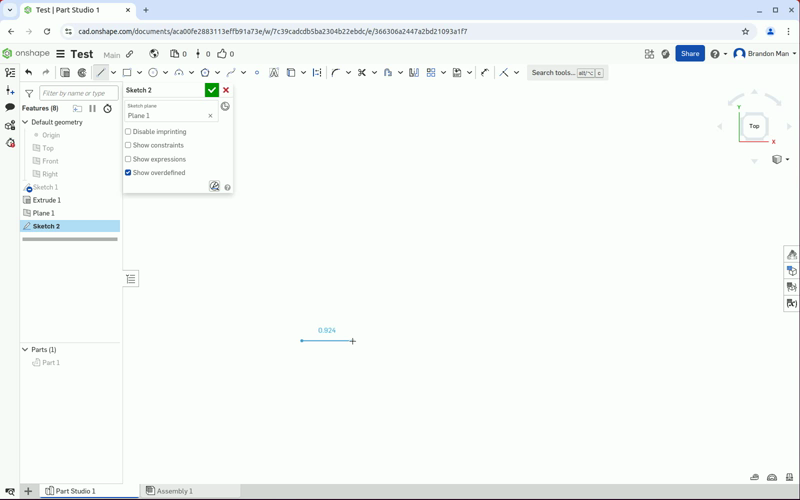
scroll(-6)
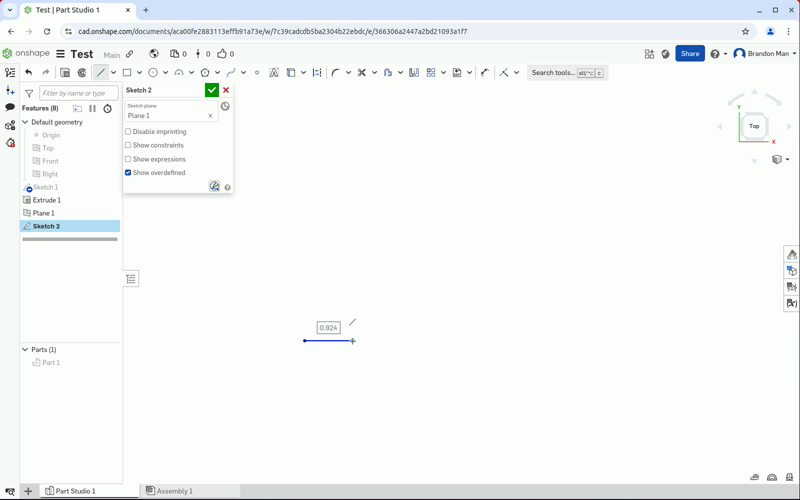
scroll(-6)
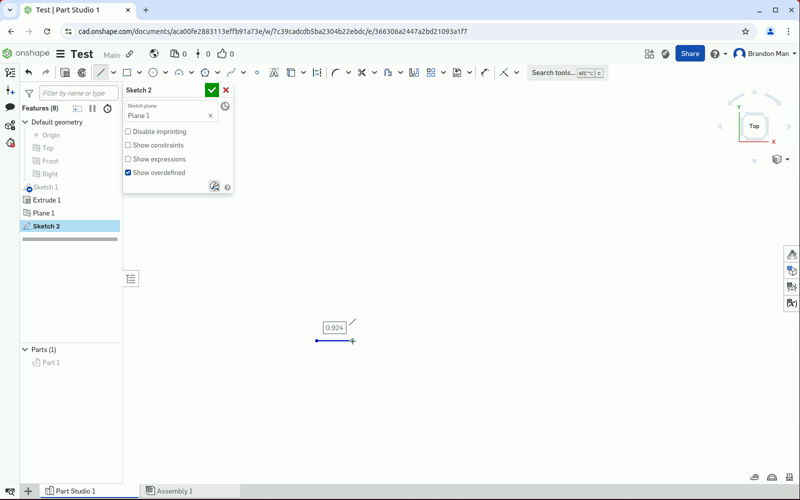
scroll(-6)
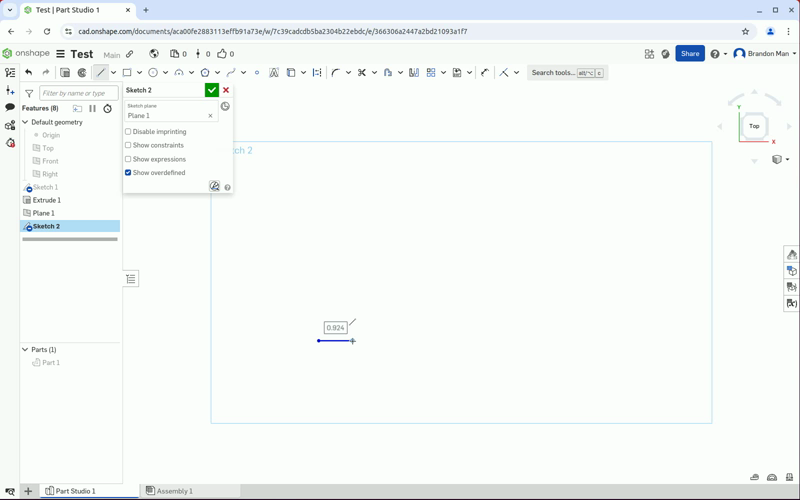
scroll(-6)
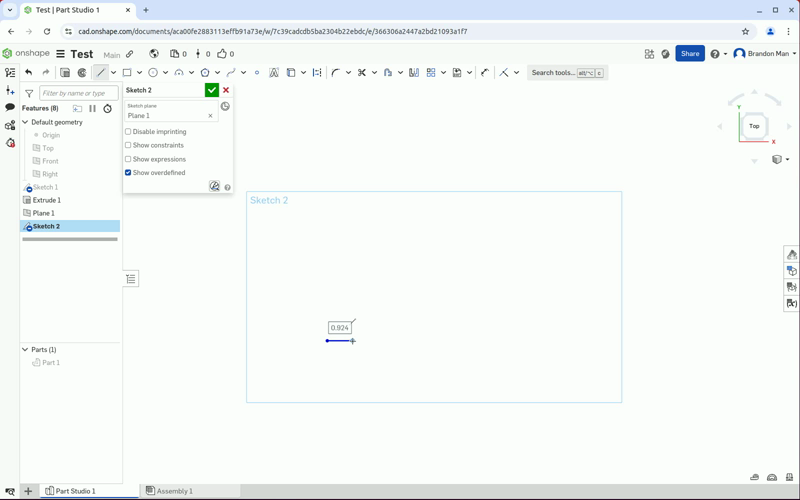
scroll(-6)
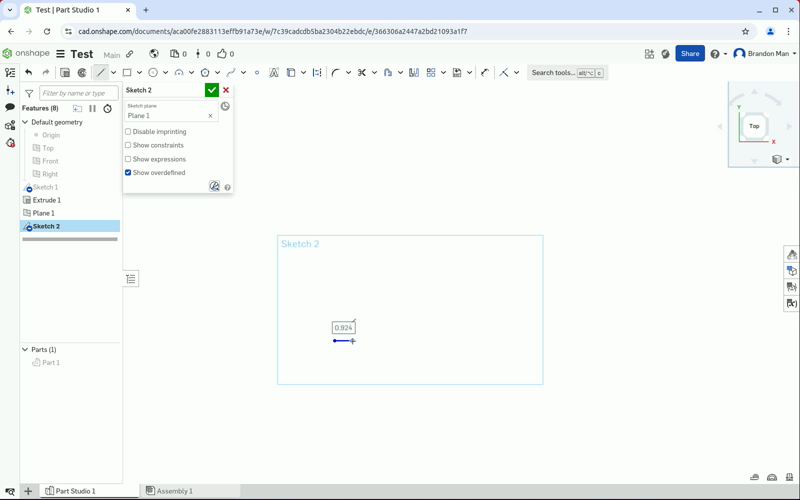
scroll(-6)
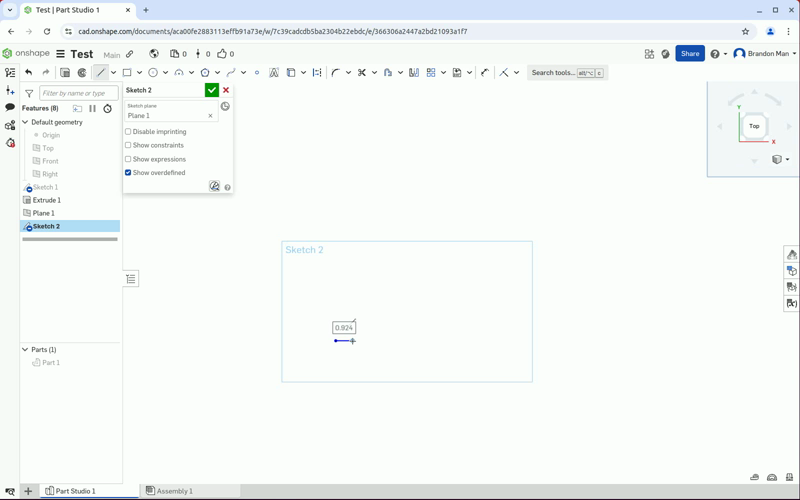
scroll(-6)
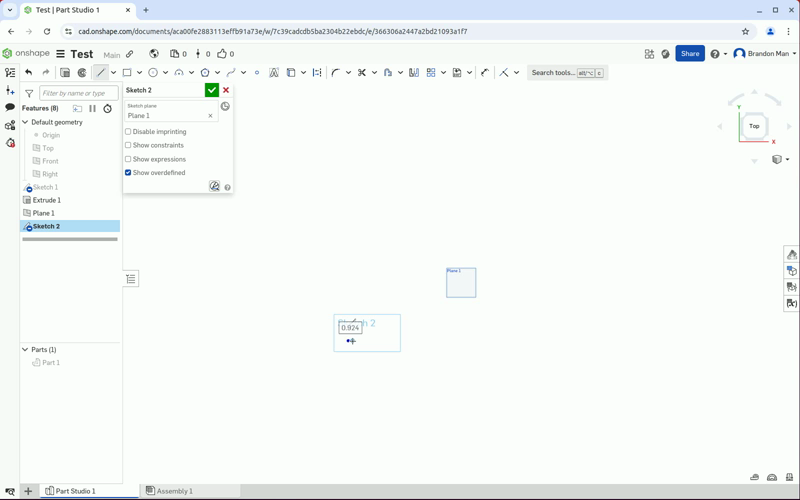
key_up(shift)
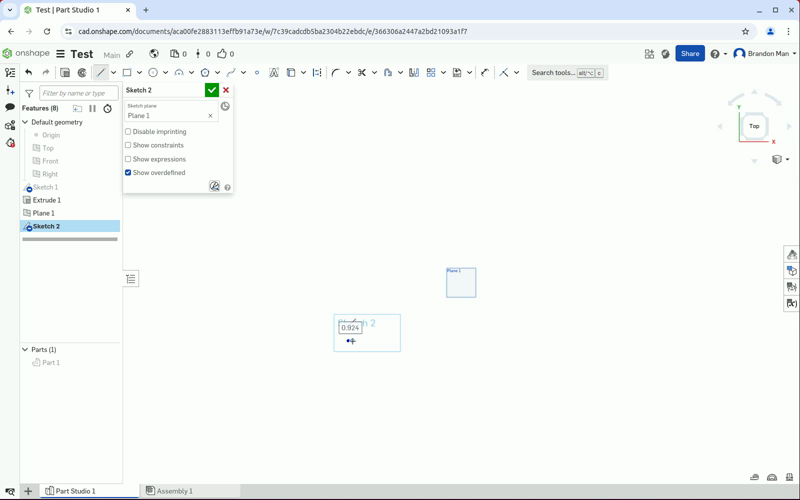
key(esc)
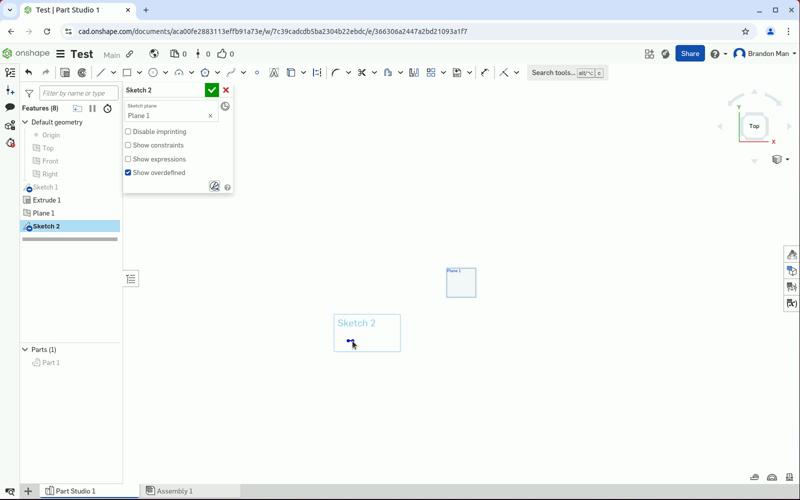
key(a)
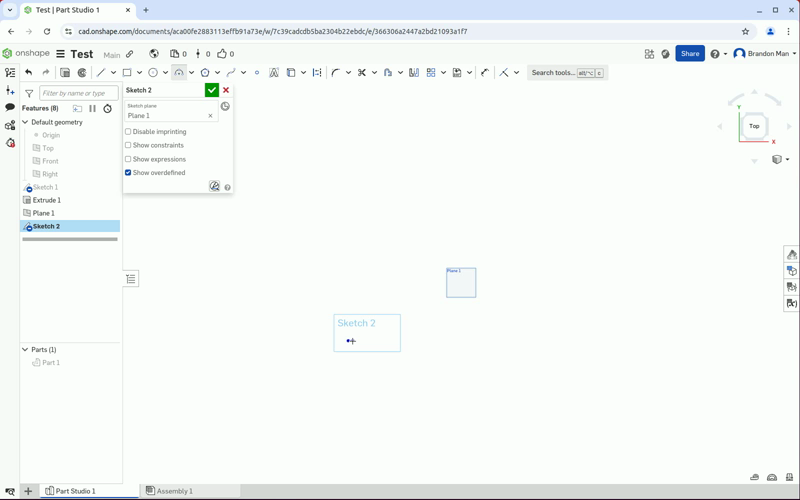
mouse_move(352, 340)
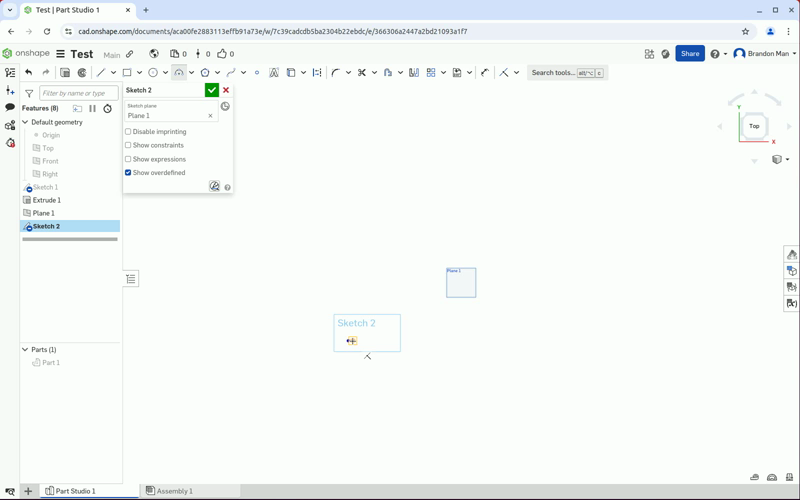
scroll(6)
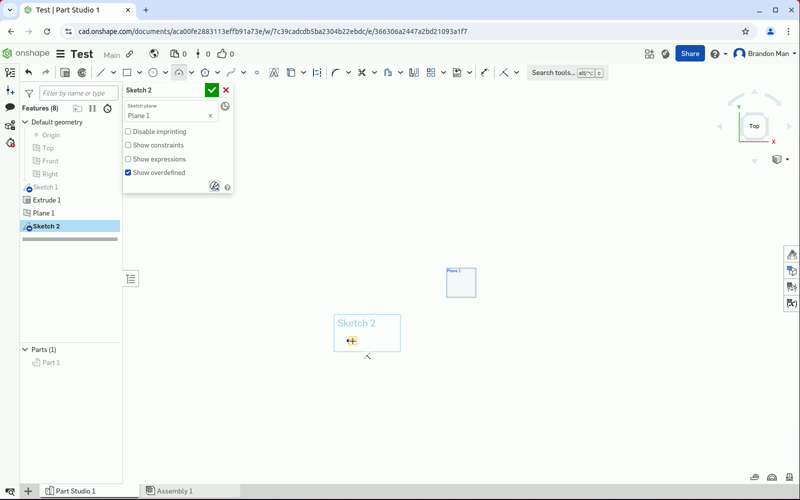
scroll(6)
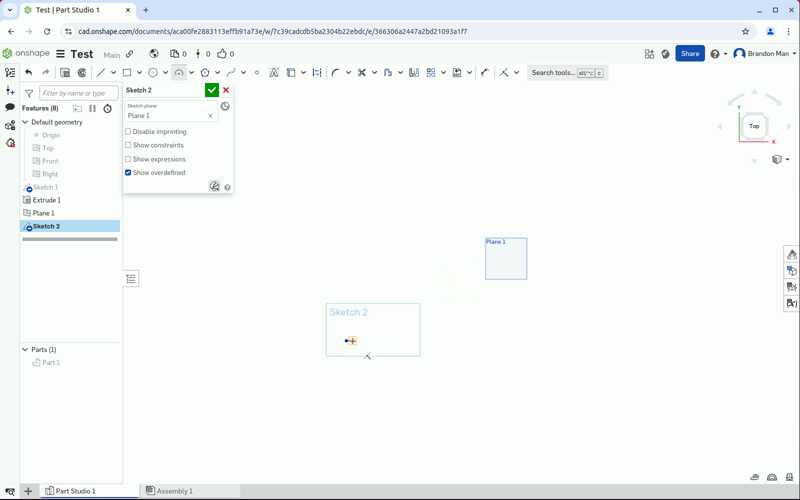
scroll(6)
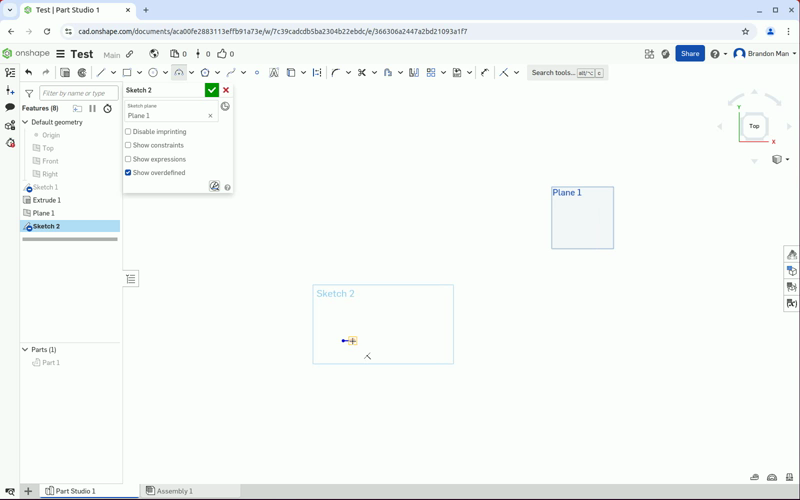
scroll(6)
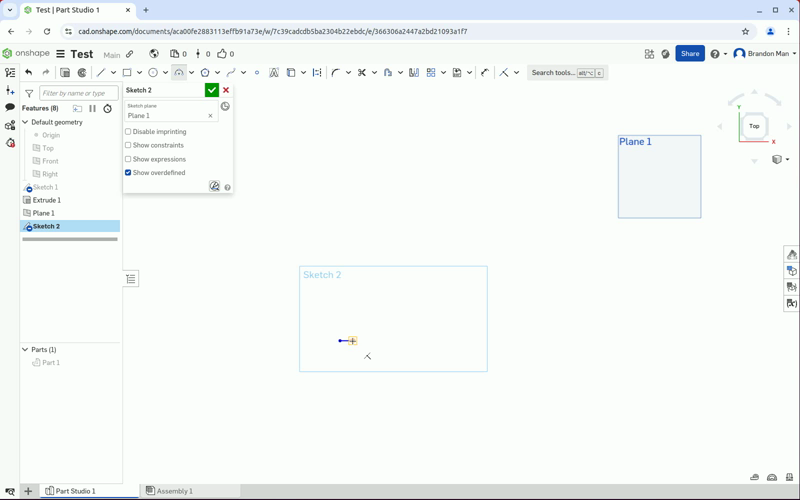
scroll(6)
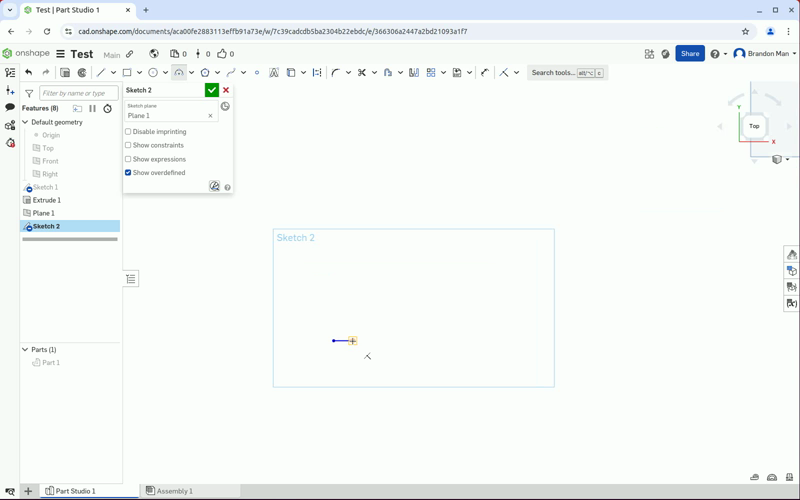
scroll(6)
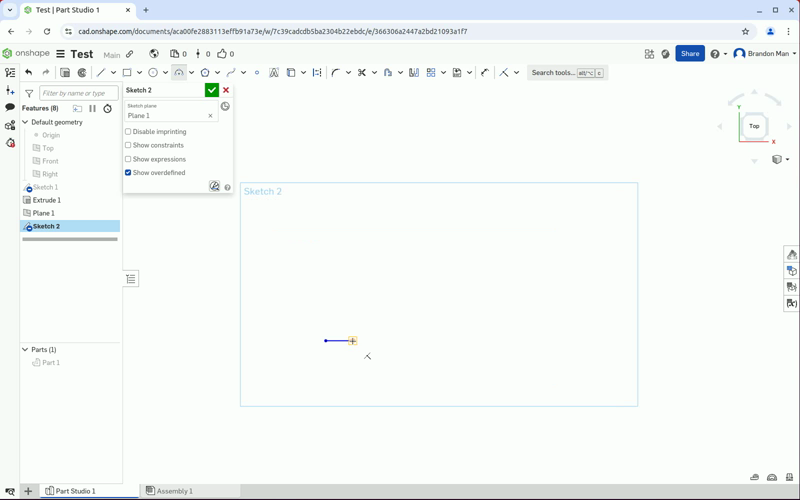
scroll(6)
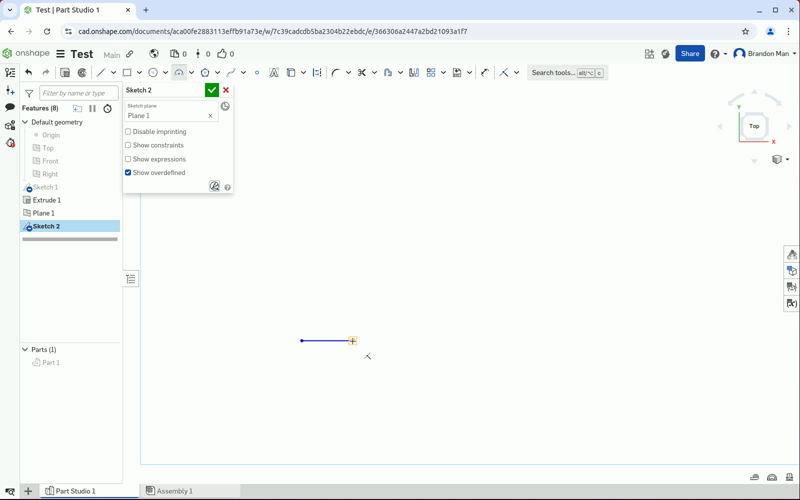
click(352, 340)
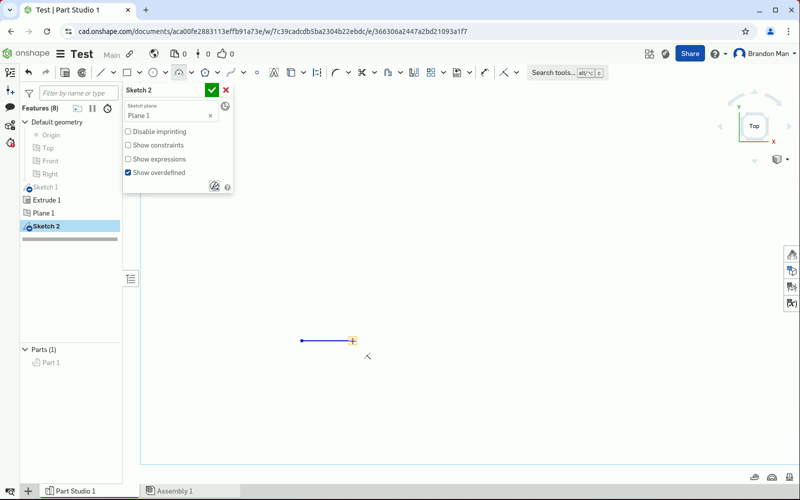
scroll(-6)
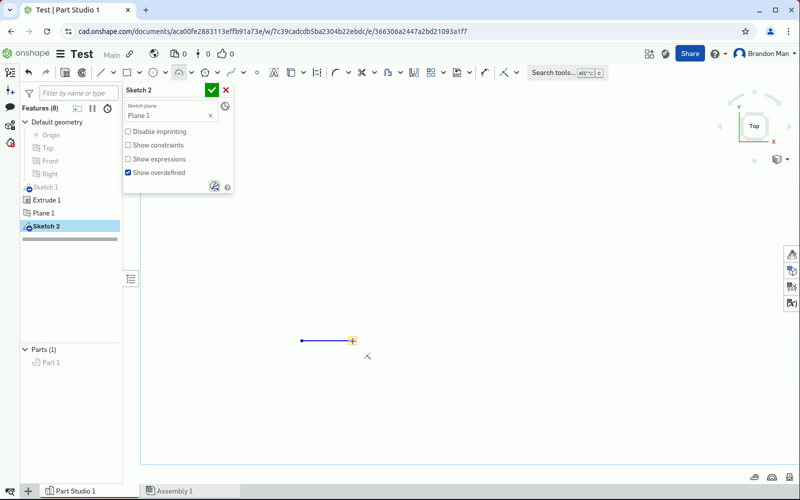
scroll(-6)
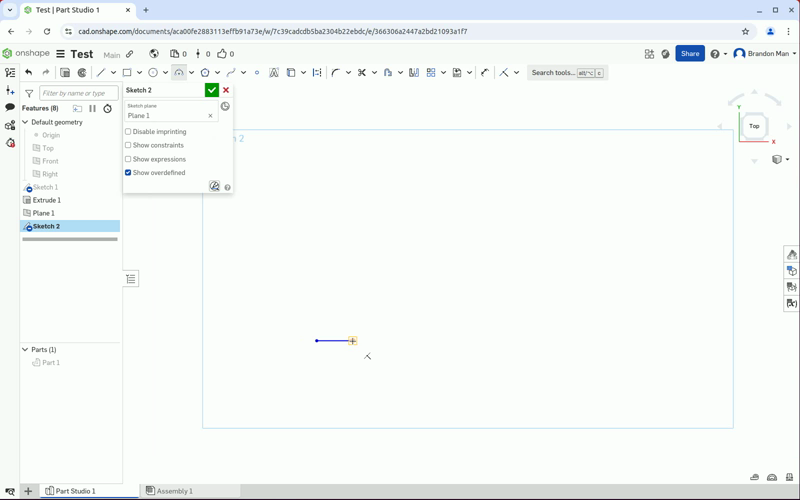
scroll(-6)
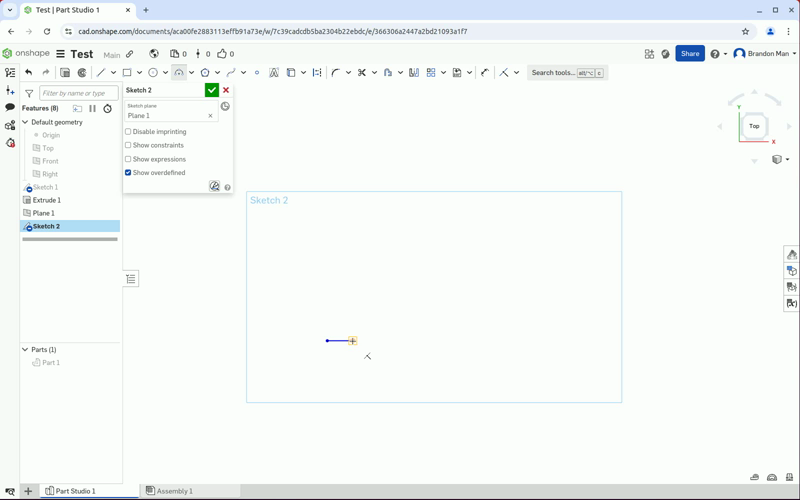
scroll(-6)
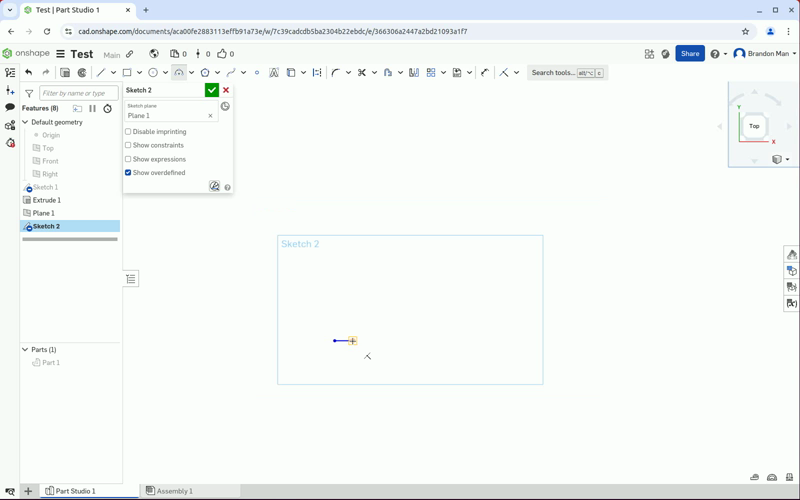
scroll(-6)
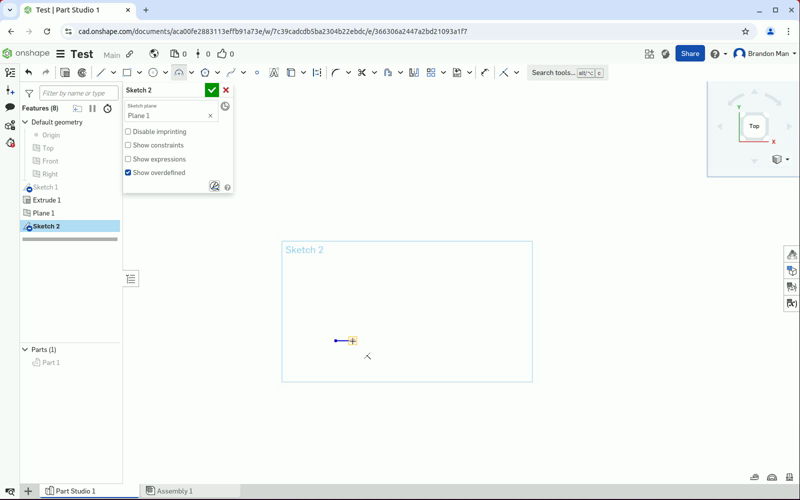
scroll(-6)
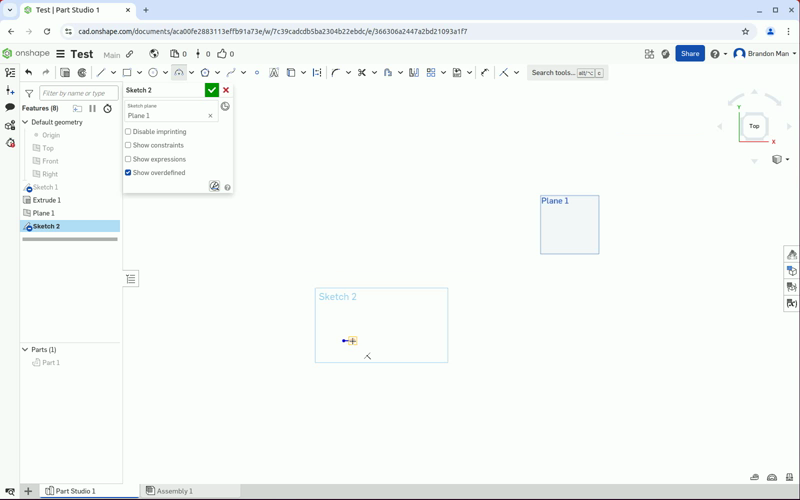
scroll(-6)
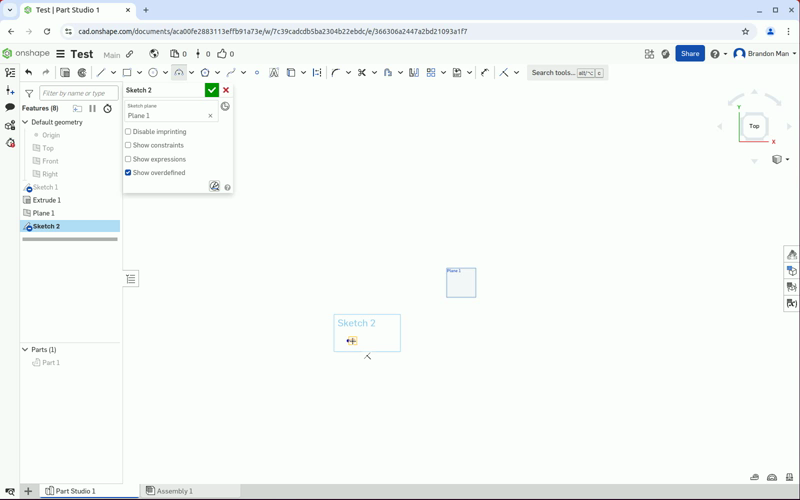
key_down(shift)
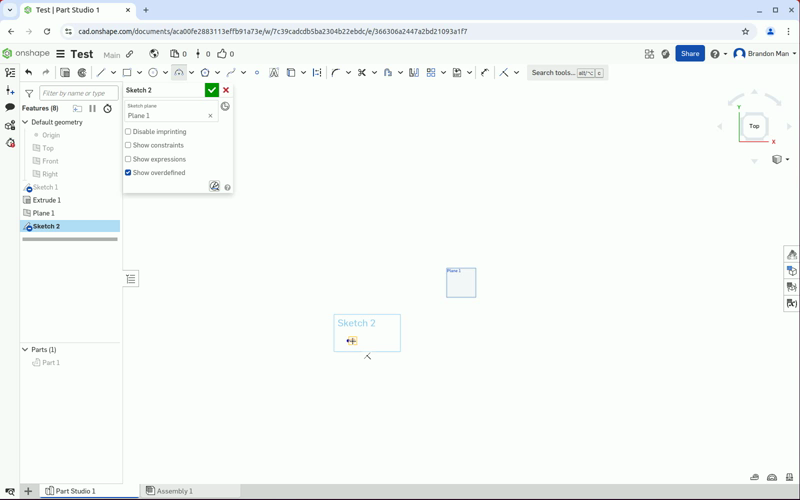
mouse_move(382, 340)
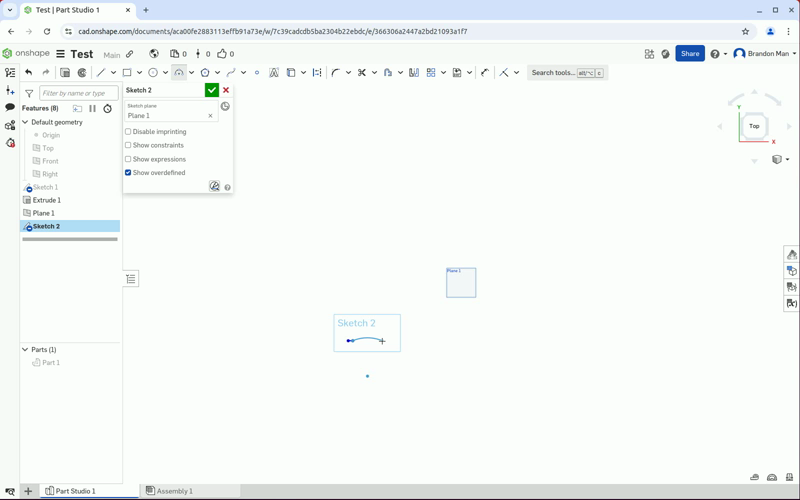
click(382, 340)
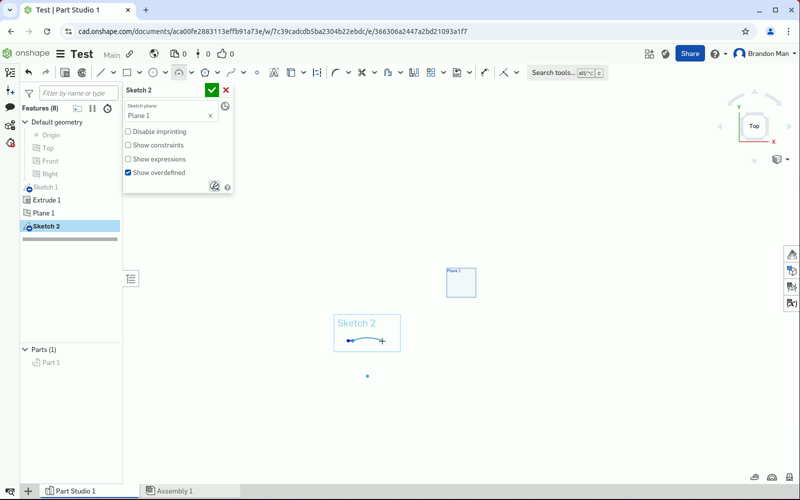
mouse_move(367, 326)
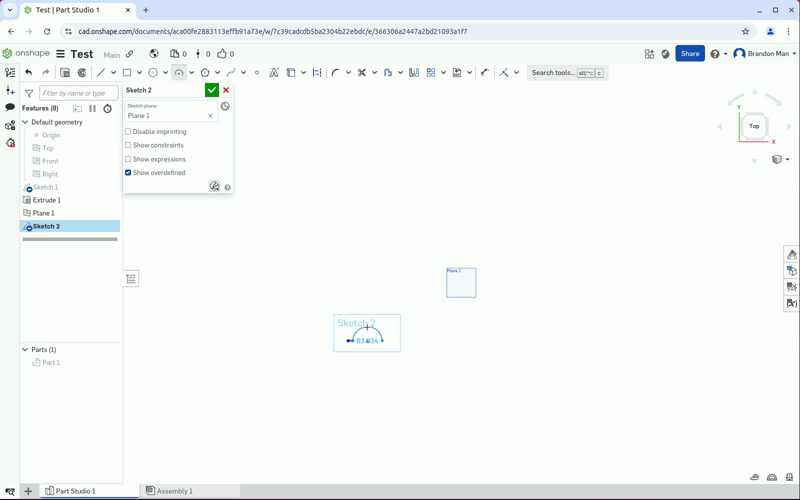
click(367, 326)
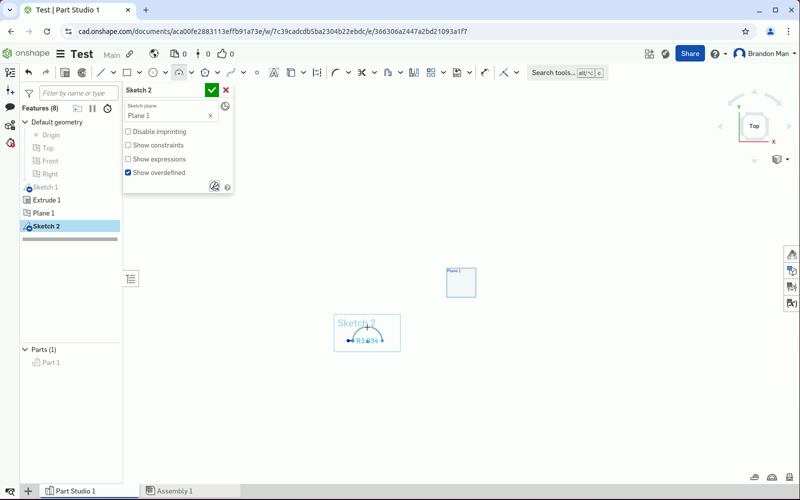
key_up(shift)
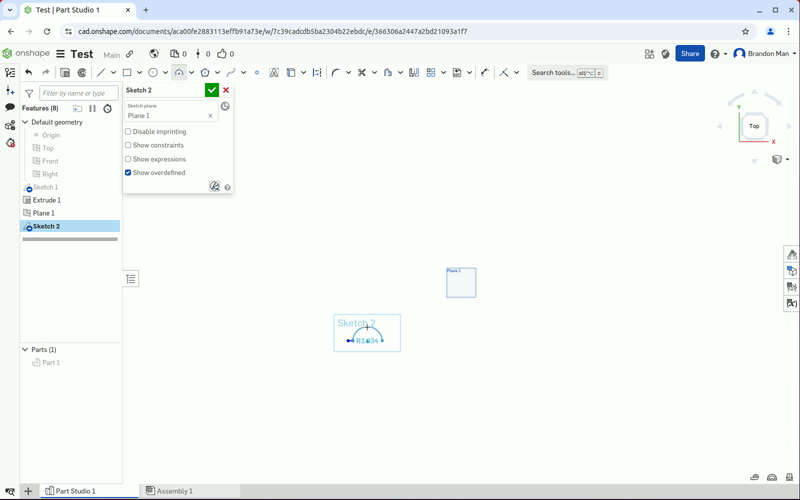
key(esc)
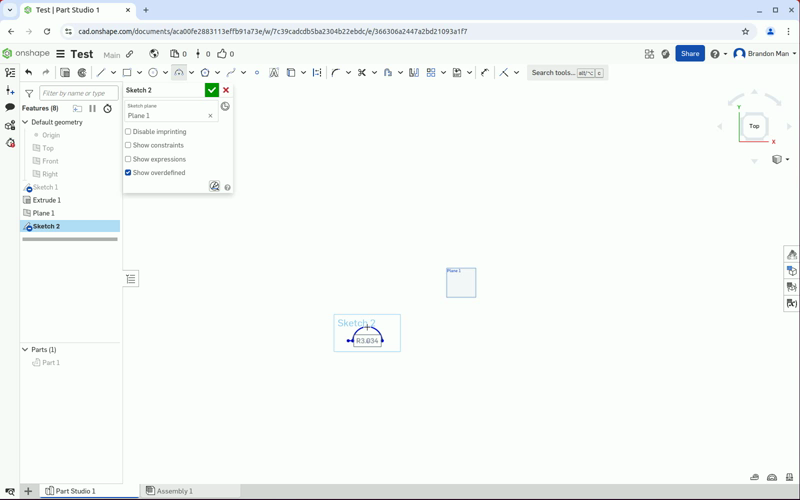
key(l)
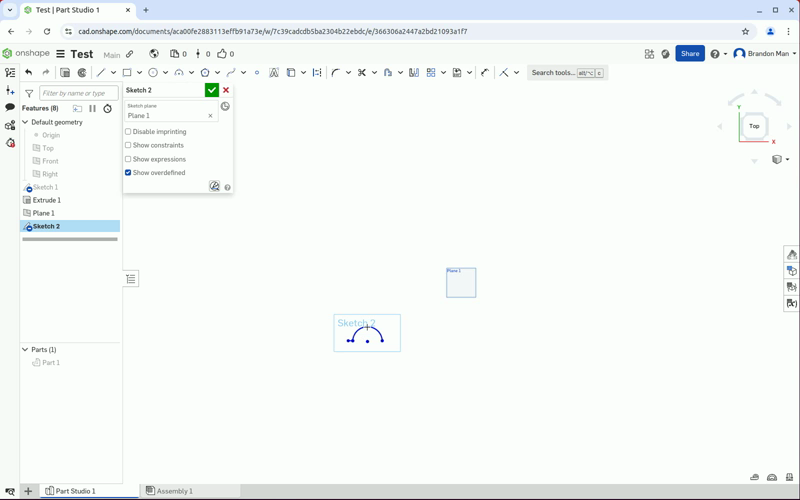
mouse_move(382, 340)
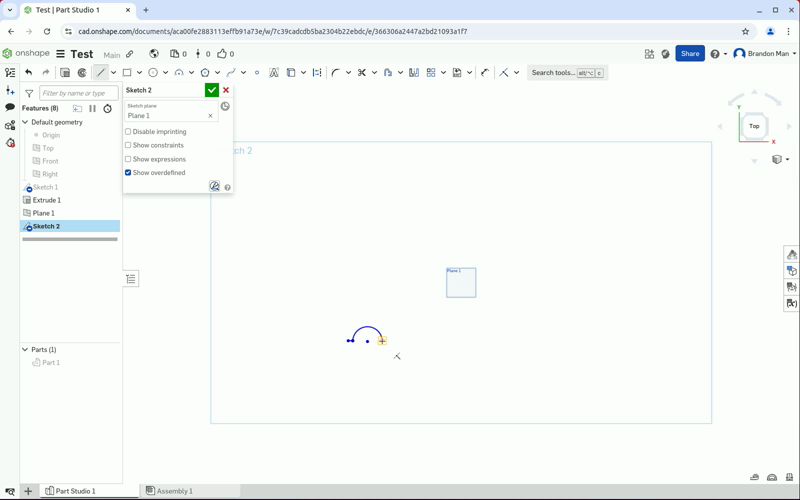
click(382, 340)
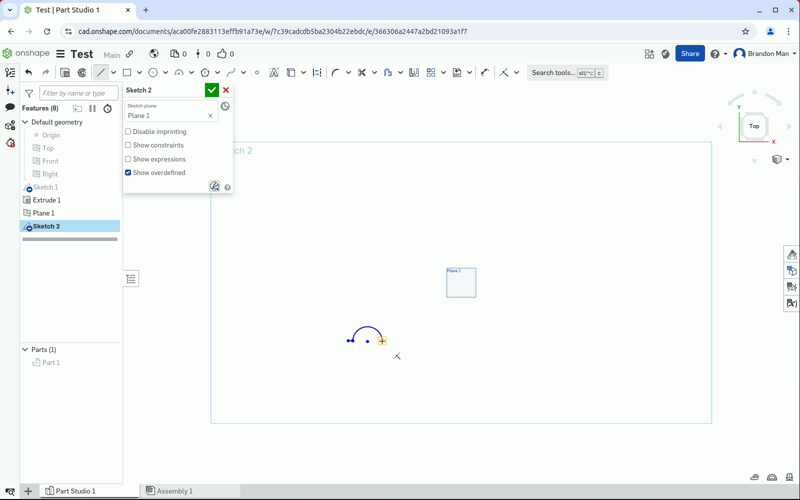
key_down(shift)
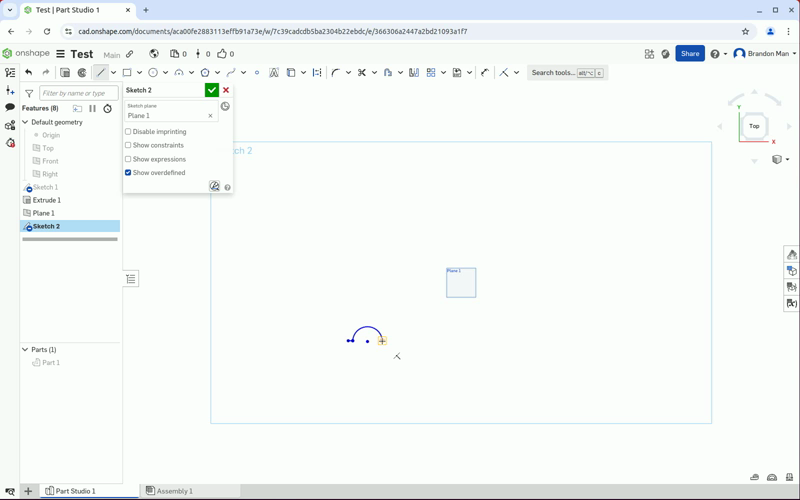
mouse_move(412, 340)
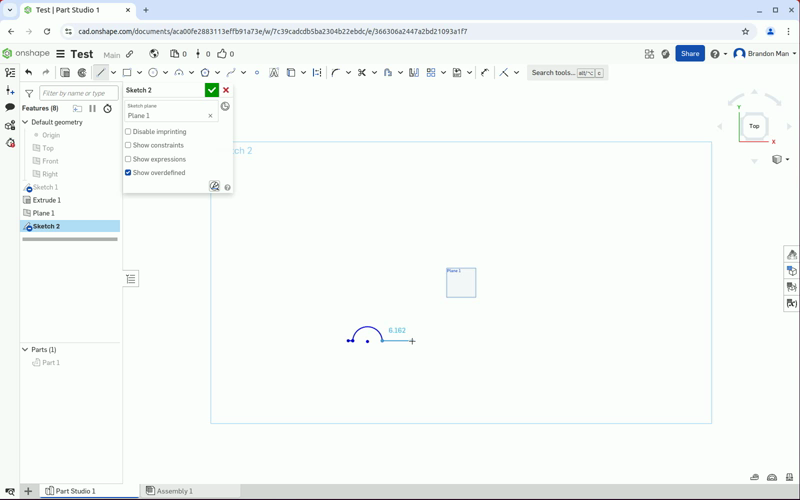
mouse_move(386, 340)
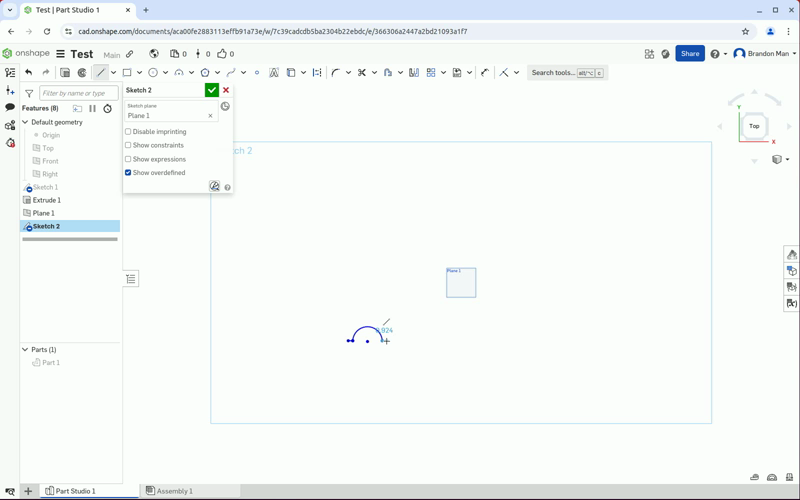
scroll(6)
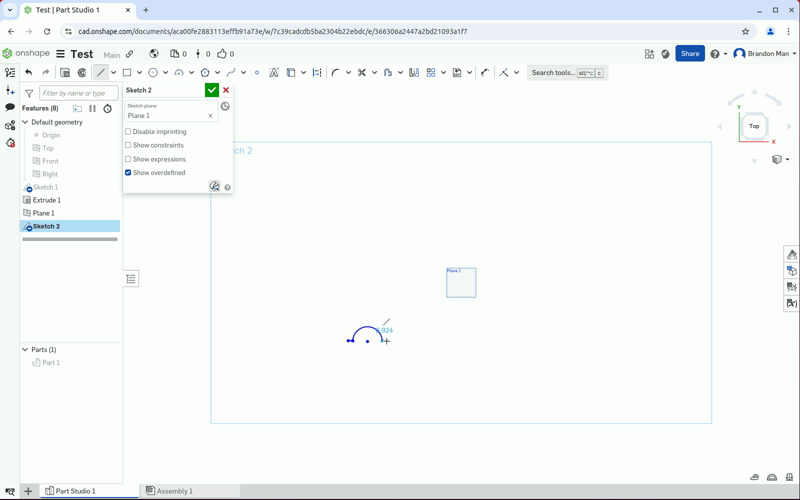
scroll(6)
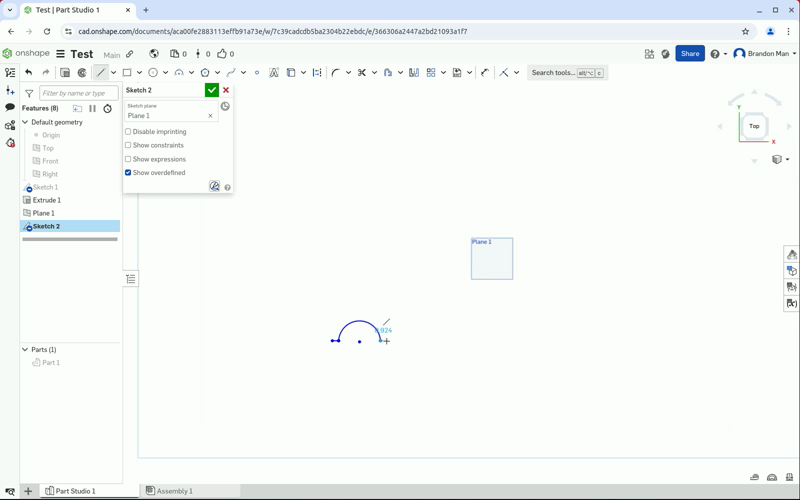
scroll(6)
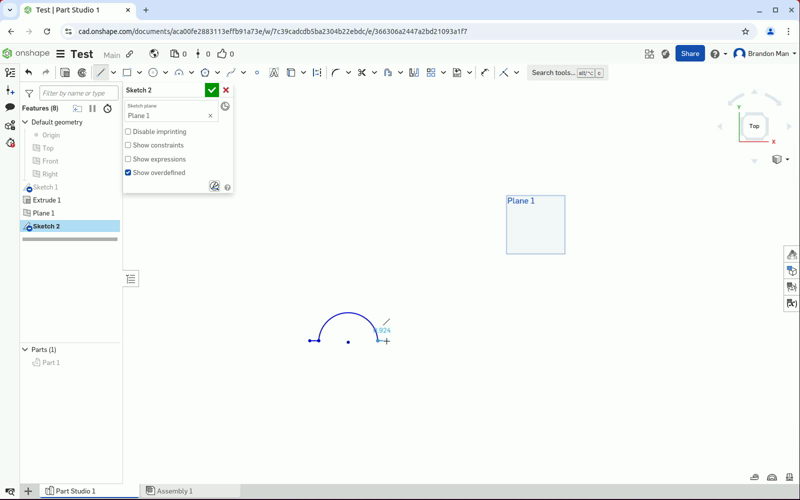
scroll(6)
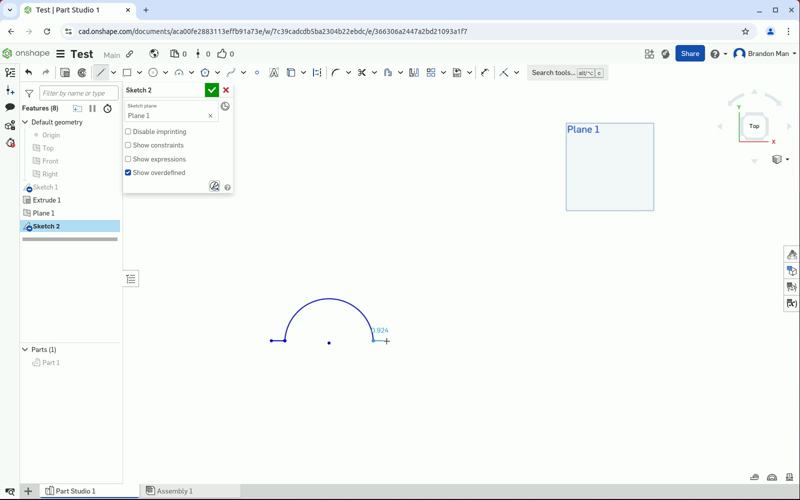
scroll(6)
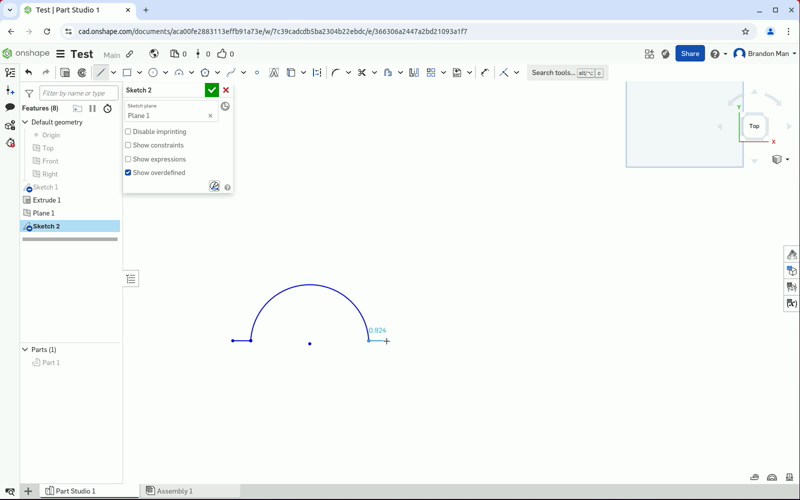
scroll(6)
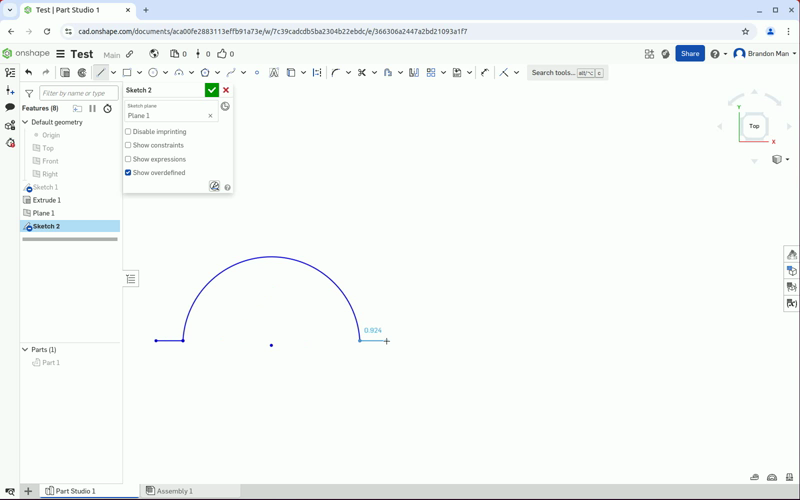
scroll(6)
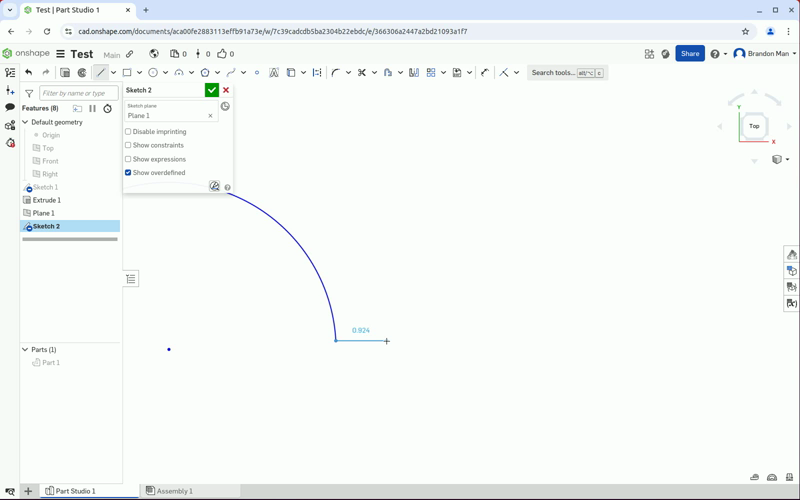
click(386, 340)
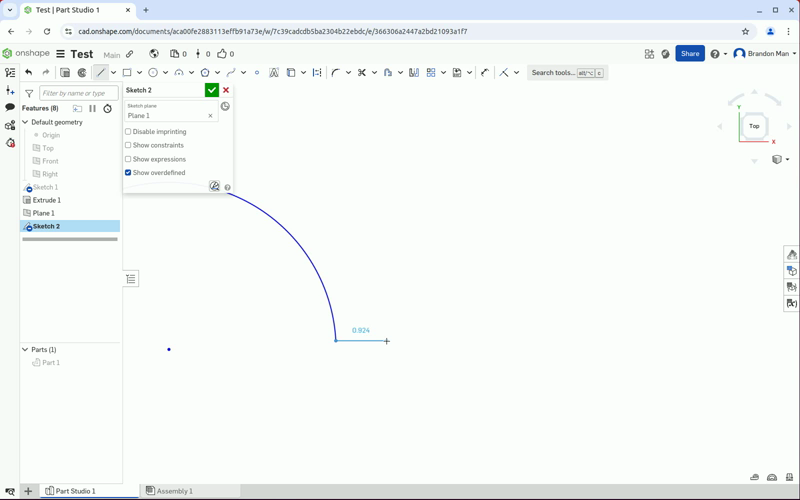
scroll(-6)
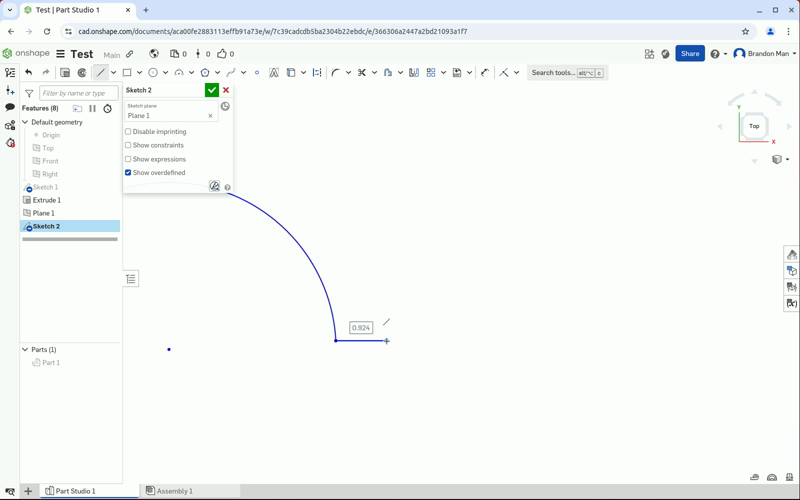
scroll(-6)
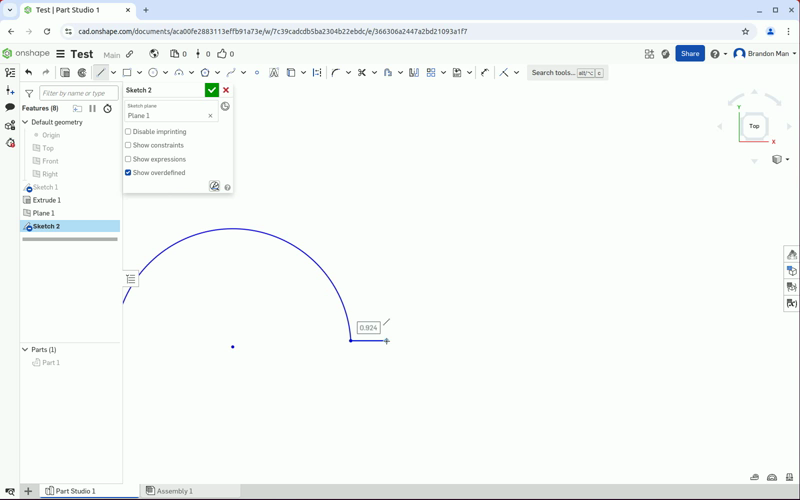
scroll(-6)
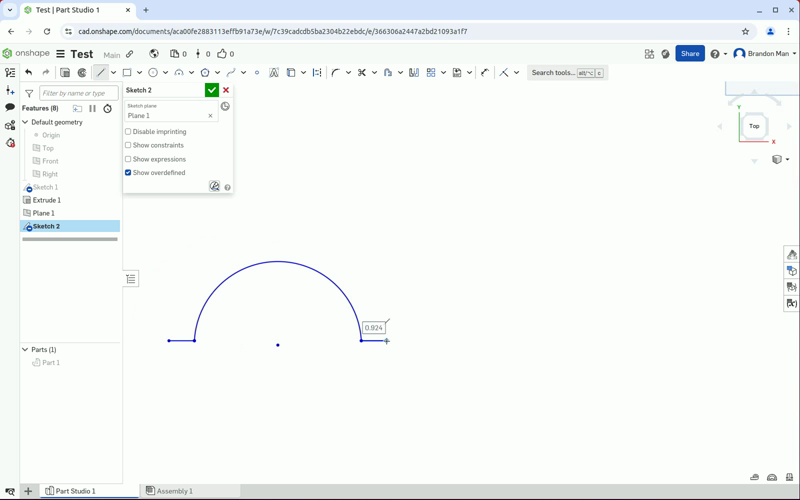
scroll(-6)
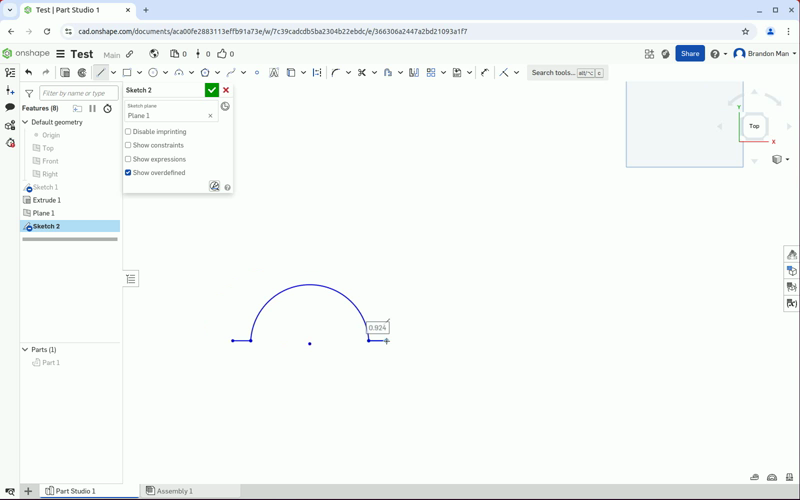
scroll(-6)
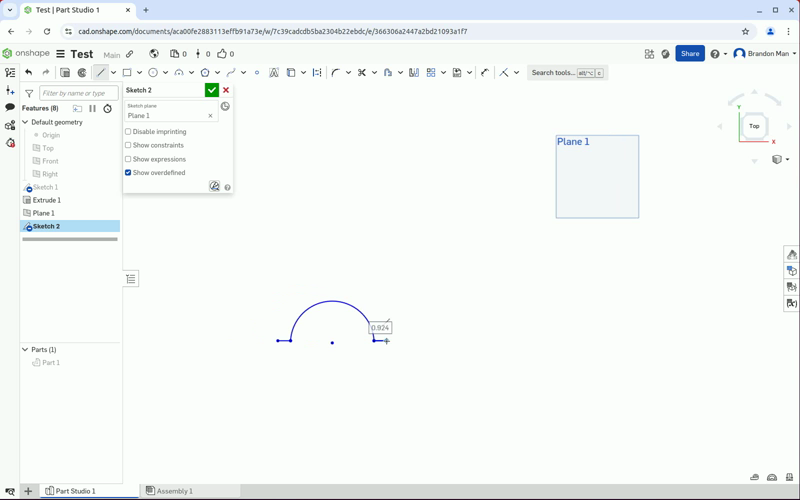
scroll(-6)
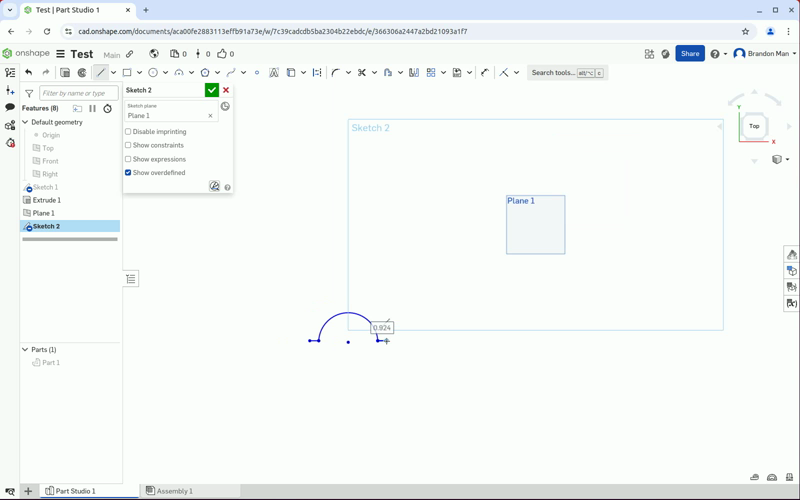
scroll(-6)
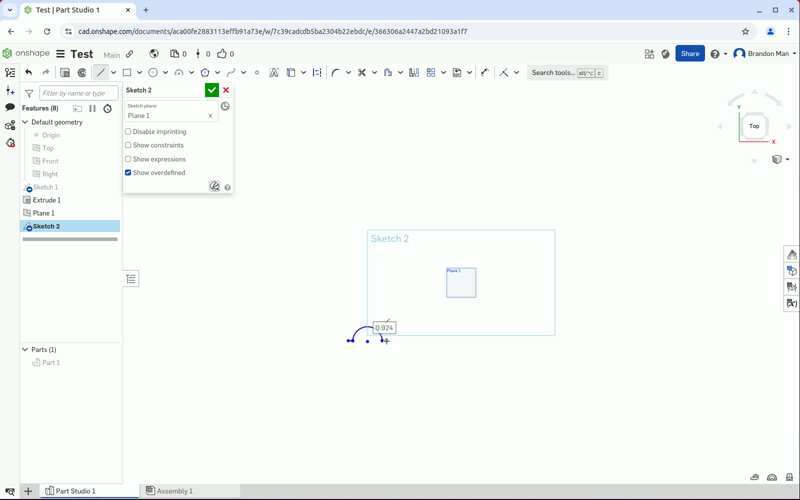
key_up(shift)
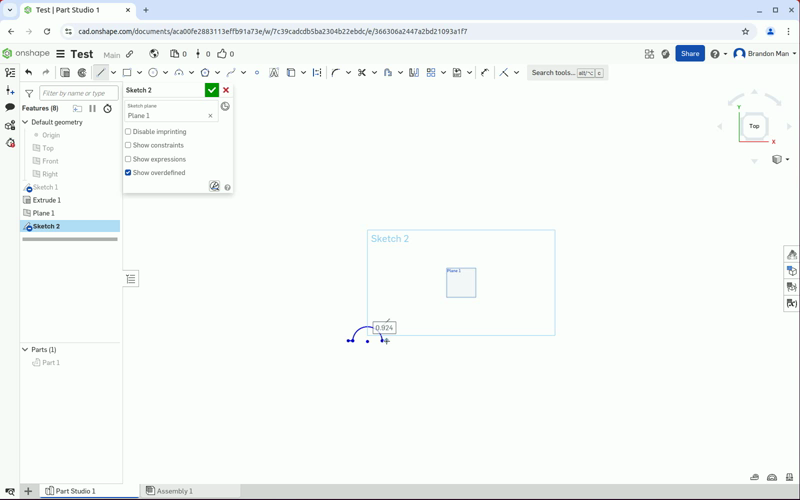
key(esc)
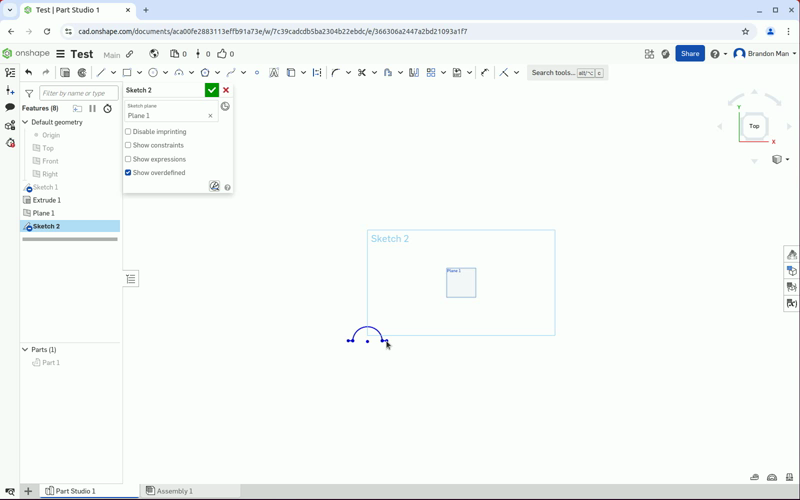
key(a)
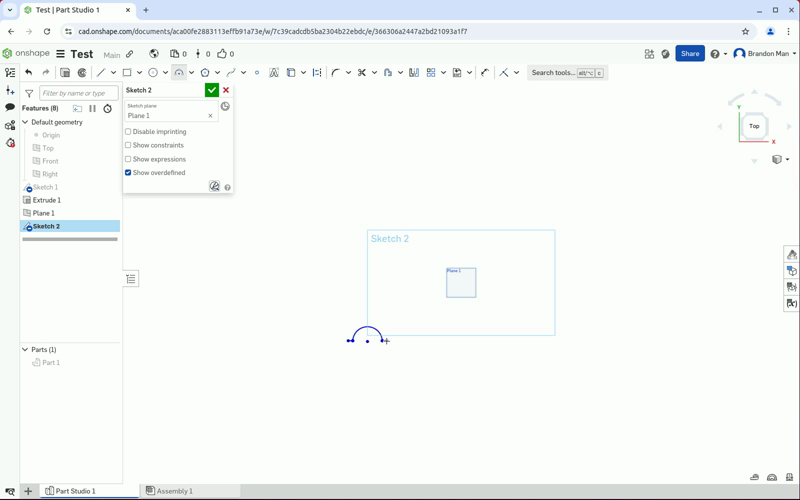
mouse_move(386, 340)
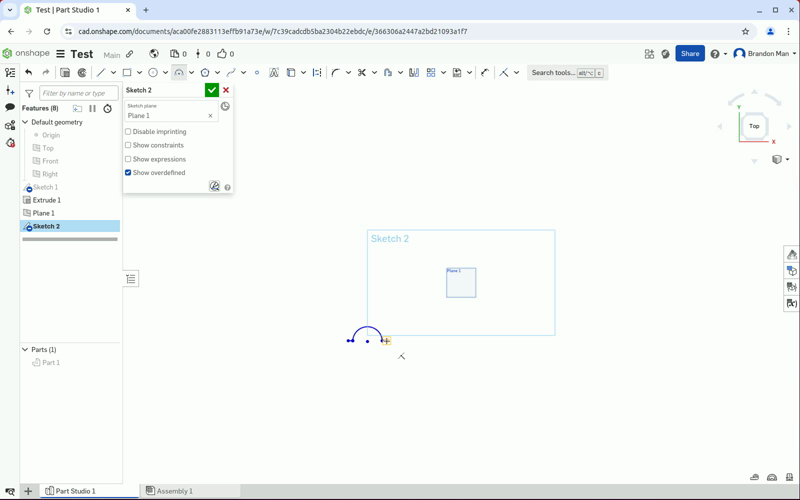
click(386, 340)
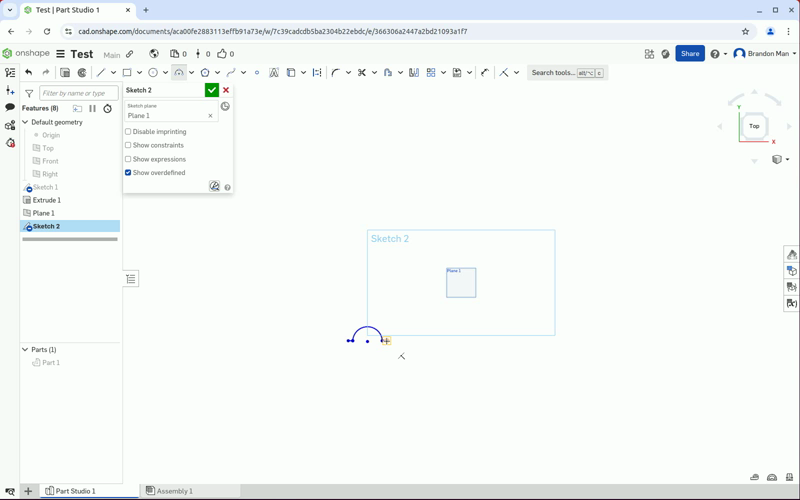
mouse_move(348, 340)
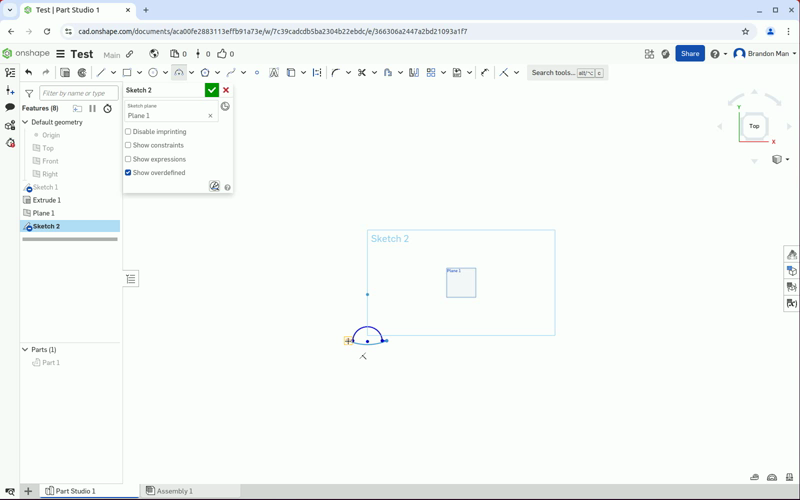
scroll(6)
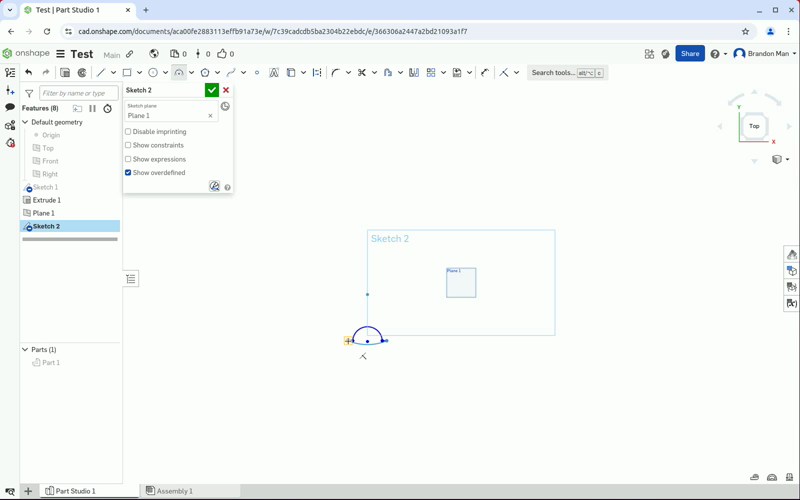
scroll(6)
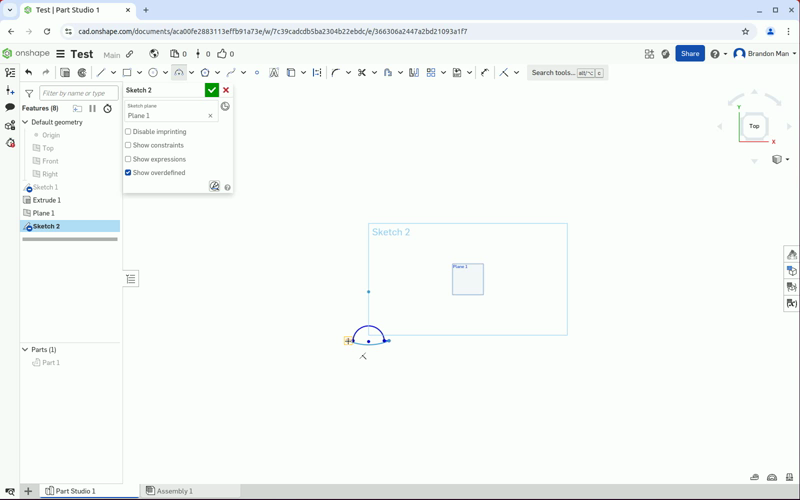
scroll(6)
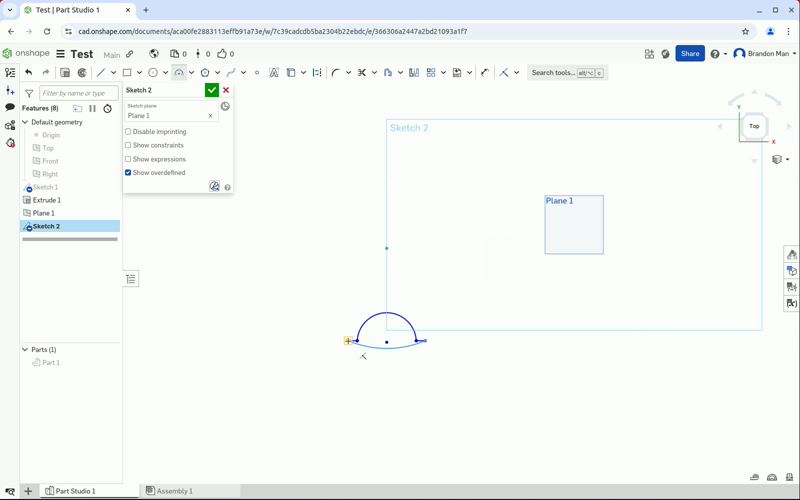
scroll(6)
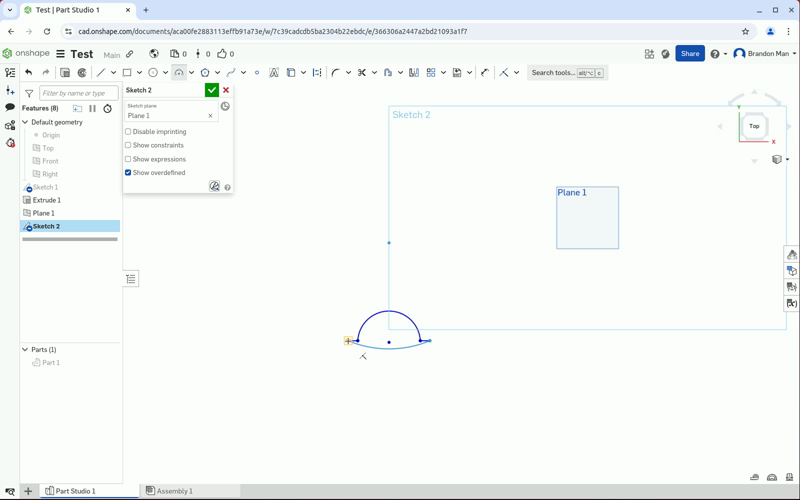
scroll(6)
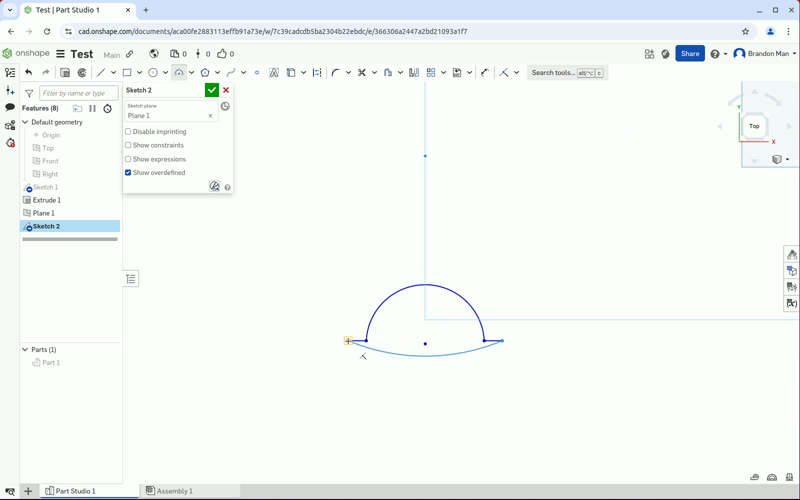
scroll(6)
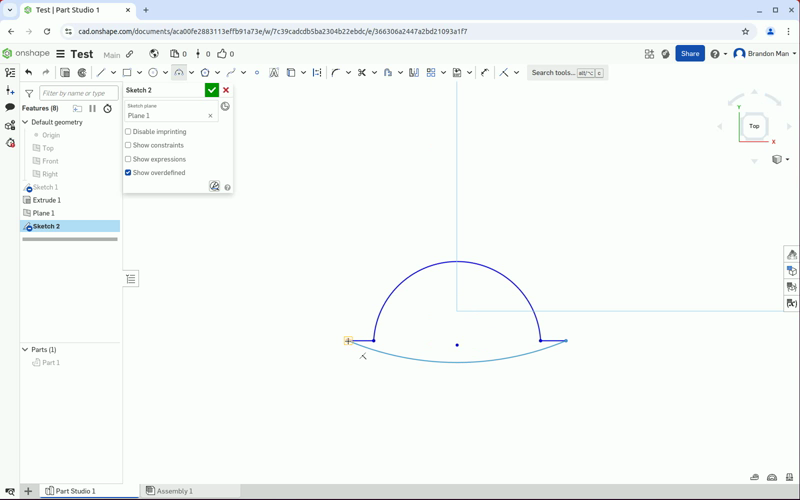
scroll(6)
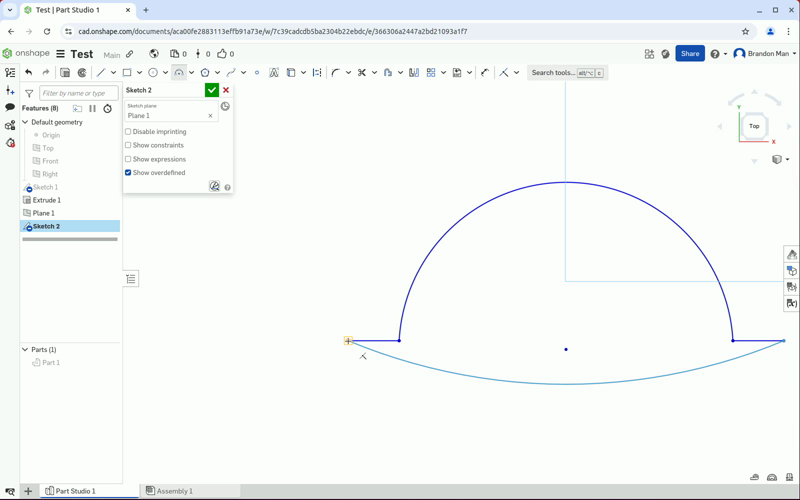
click(348, 340)
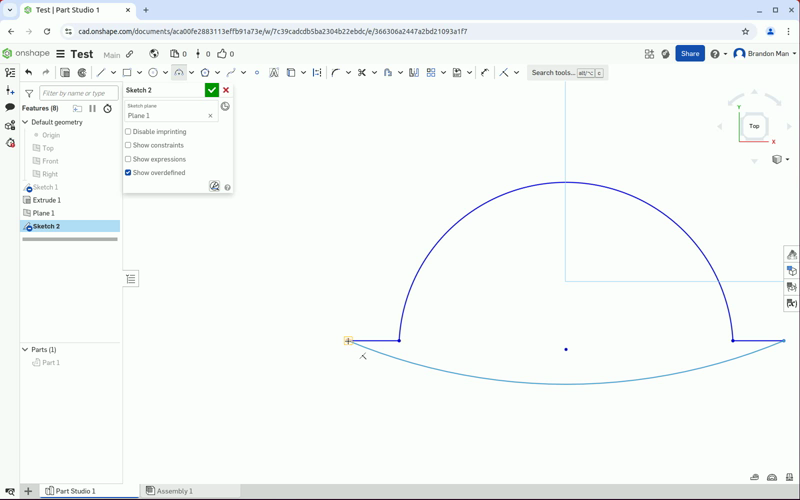
scroll(-6)
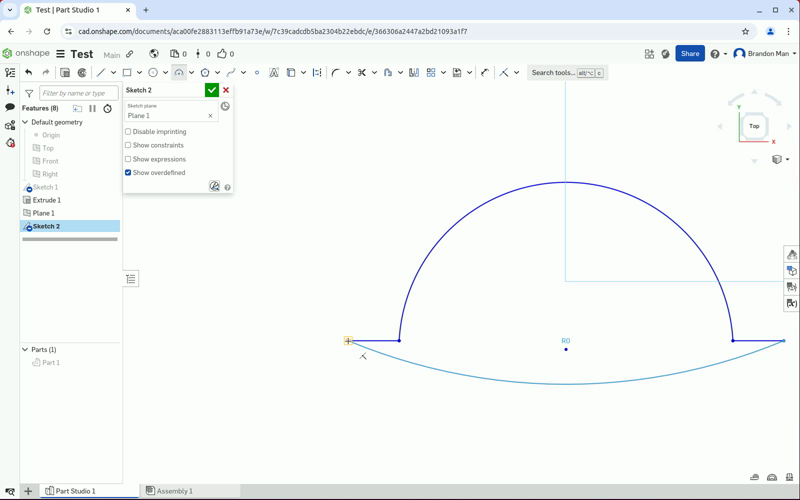
scroll(-6)
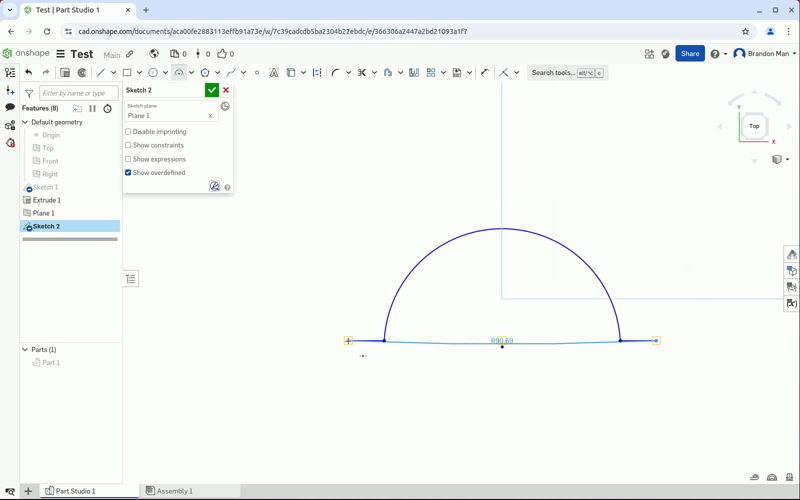
scroll(-6)
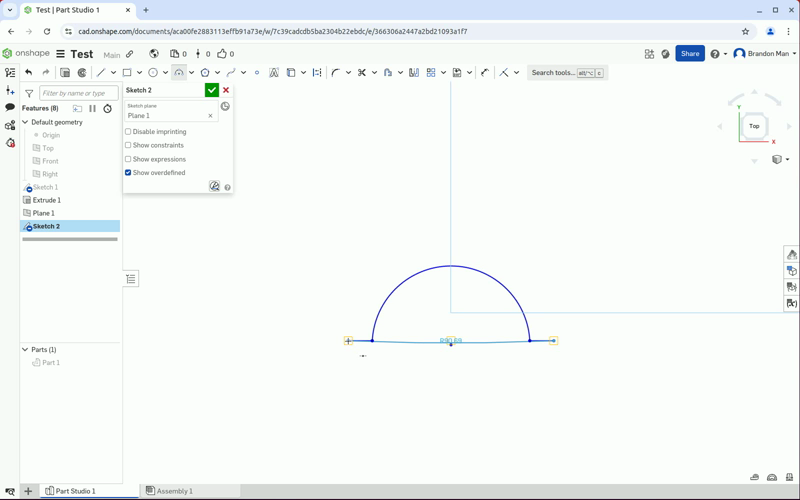
scroll(-6)
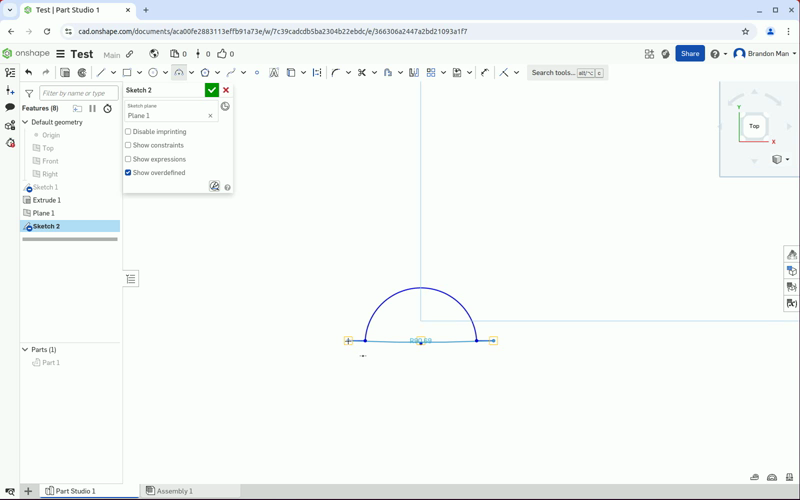
scroll(-6)
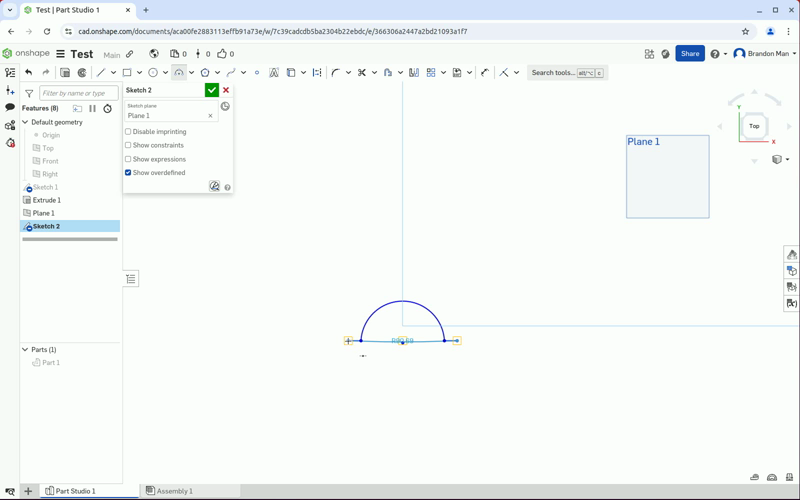
scroll(-6)
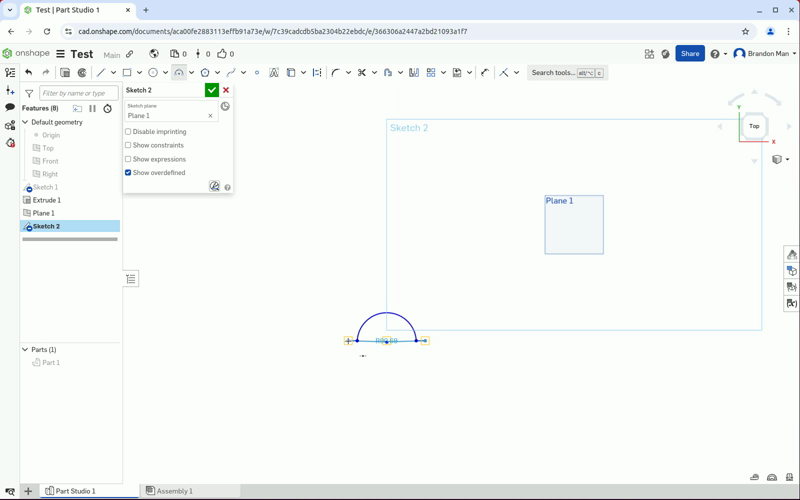
scroll(-6)
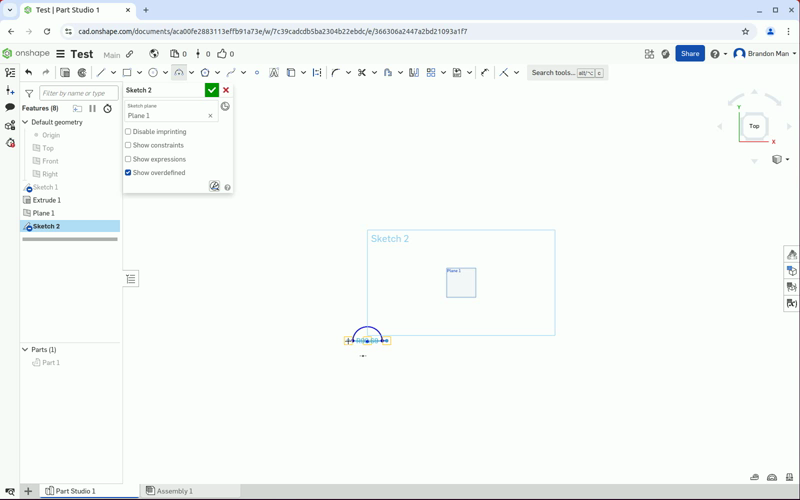
key_down(shift)
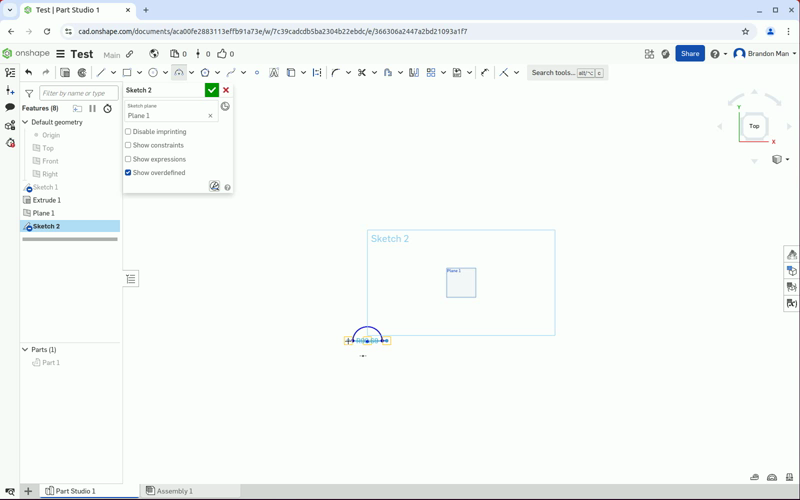
mouse_move(367, 321)
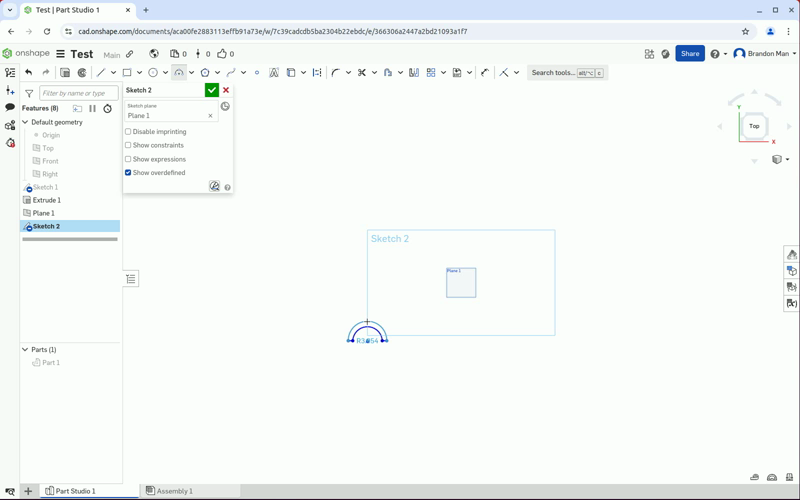
click(367, 321)
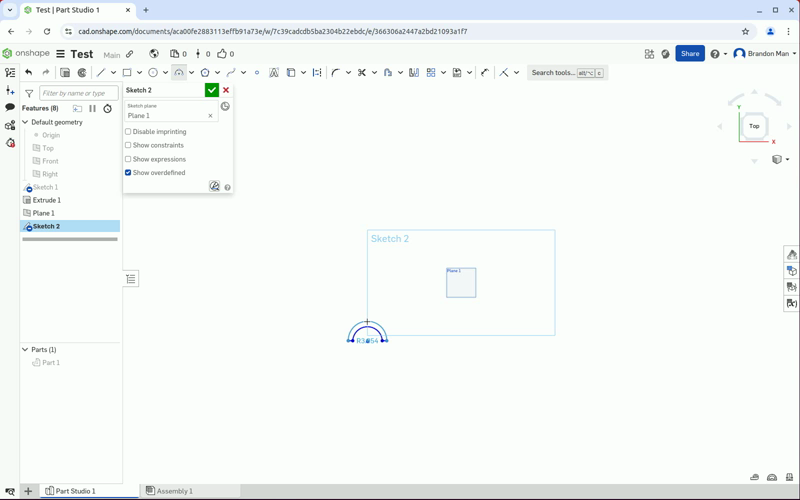
key_up(shift)
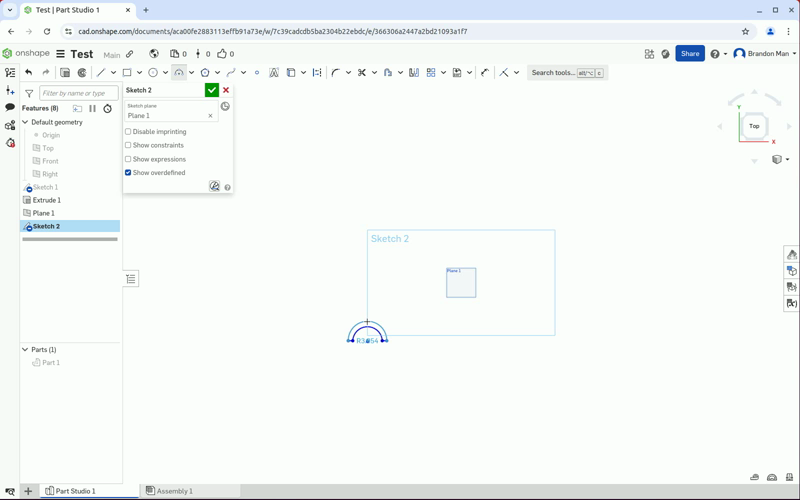
key(esc)
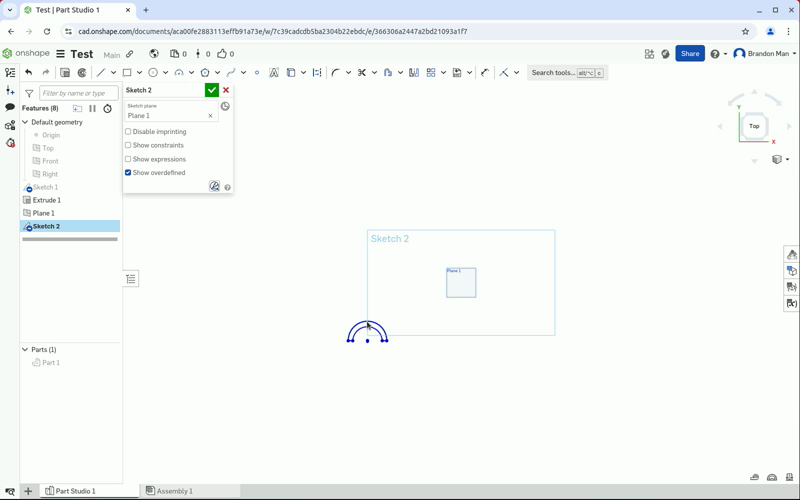
mouse_move(378, 327)
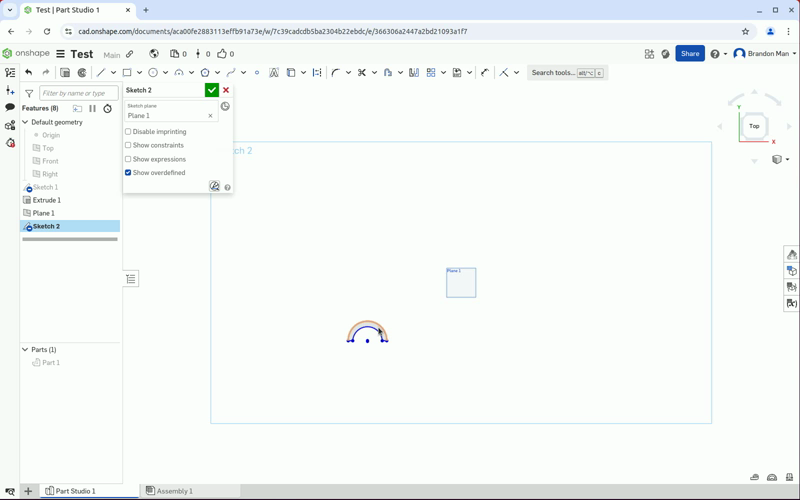
scroll(6)
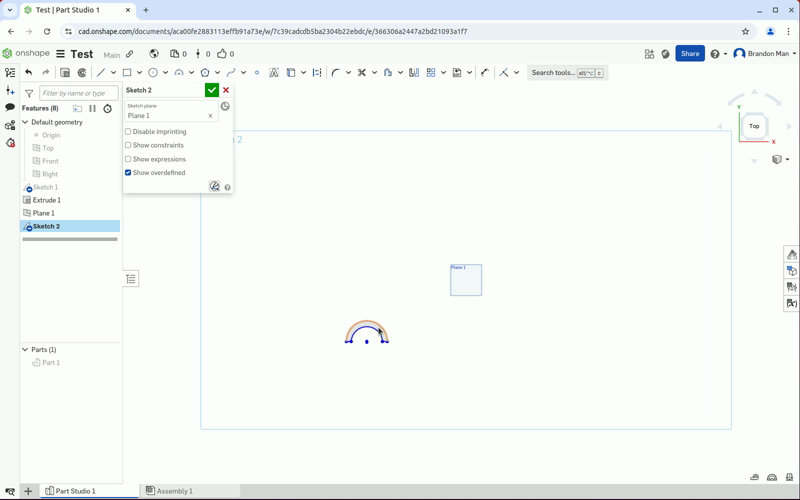
scroll(6)
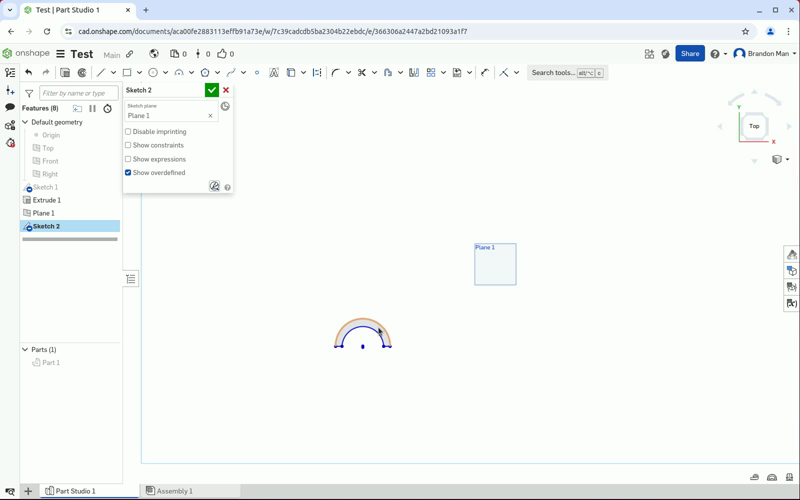
scroll(6)
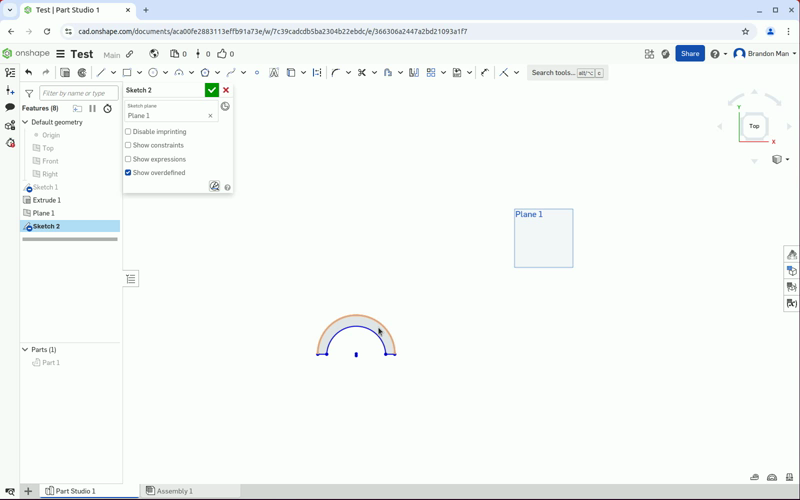
scroll(6)
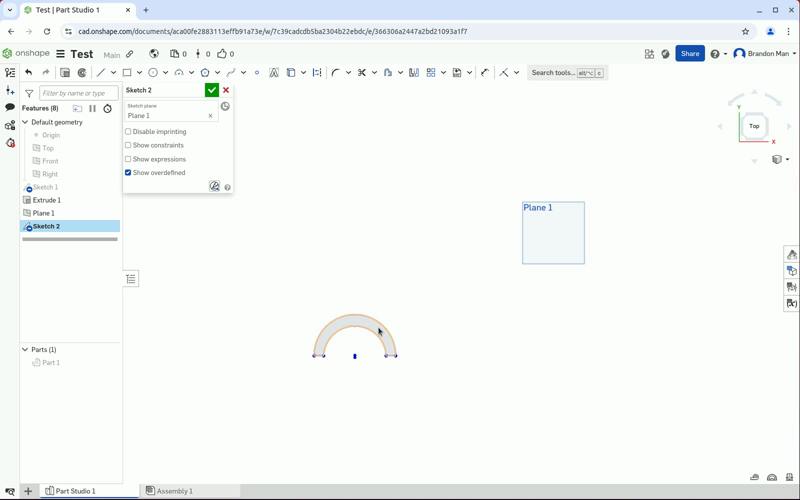
scroll(6)
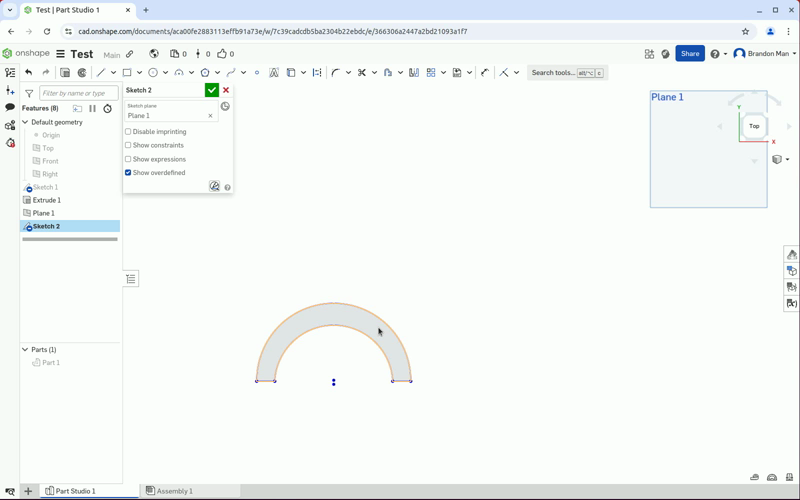
scroll(6)
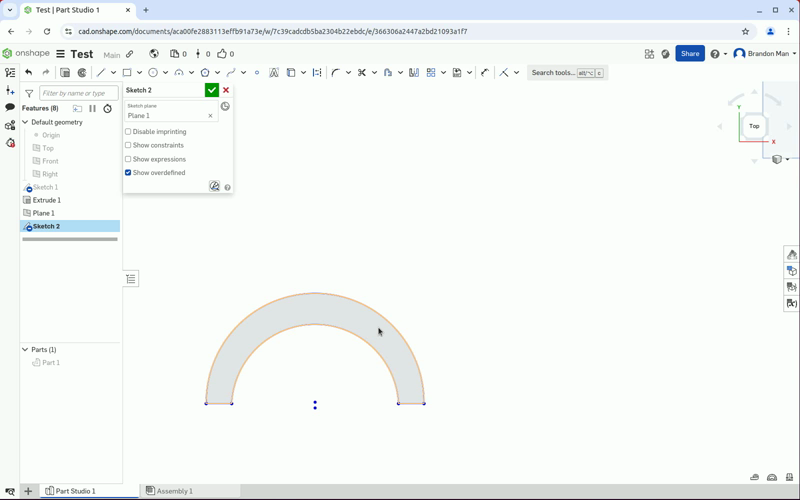
scroll(6)
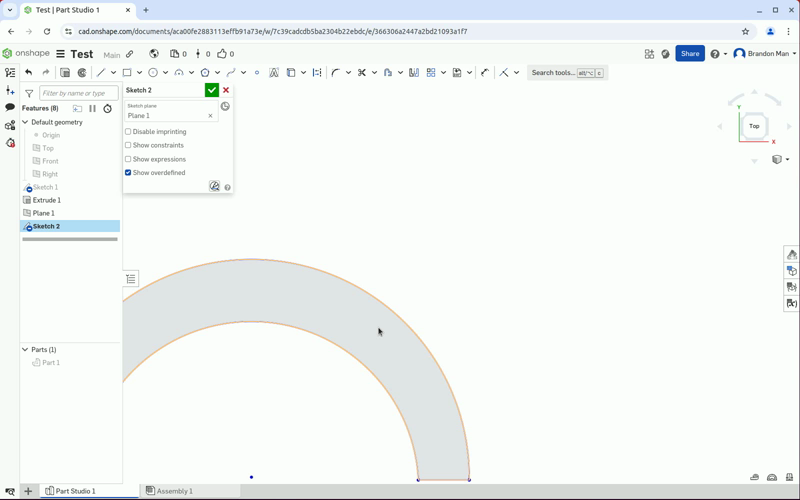
click(378, 327)
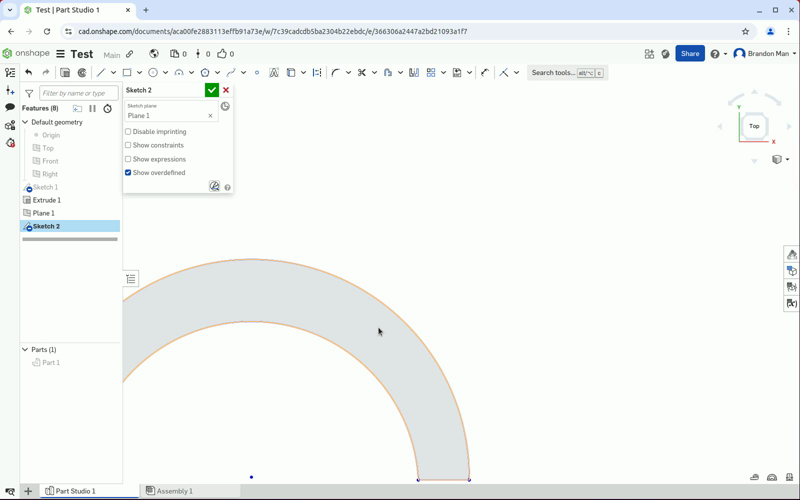
scroll(-6)
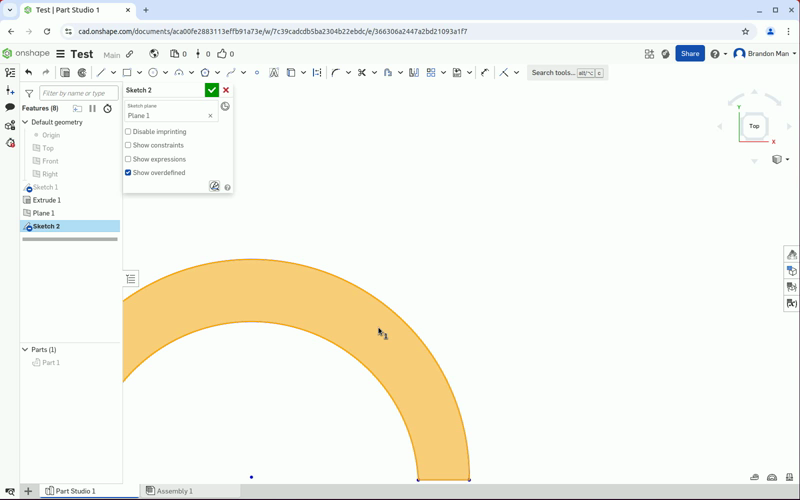
scroll(-6)
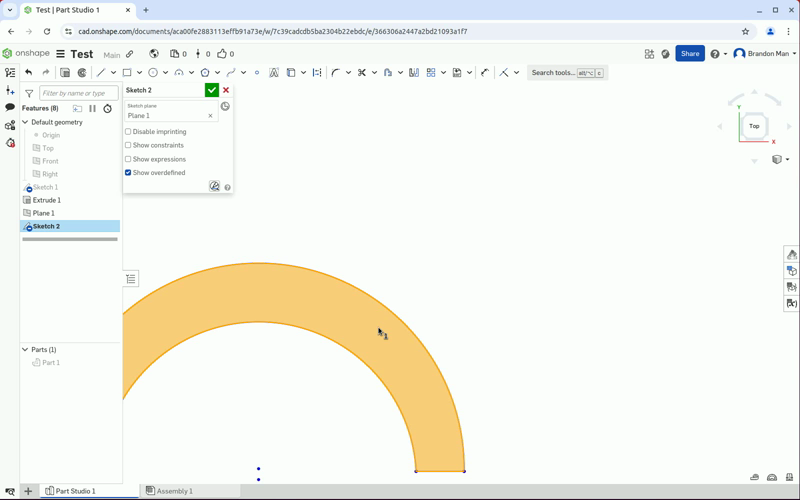
scroll(-6)
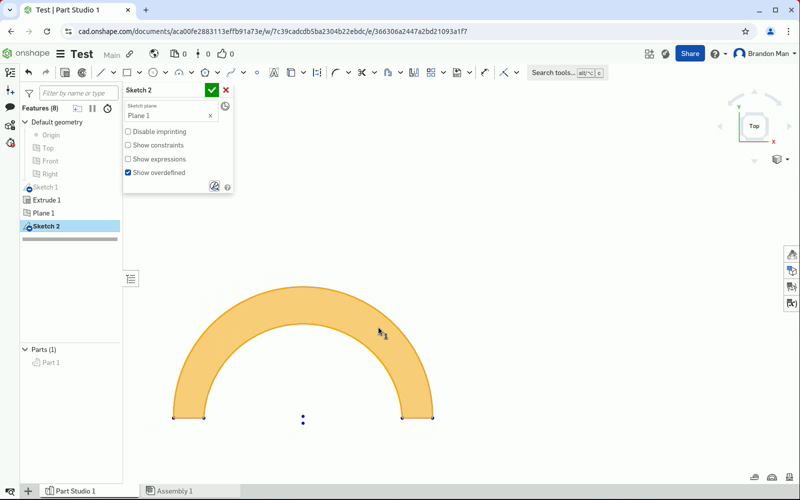
scroll(-6)
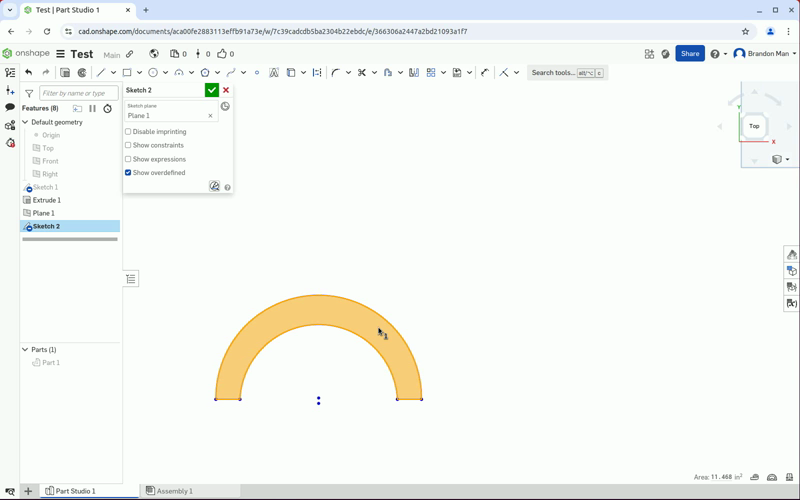
scroll(-6)
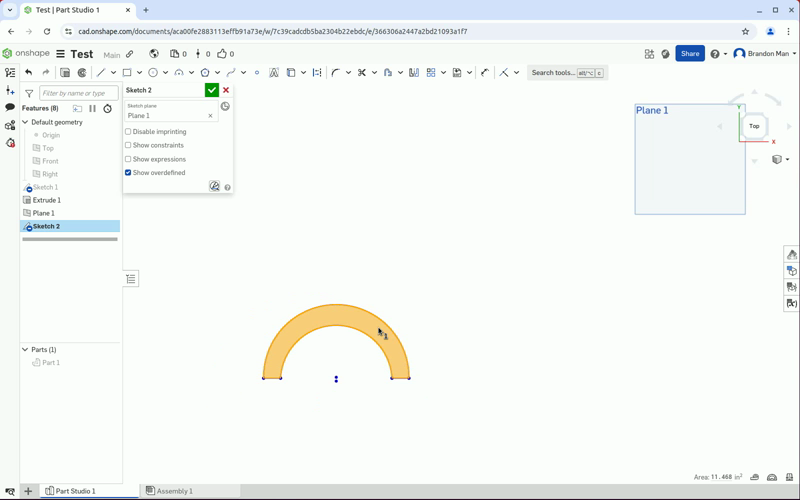
scroll(-6)
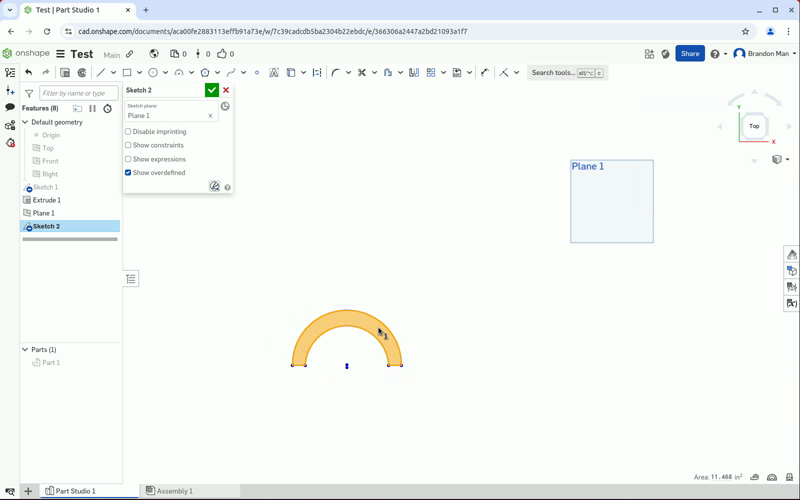
scroll(-6)
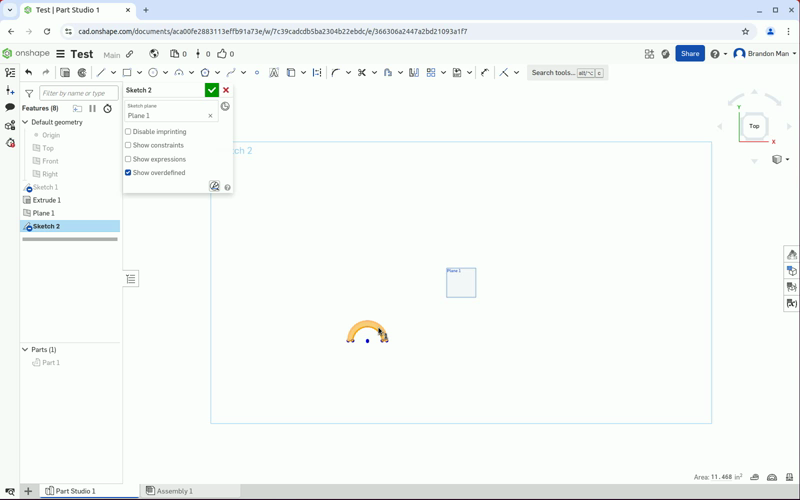
mouse_move(73, 352)
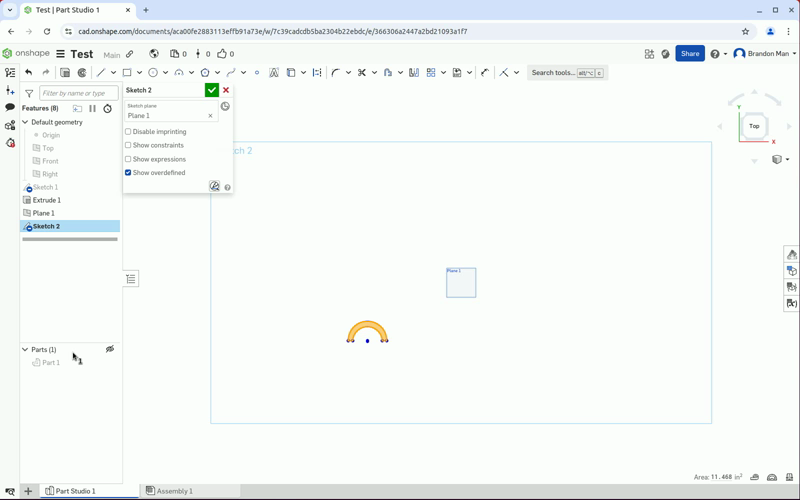
key(shift+y)
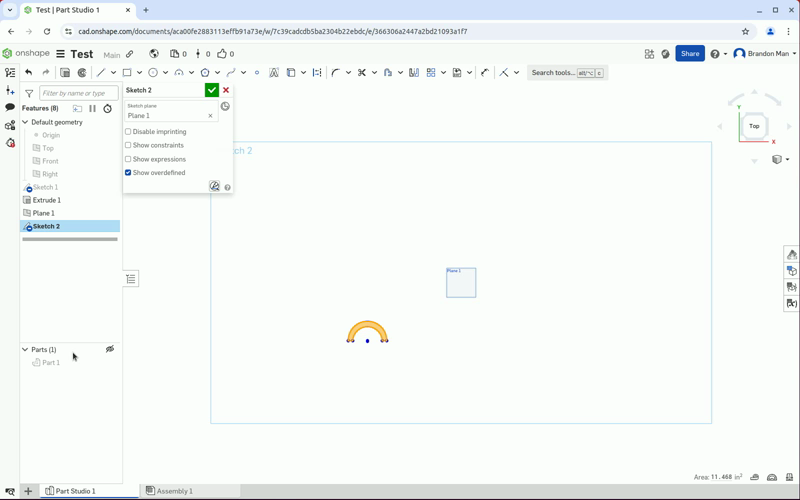
key(shift+e)
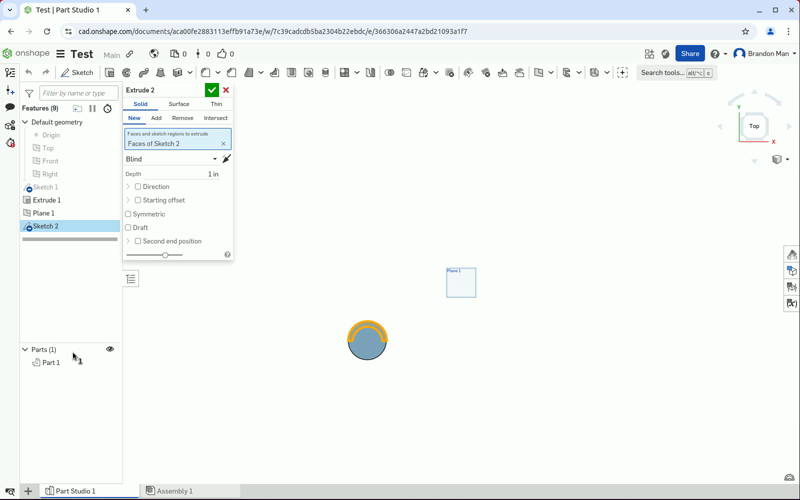
mouse_move(143, 106)
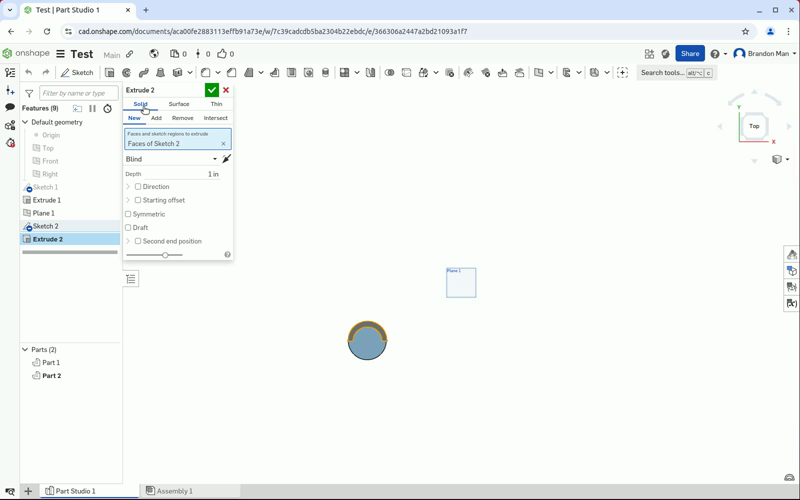
click(143, 106)
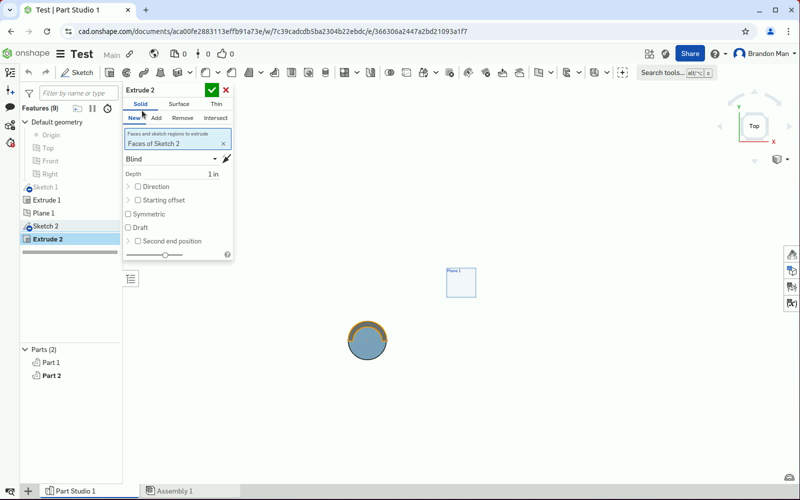
mouse_move(137, 120)
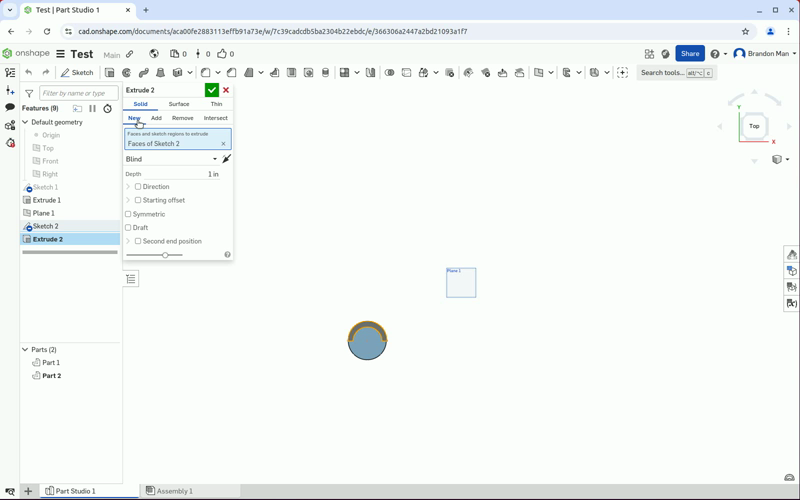
click(137, 120)
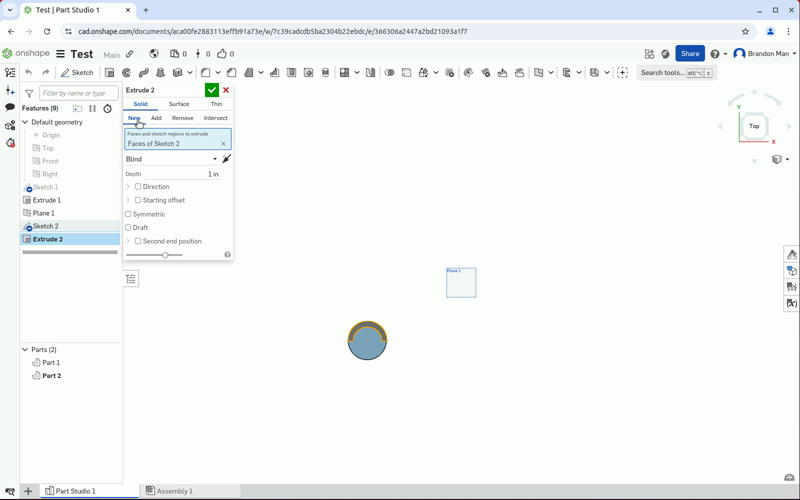
key(tab, 4)
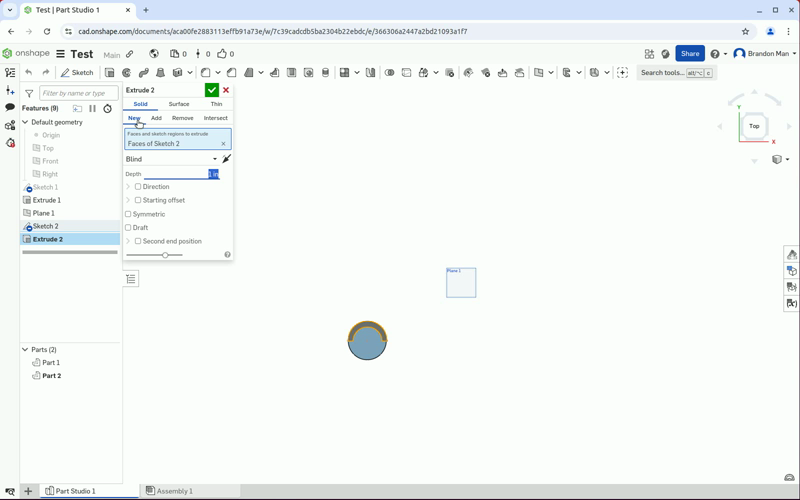
text(1.685)
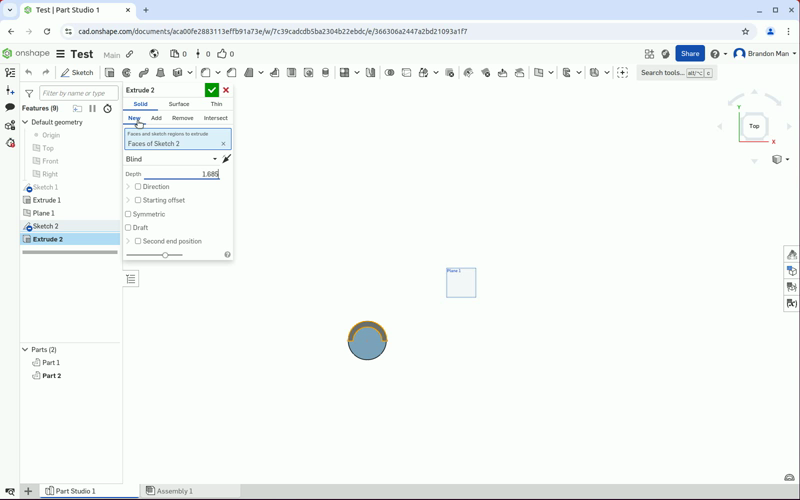
key(enter)
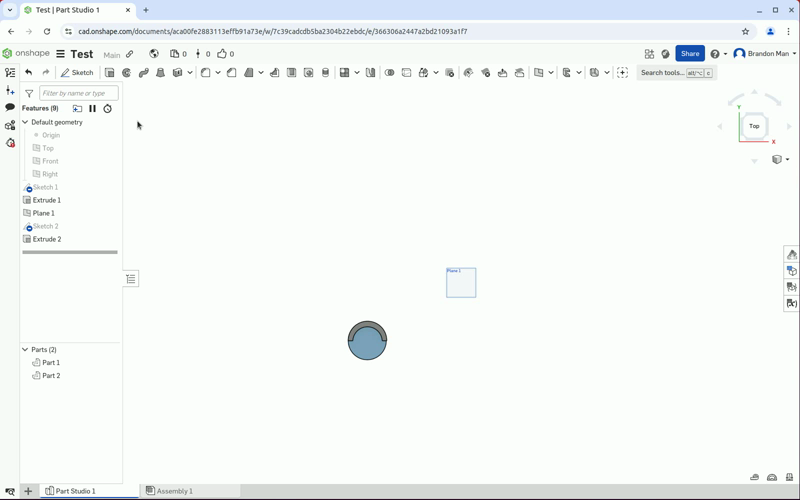
key(shift+h)
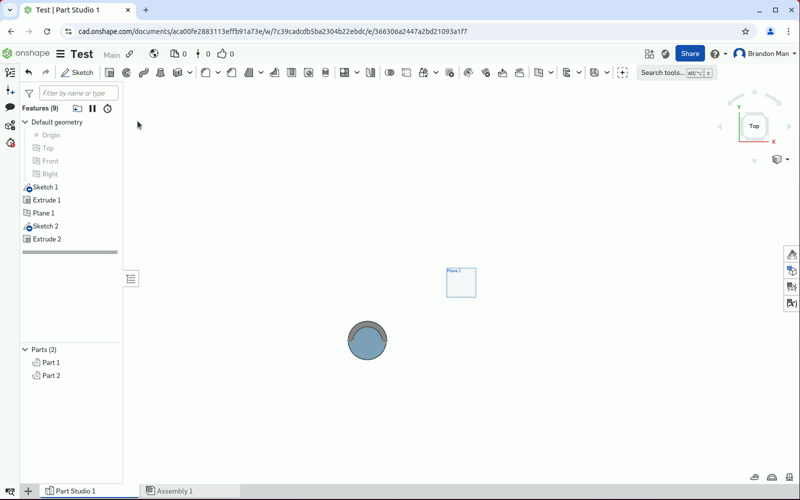
key(shift+h)
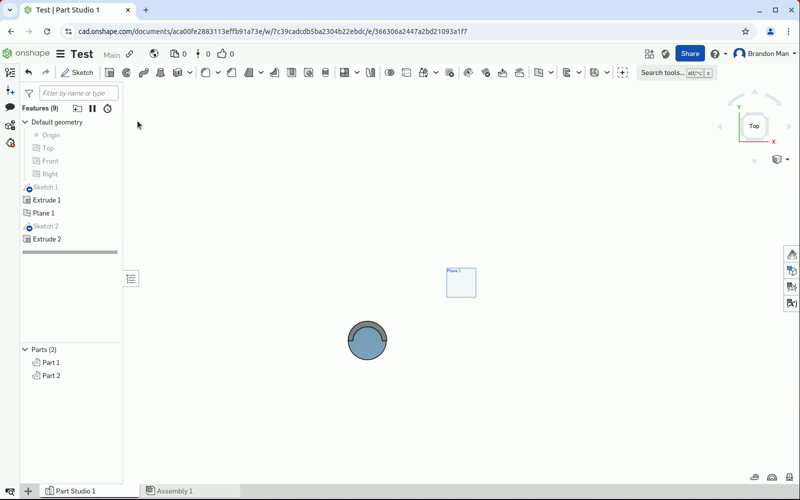
mouse_move(73, 189)
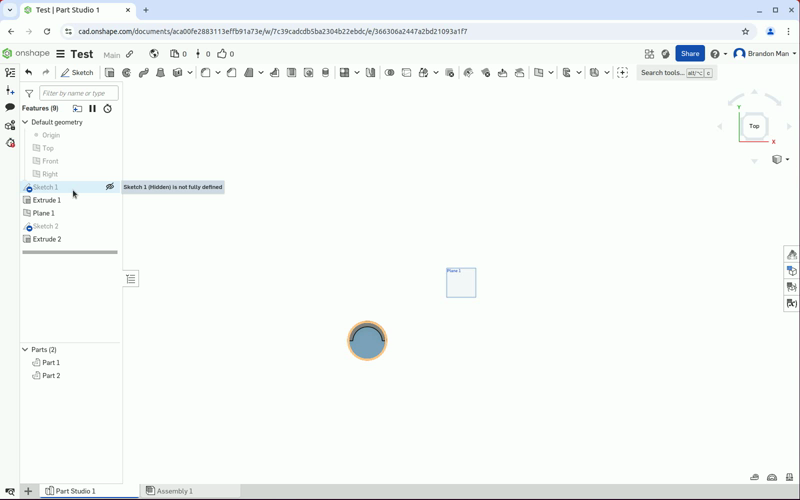
click(73, 189)
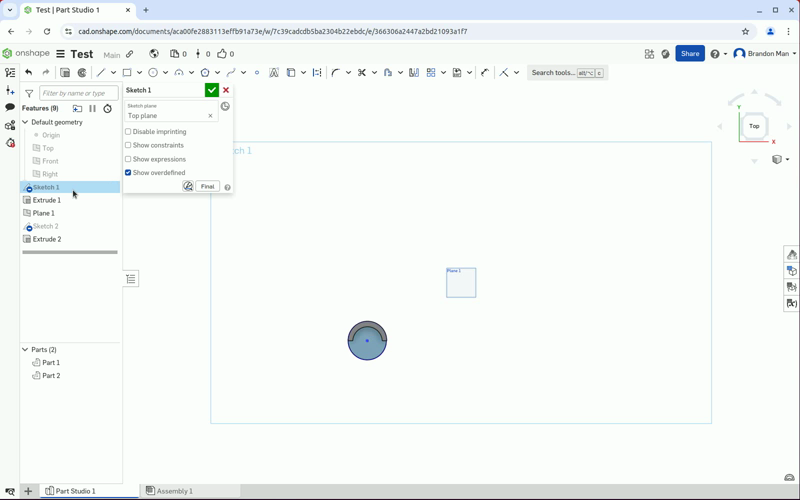
mouse_move(229, 92)
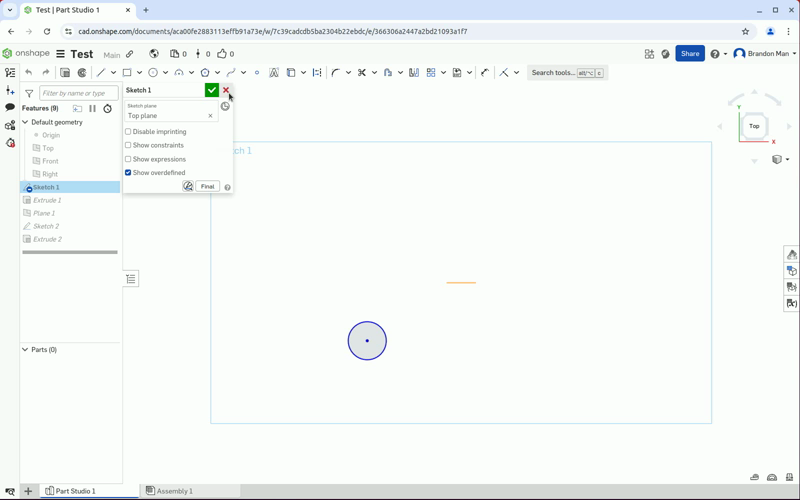
click(229, 92)
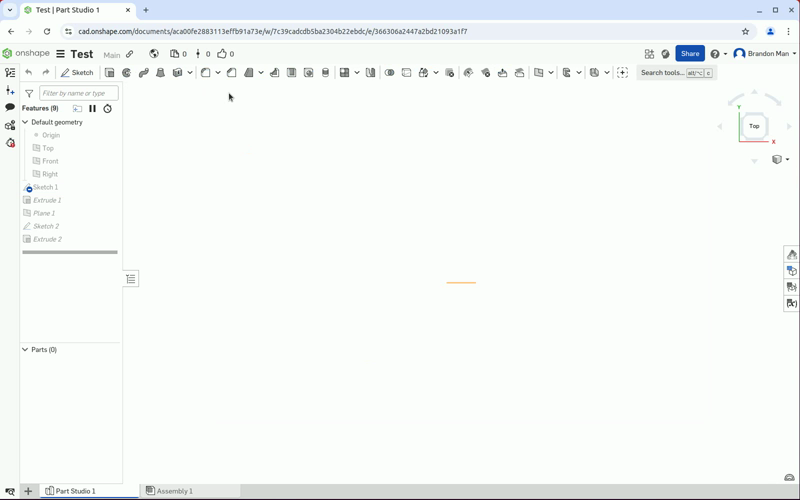
key(shift+s)
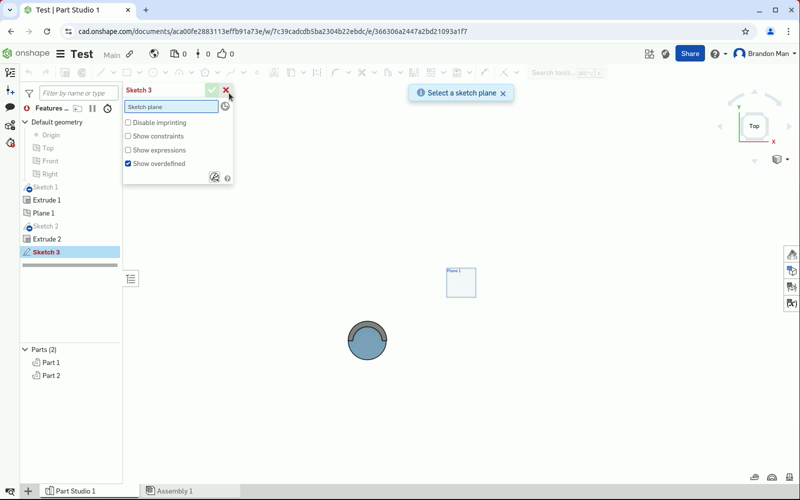
mouse_move(73, 215)
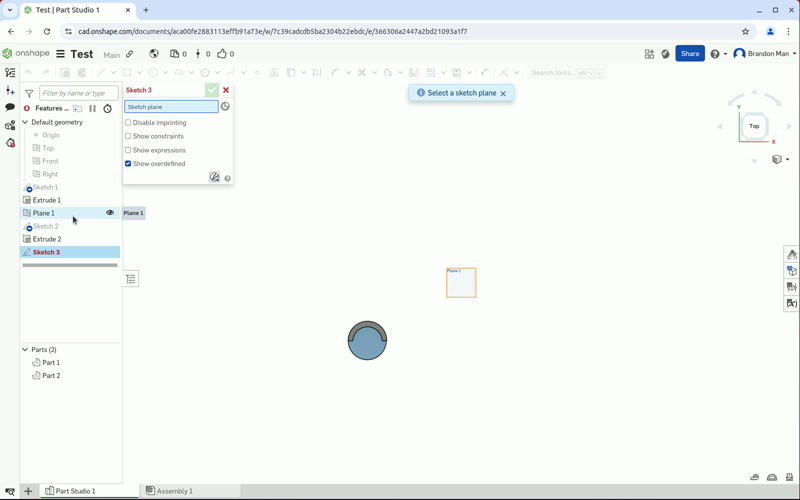
click(73, 215)
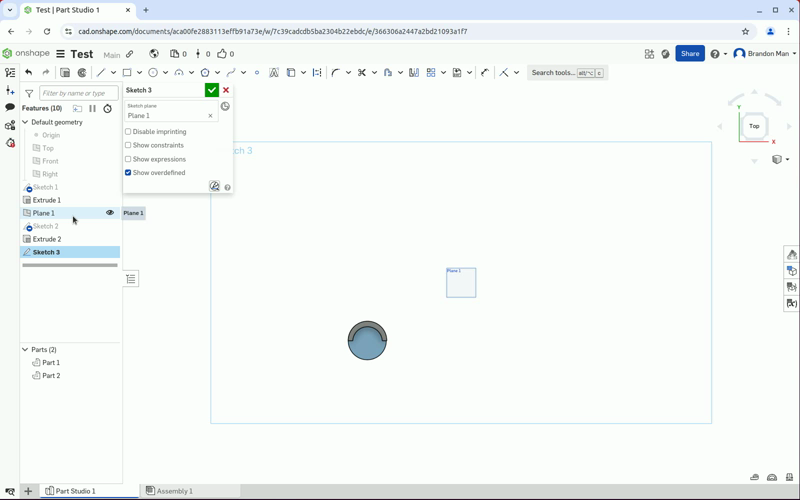
mouse_move(73, 352)
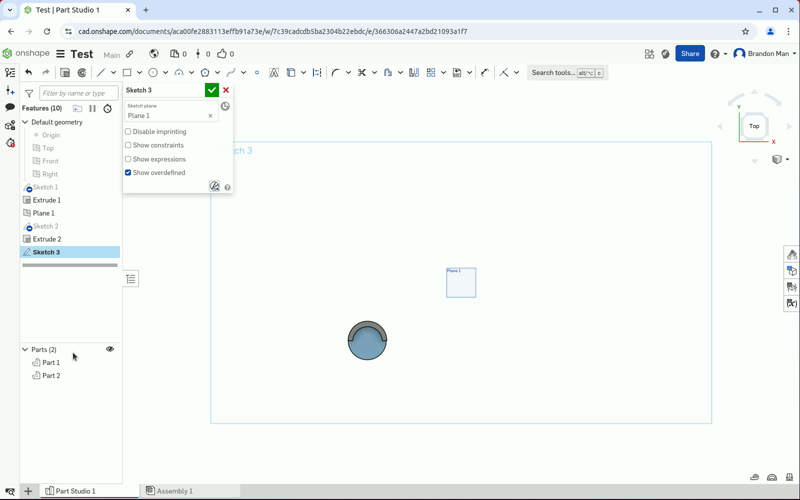
key(y)
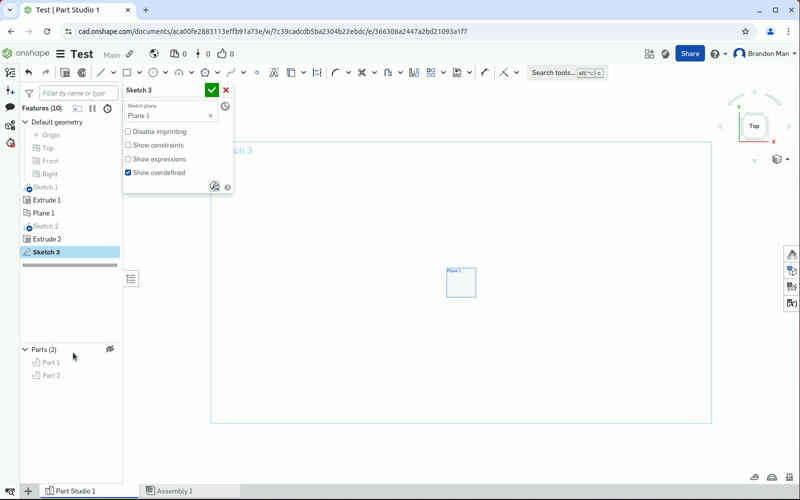
key(a)
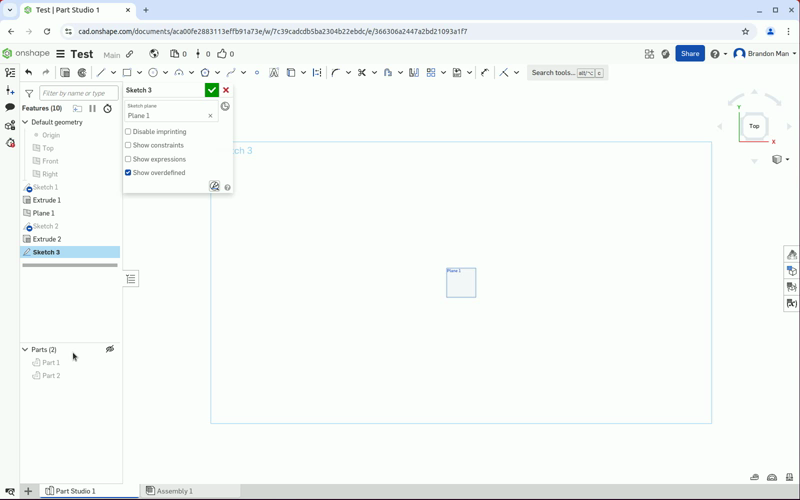
key_down(shift)
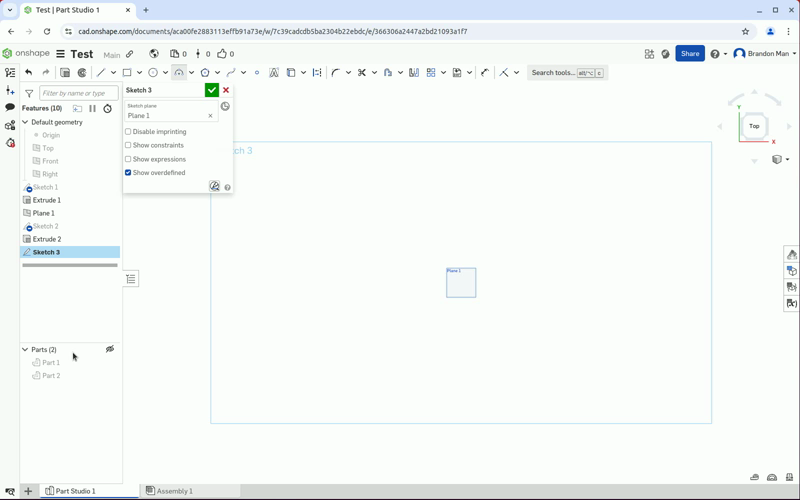
mouse_move(359, 357)
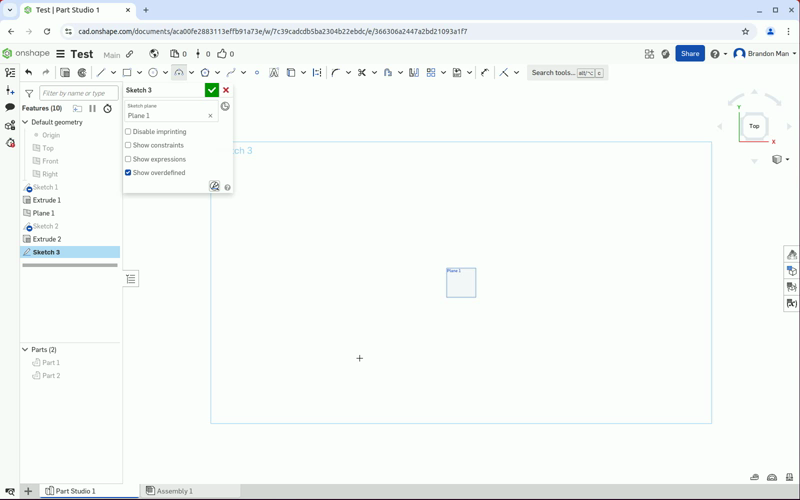
click(359, 357)
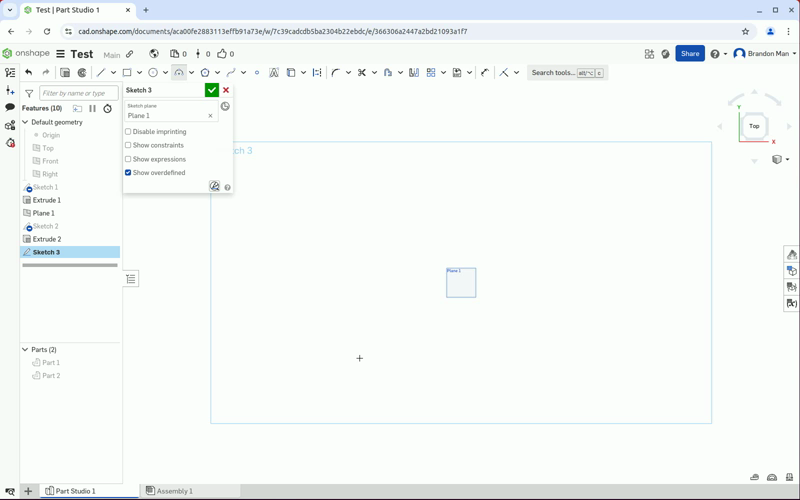
key_up(shift)
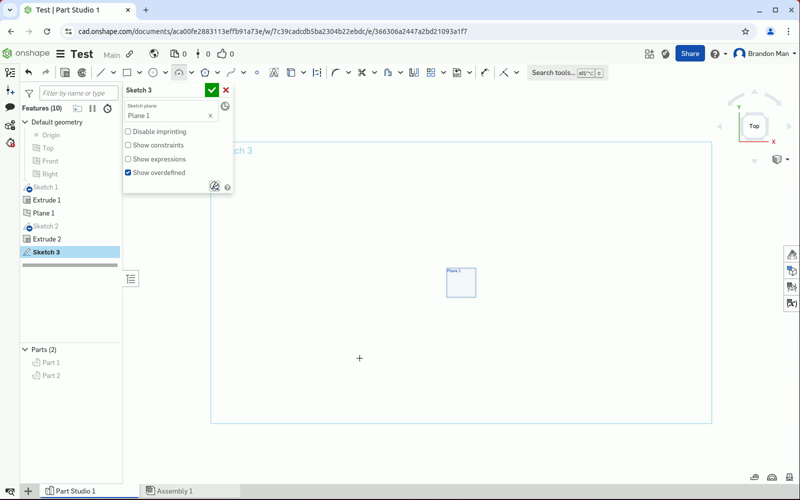
key_down(shift)
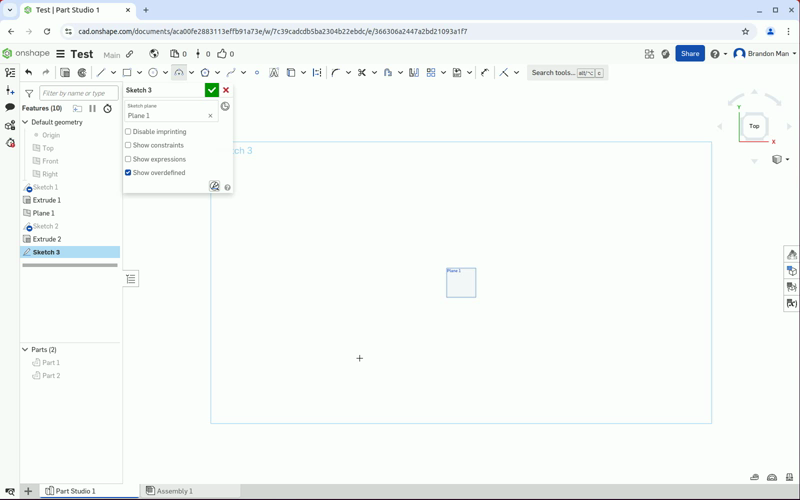
mouse_move(375, 357)
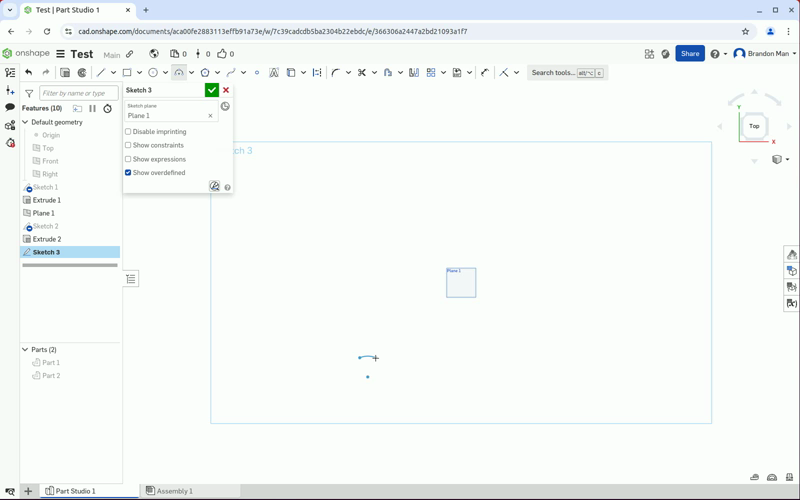
click(375, 357)
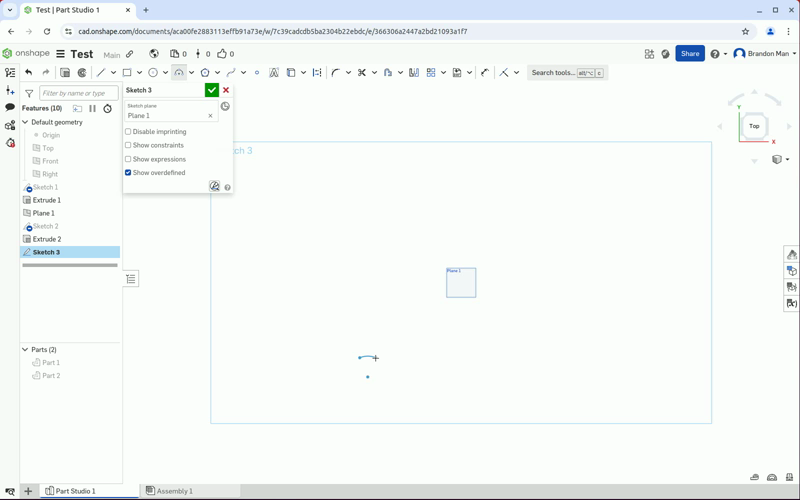
mouse_move(367, 359)
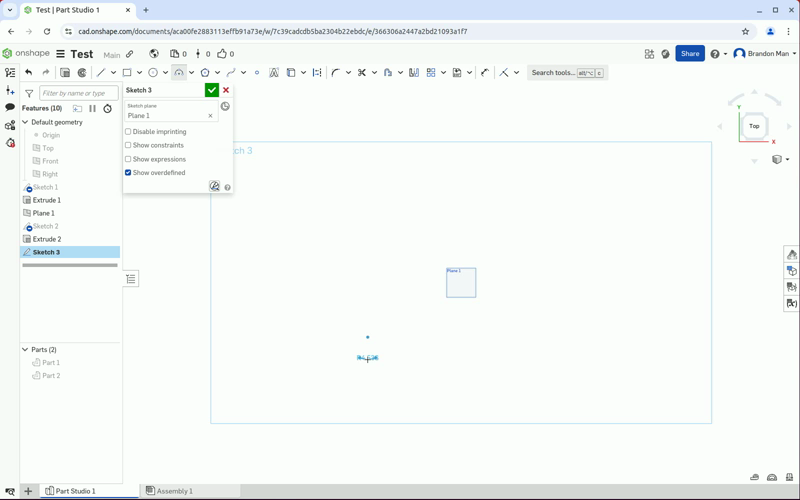
click(367, 359)
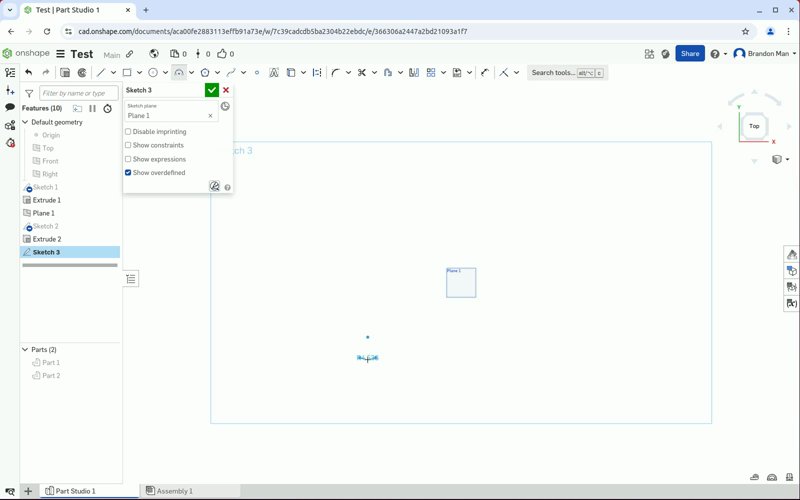
key_up(shift)
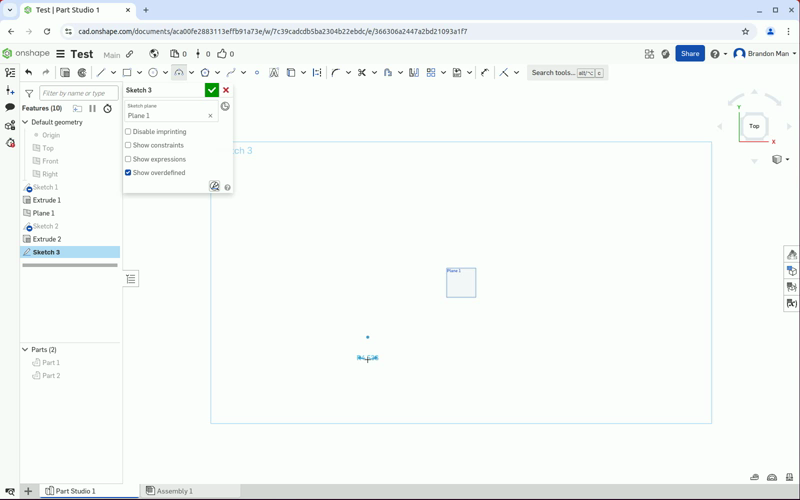
key(esc)
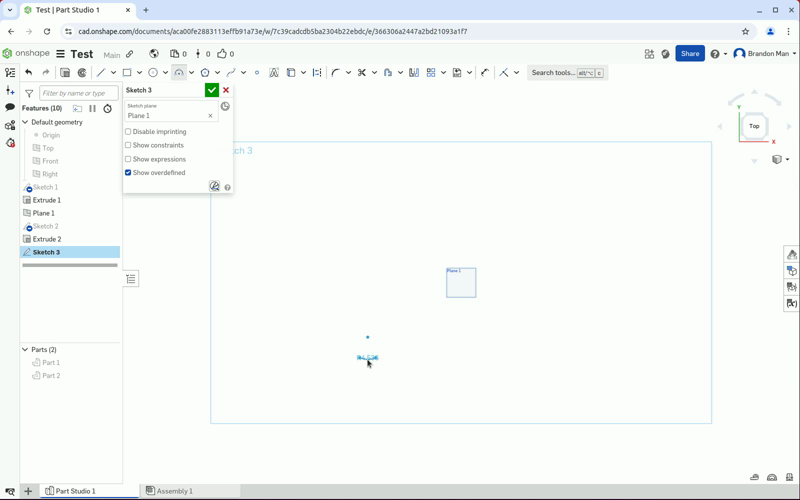
key(l)
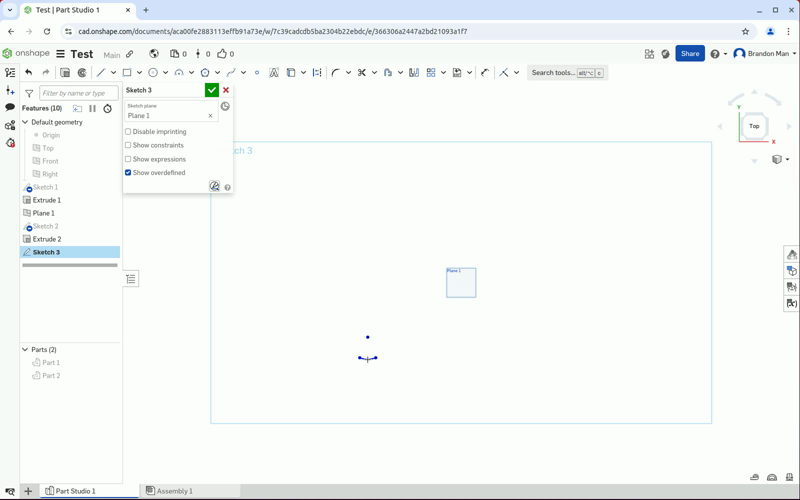
mouse_move(375, 357)
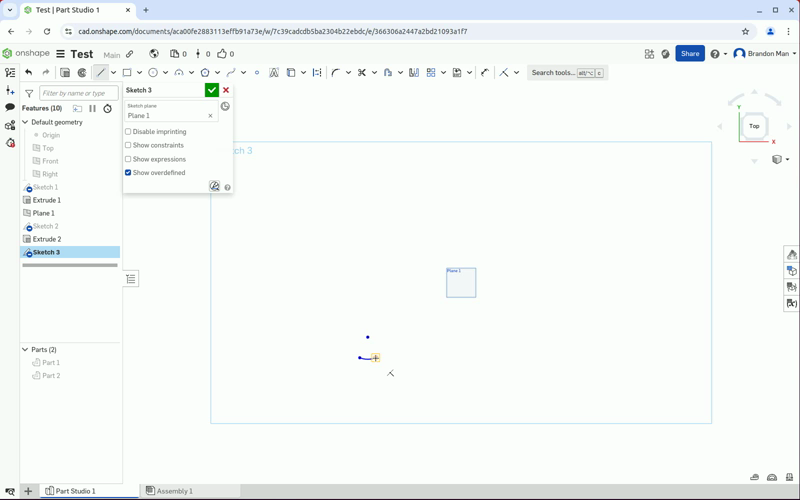
click(375, 357)
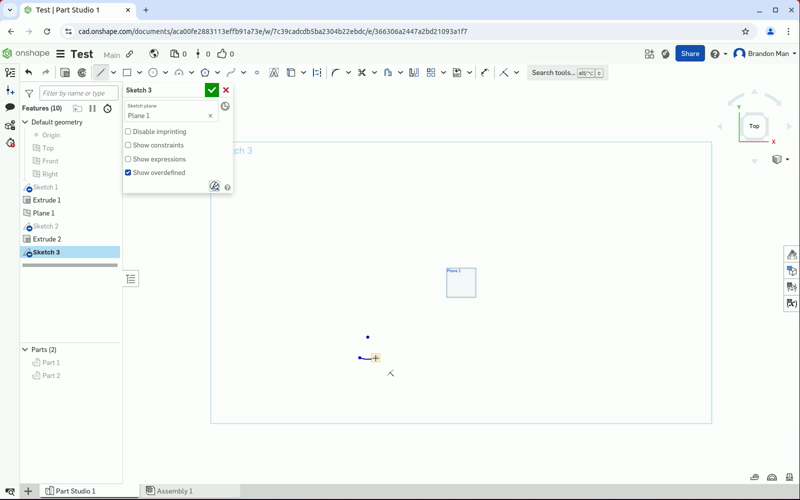
key_down(shift)
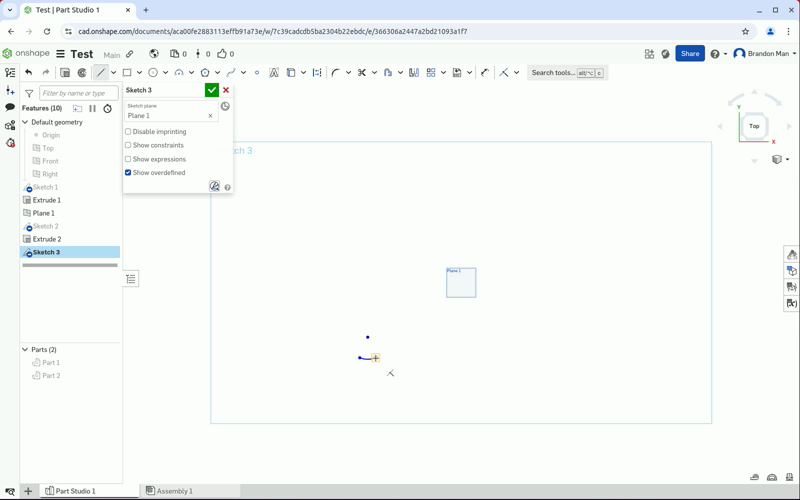
mouse_move(405, 357)
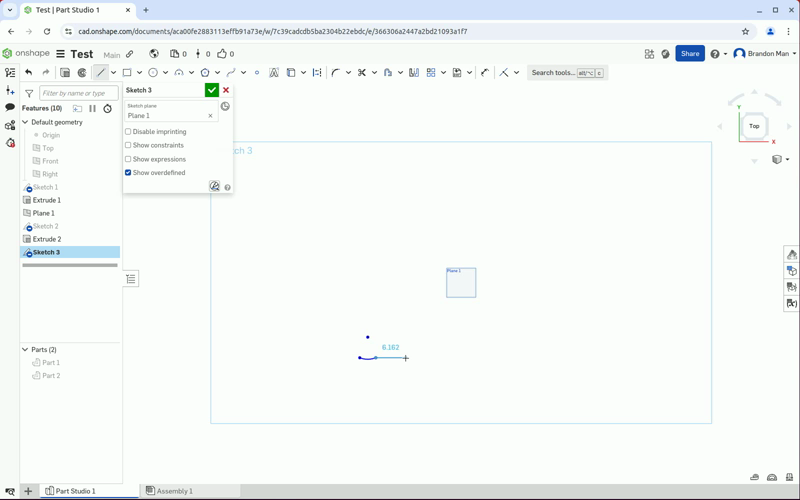
mouse_move(375, 340)
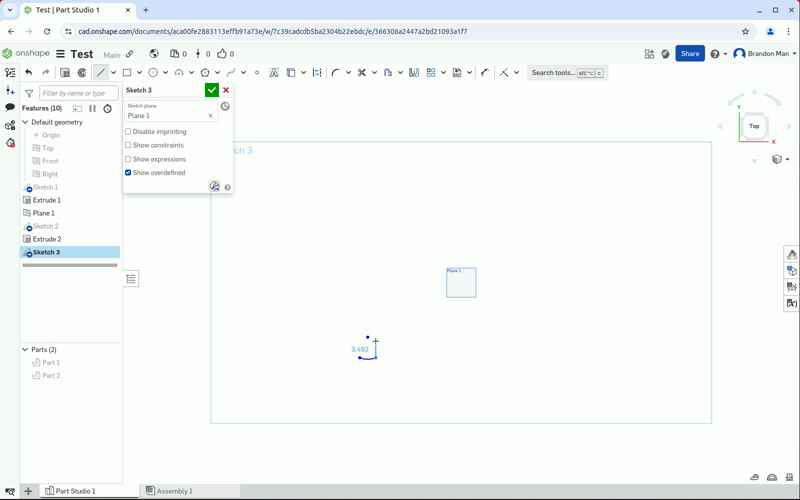
click(375, 340)
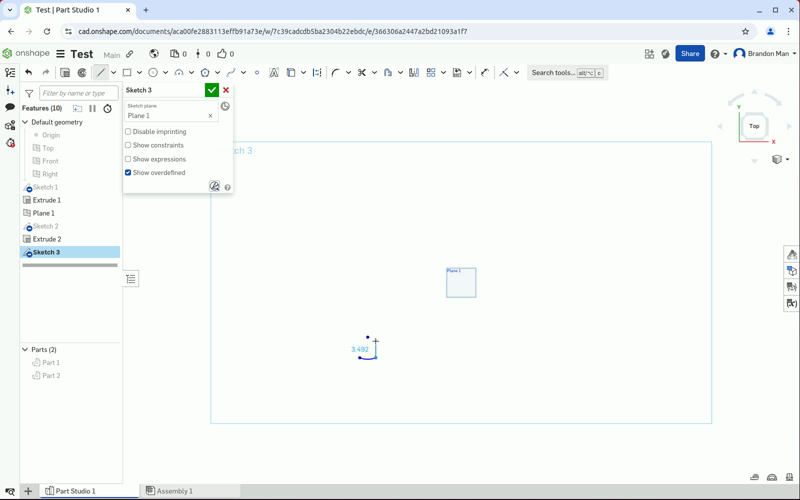
key_up(shift)
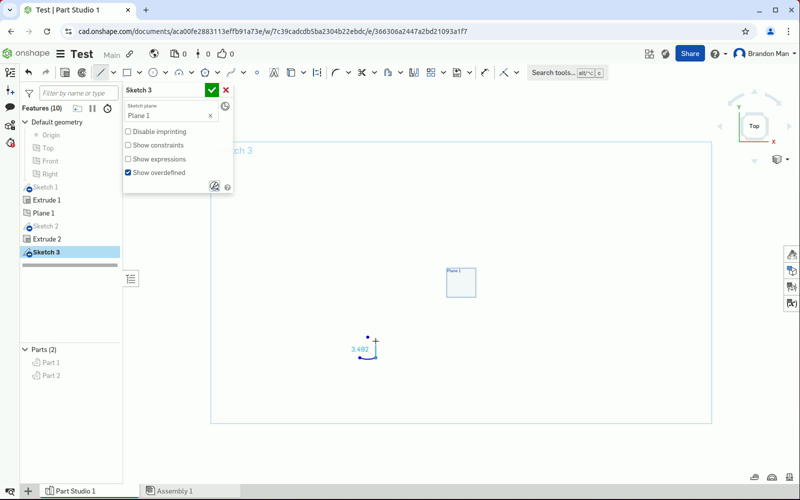
key_down(shift)
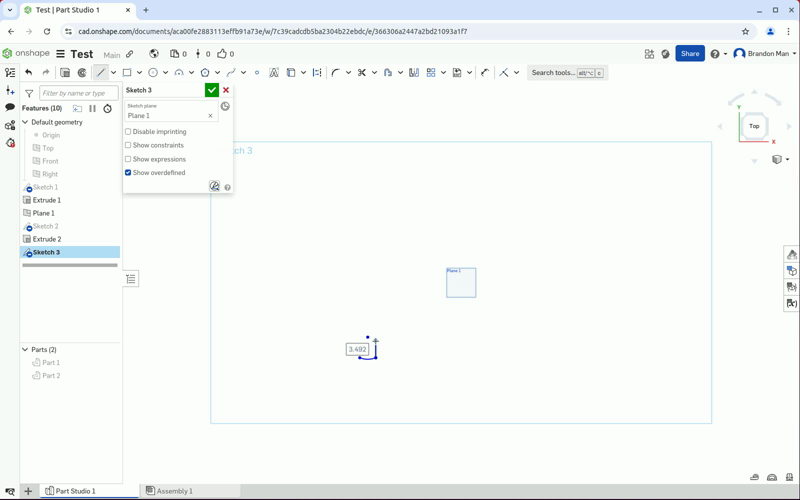
mouse_move(405, 340)
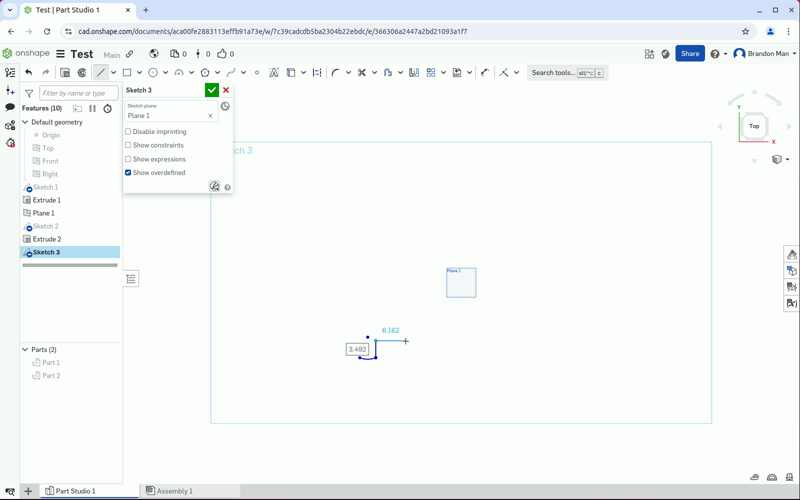
mouse_move(375, 339)
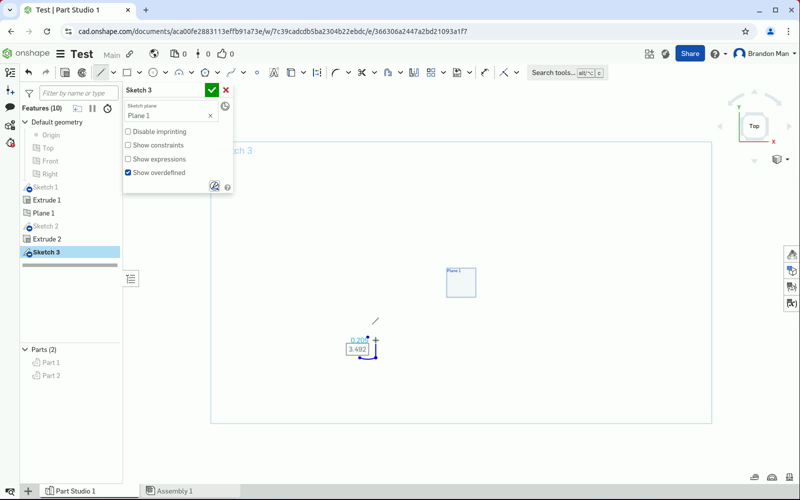
scroll(6)
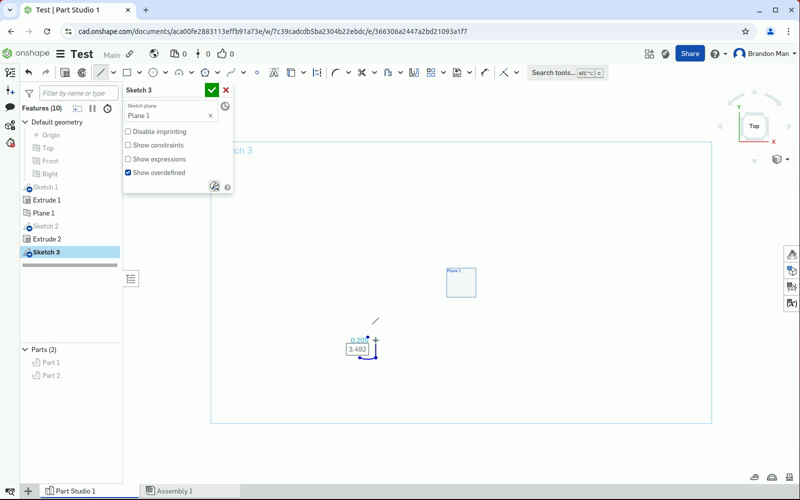
scroll(6)
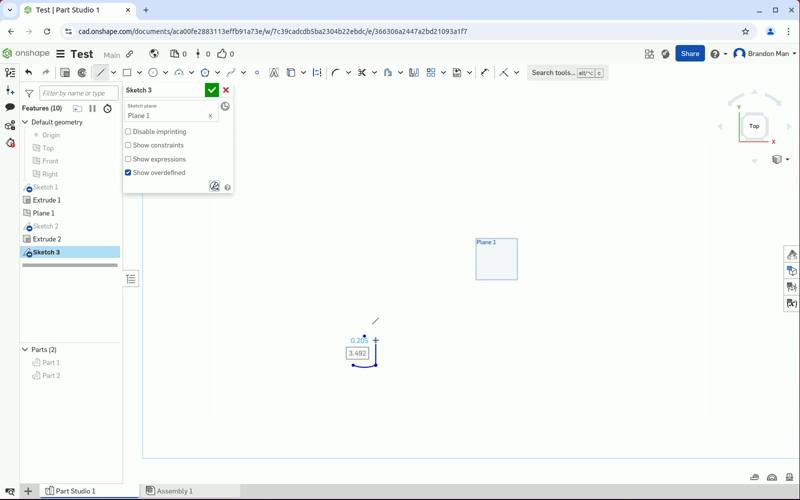
scroll(6)
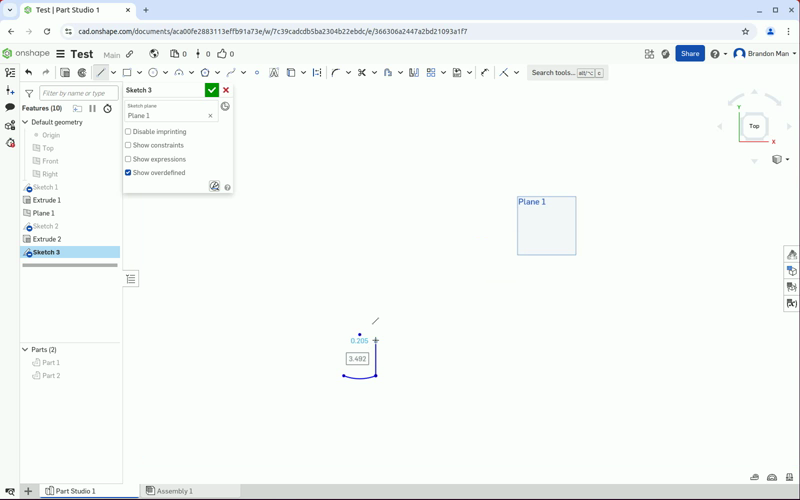
scroll(6)
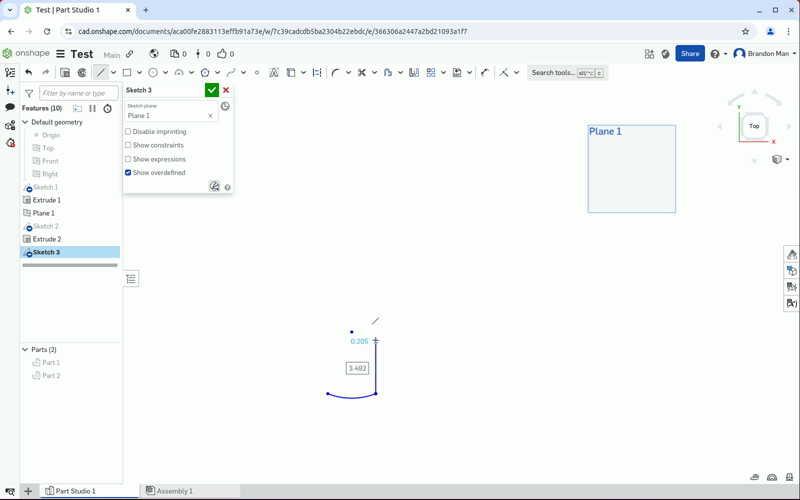
scroll(6)
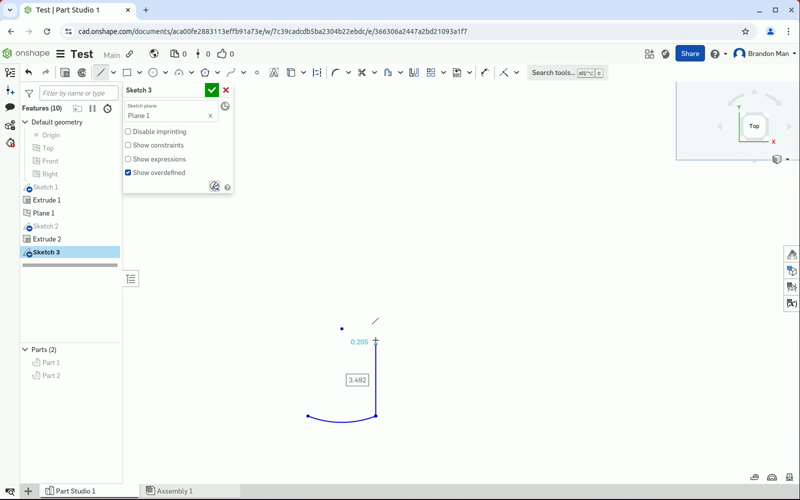
scroll(6)
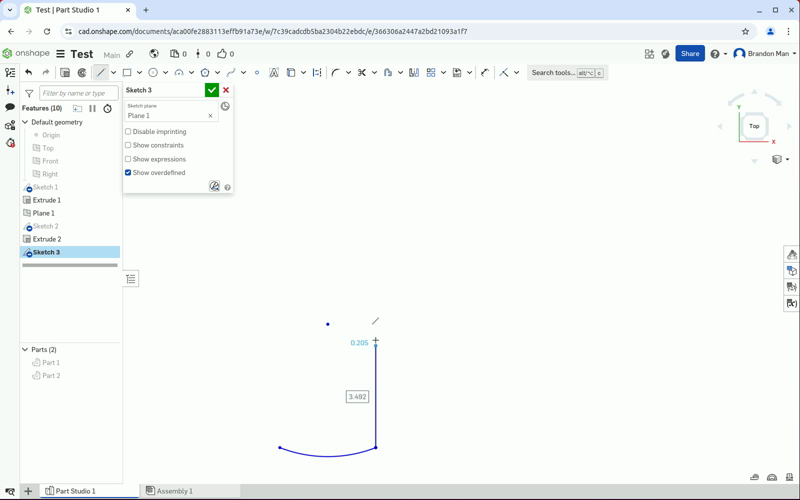
scroll(6)
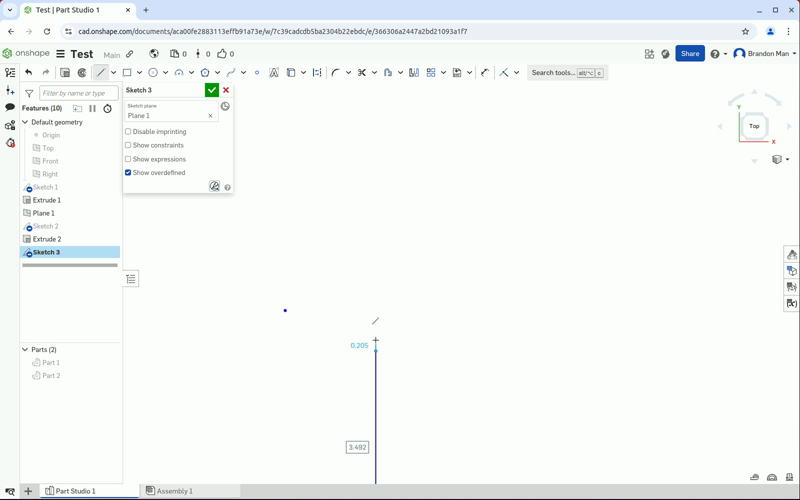
click(375, 339)
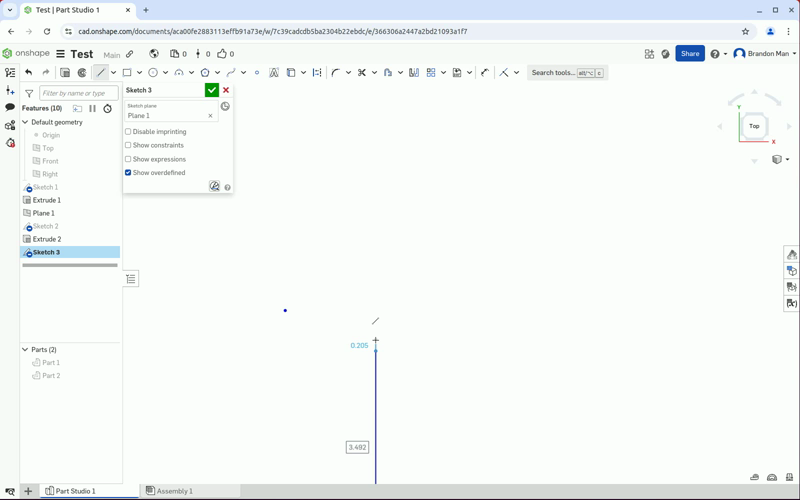
scroll(-6)
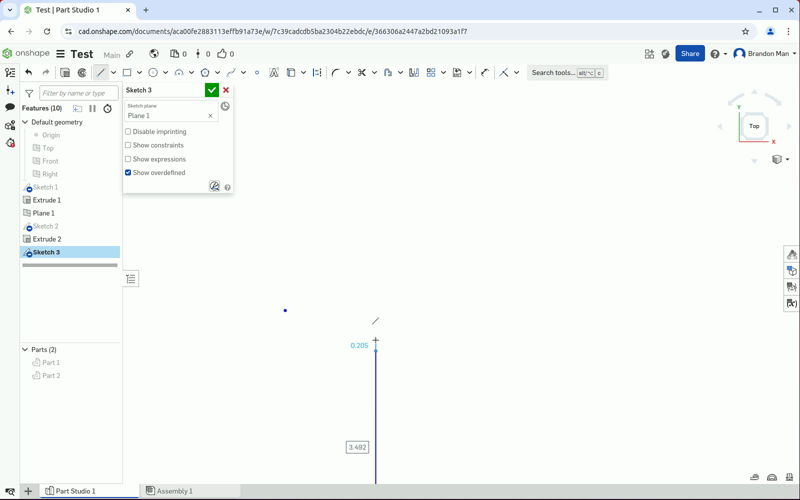
scroll(-6)
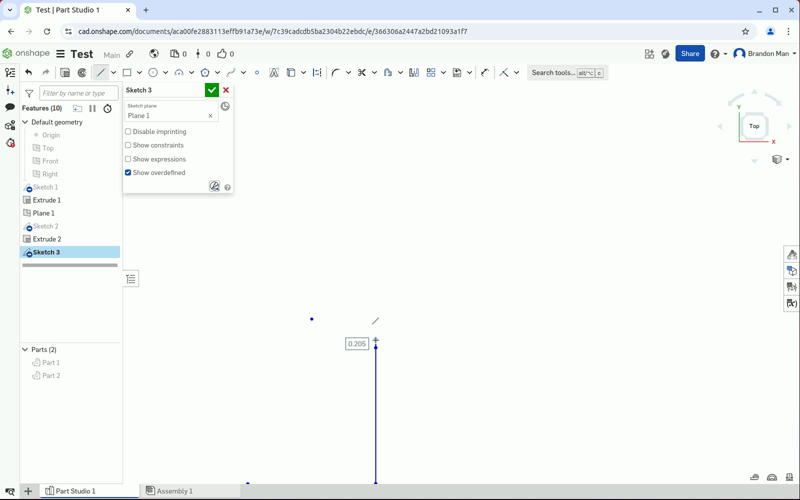
scroll(-6)
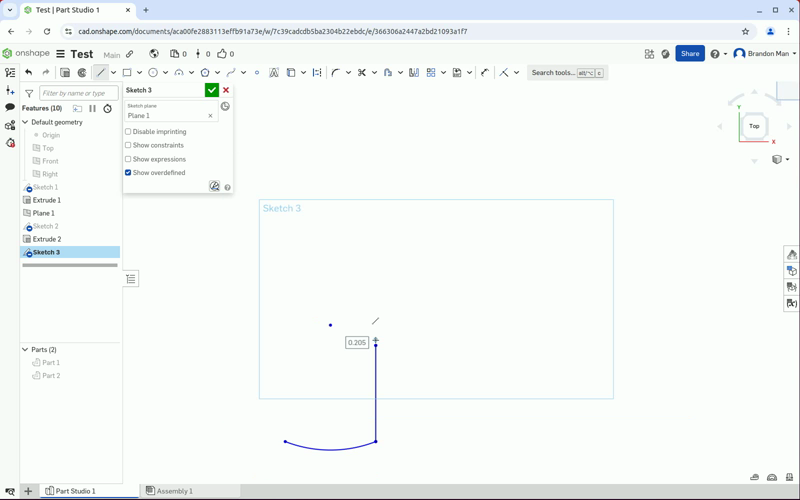
scroll(-6)
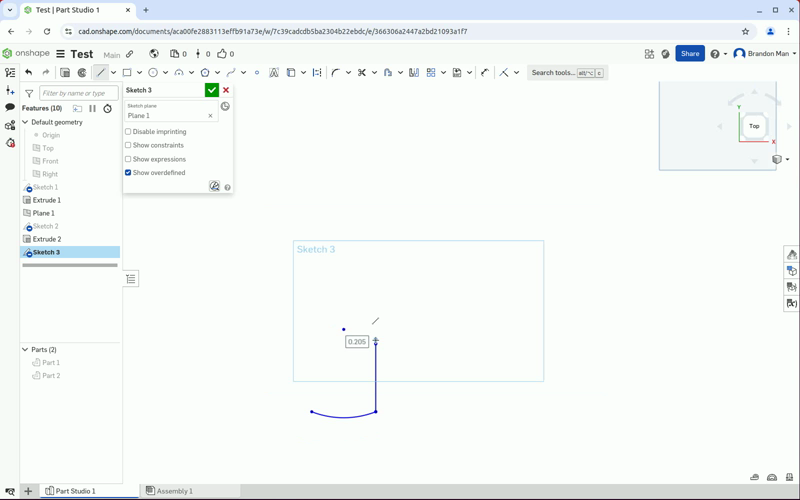
scroll(-6)
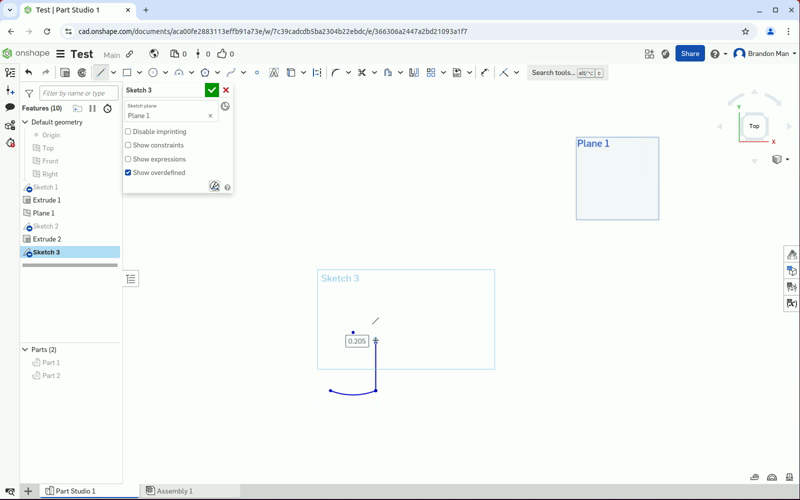
scroll(-6)
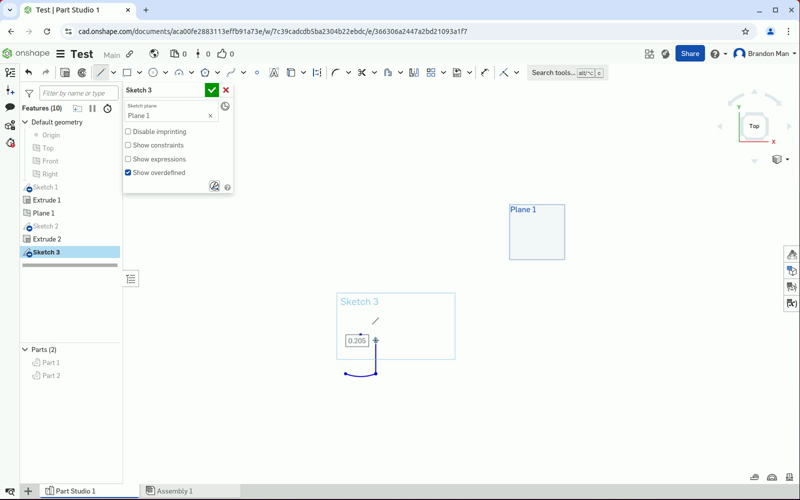
scroll(-6)
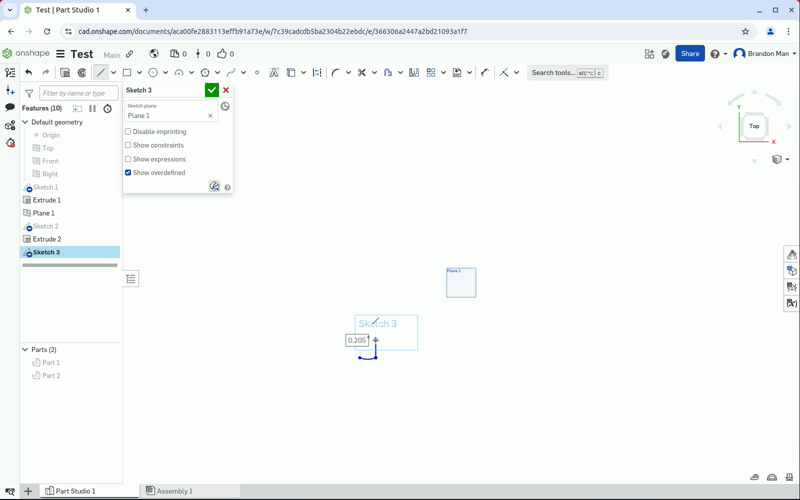
key_up(shift)
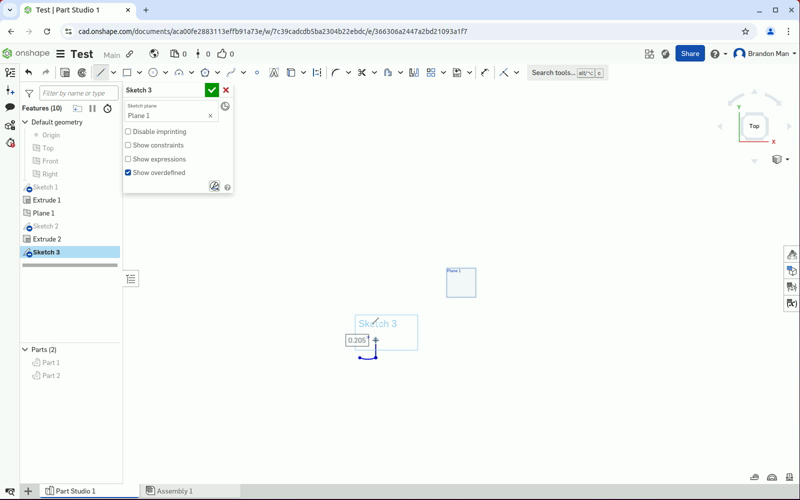
key(esc)
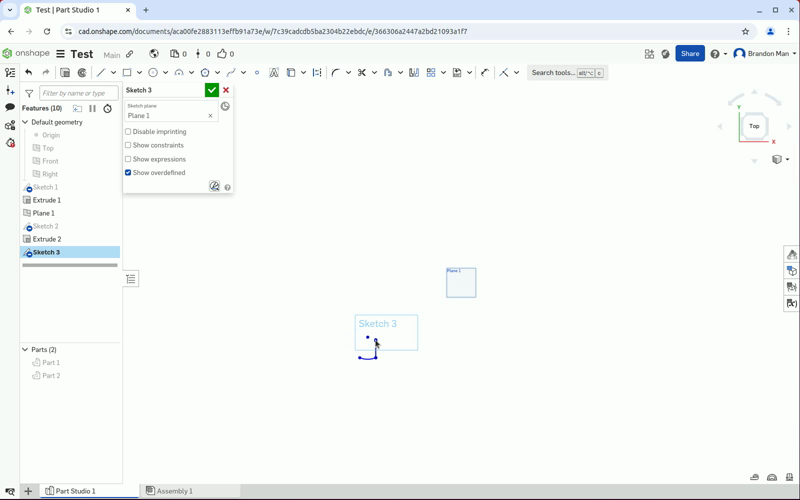
key(a)
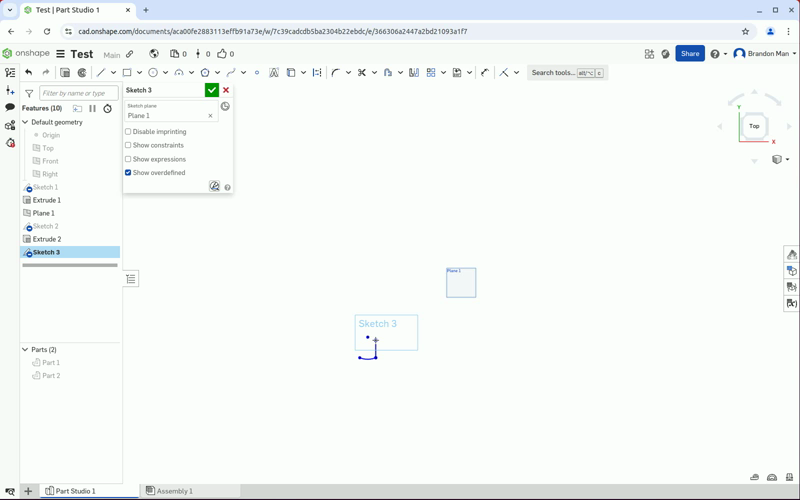
mouse_move(375, 339)
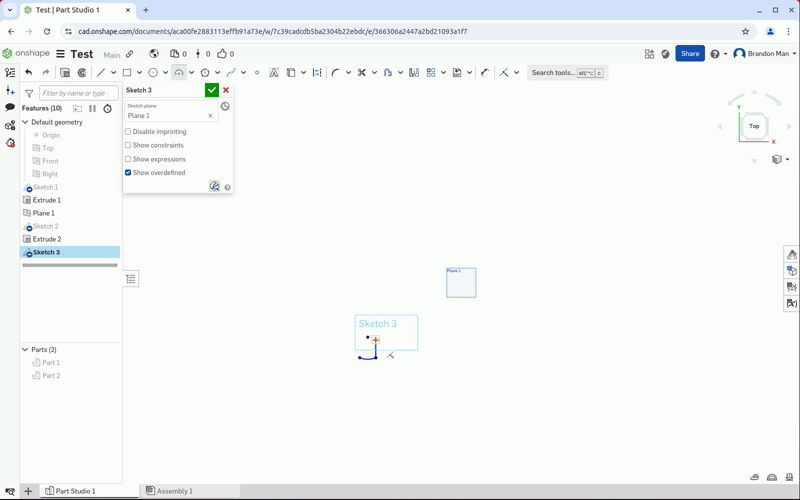
scroll(6)
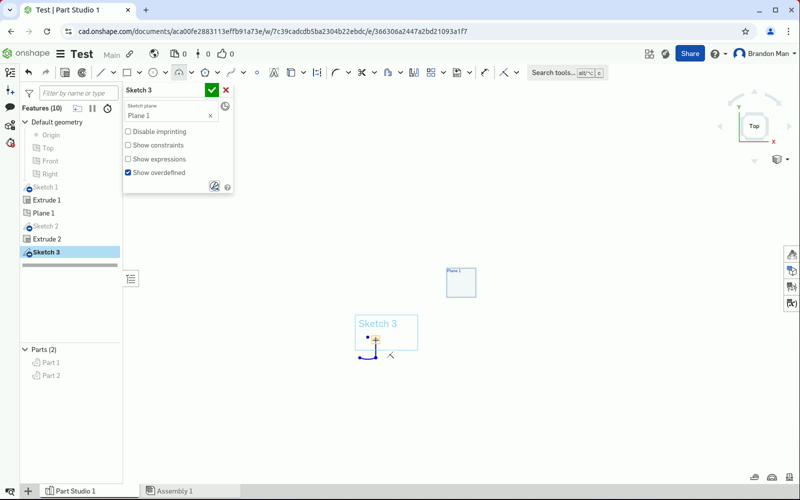
scroll(6)
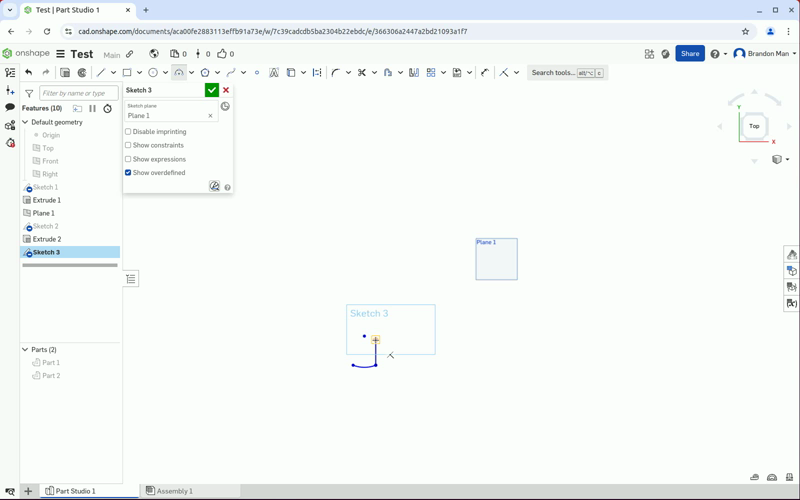
scroll(6)
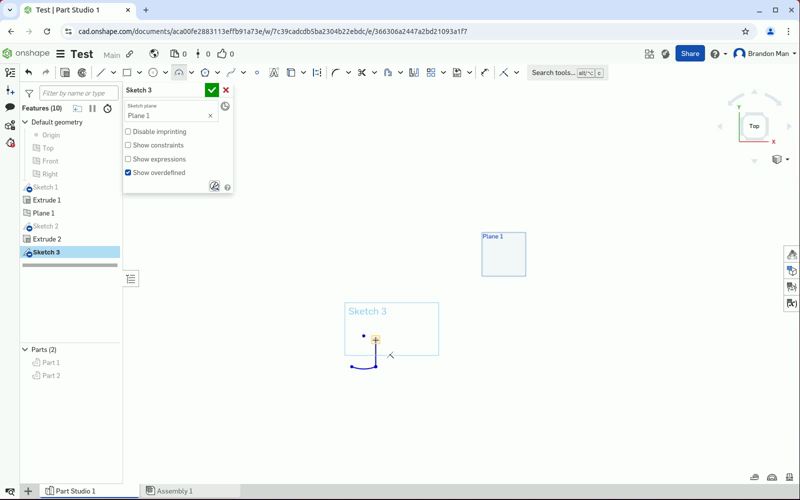
scroll(6)
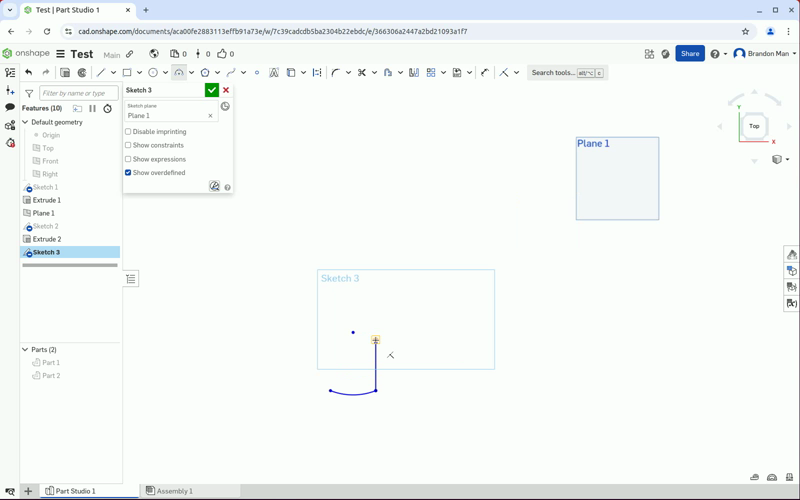
scroll(6)
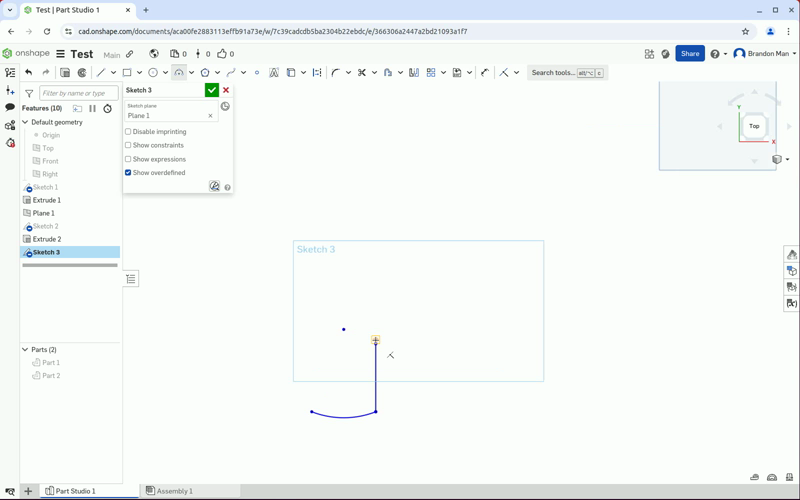
scroll(6)
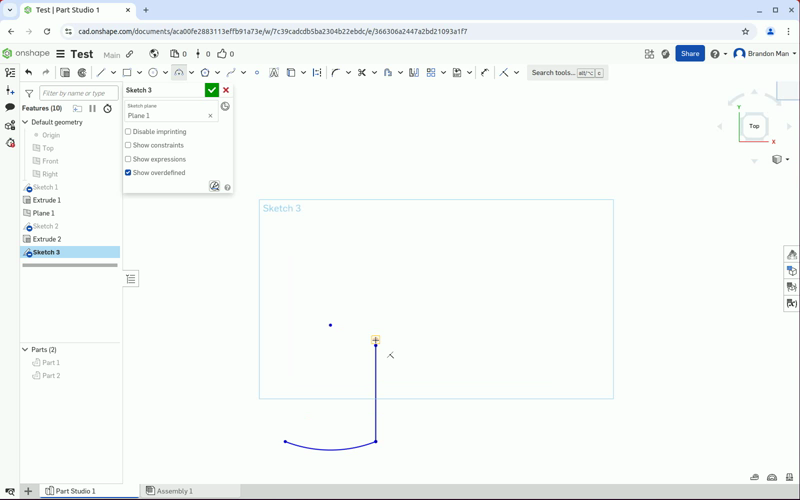
scroll(6)
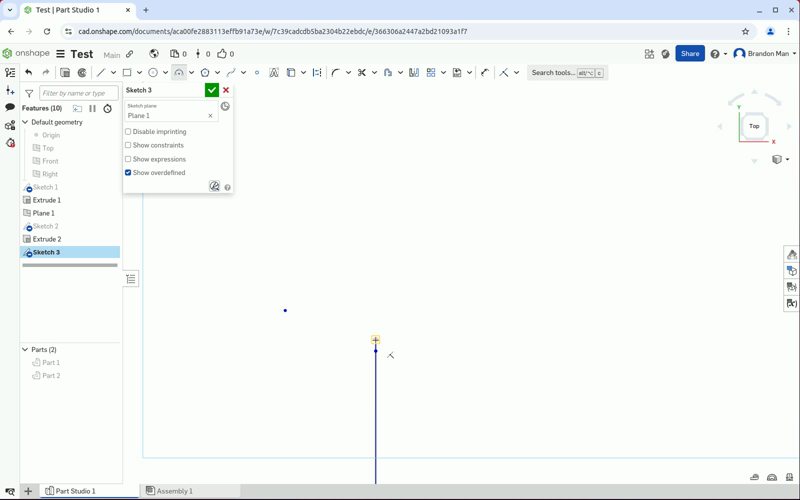
click(375, 339)
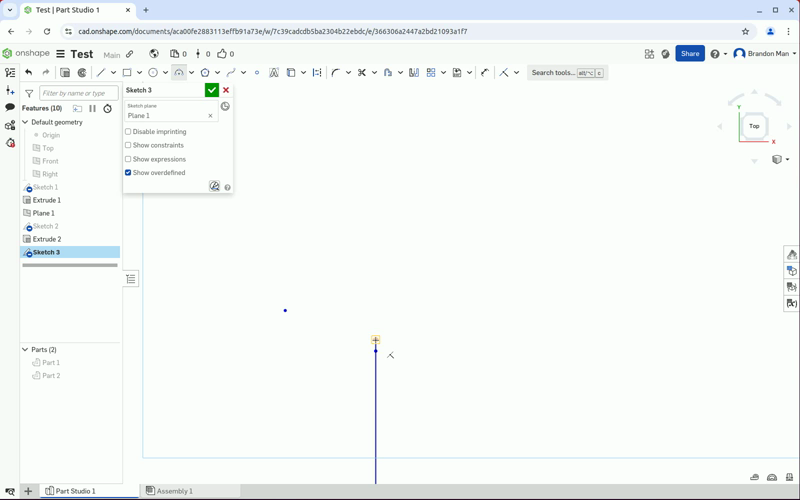
scroll(-6)
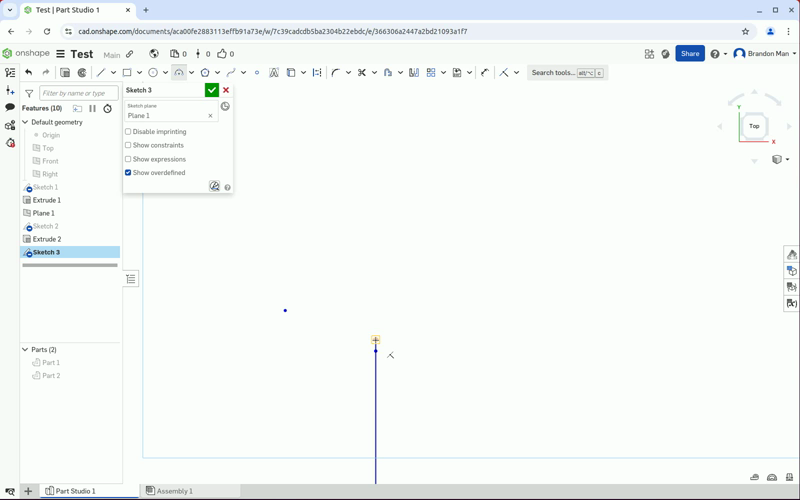
scroll(-6)
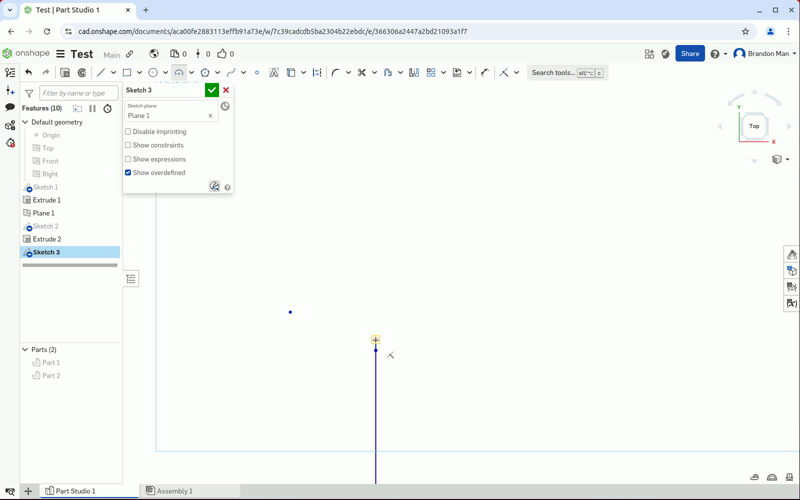
scroll(-6)
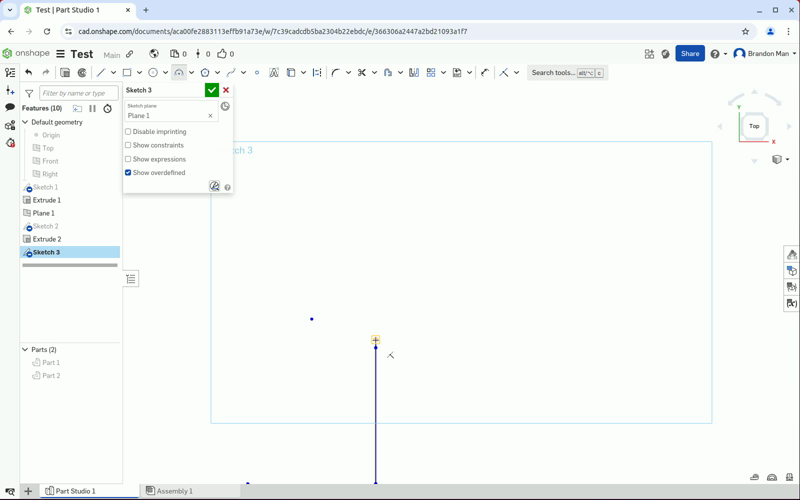
scroll(-6)
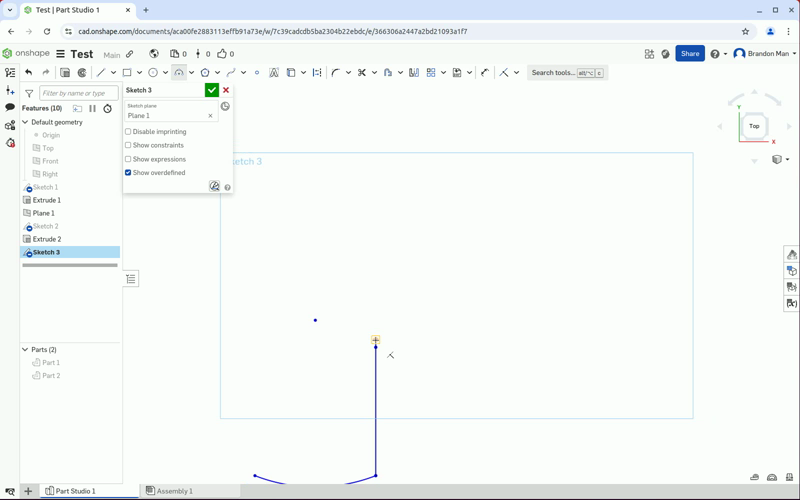
scroll(-6)
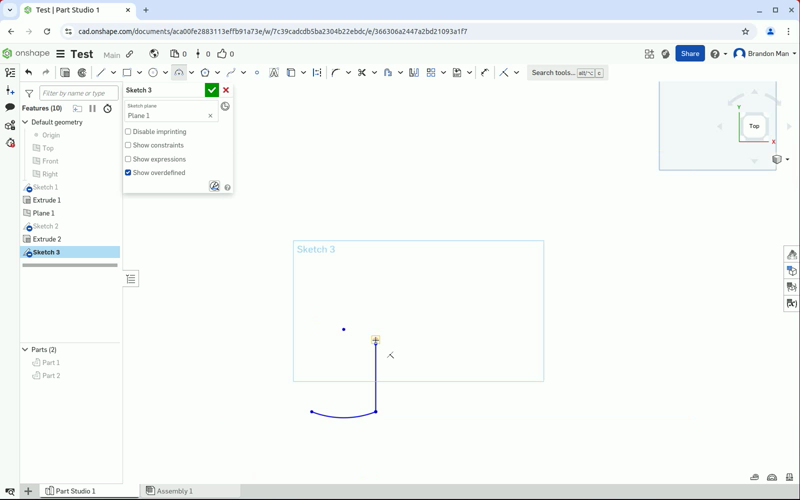
scroll(-6)
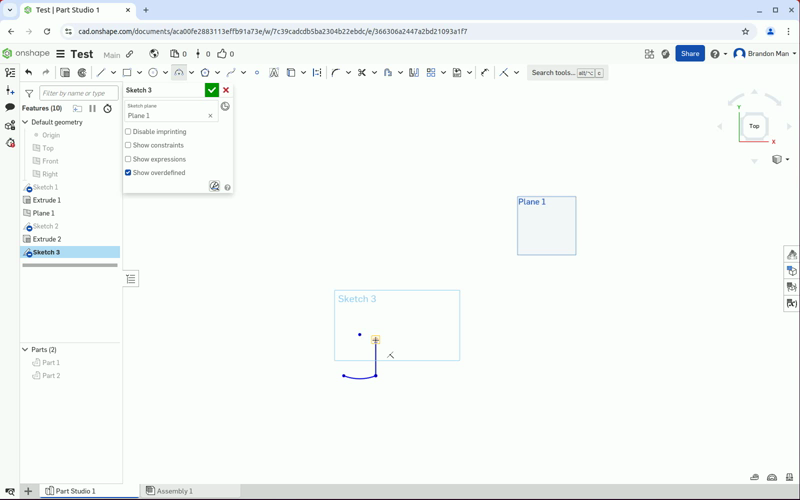
scroll(-6)
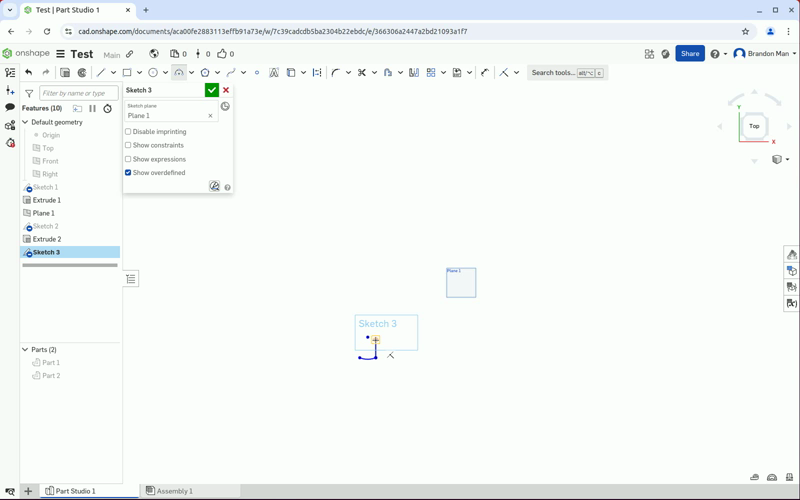
key_down(shift)
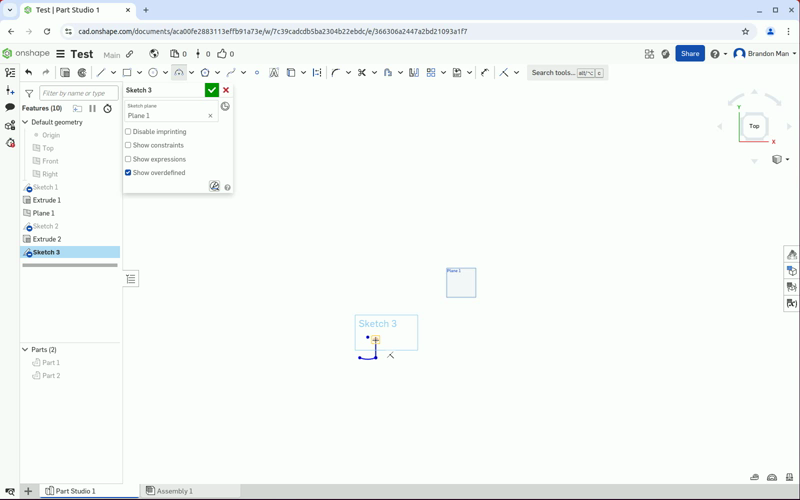
mouse_move(359, 339)
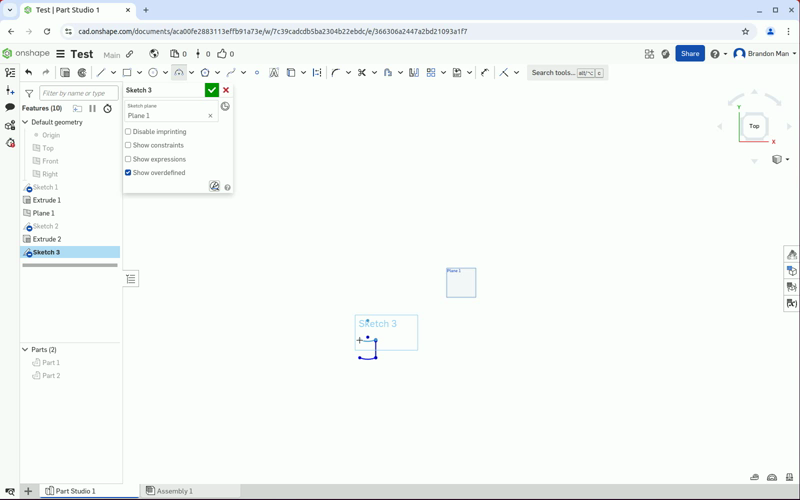
click(359, 339)
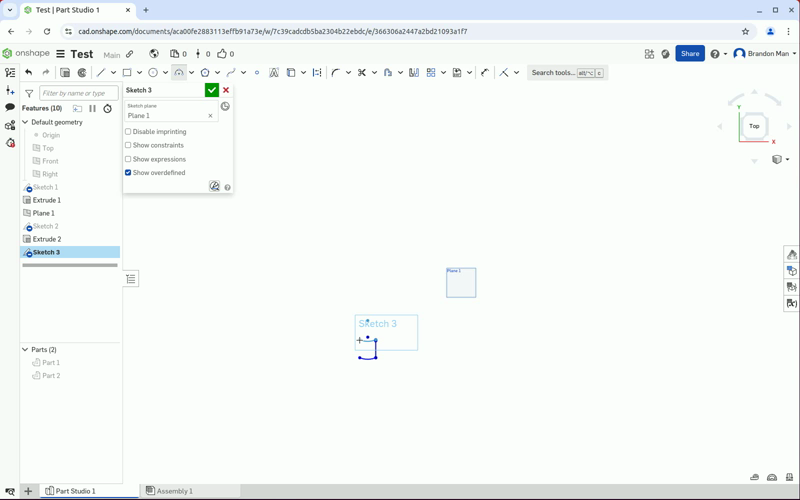
mouse_move(367, 332)
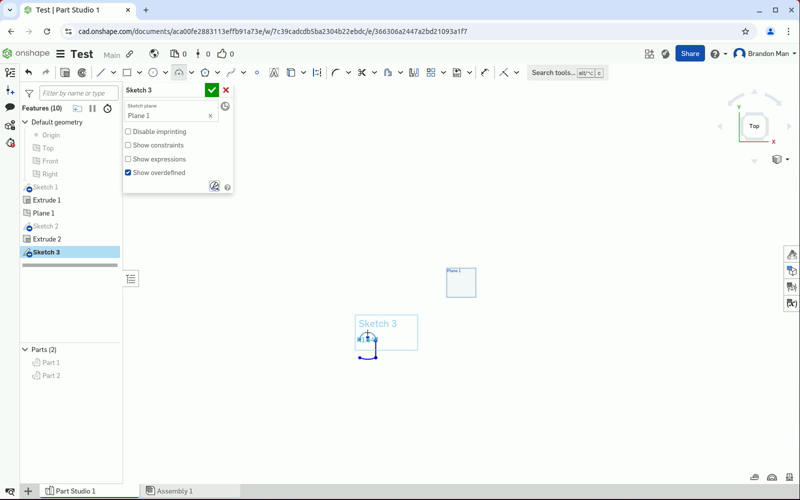
click(367, 332)
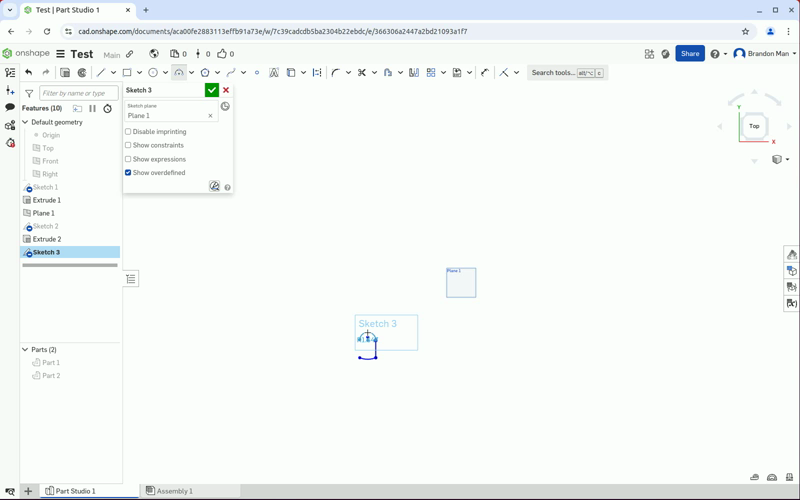
key_up(shift)
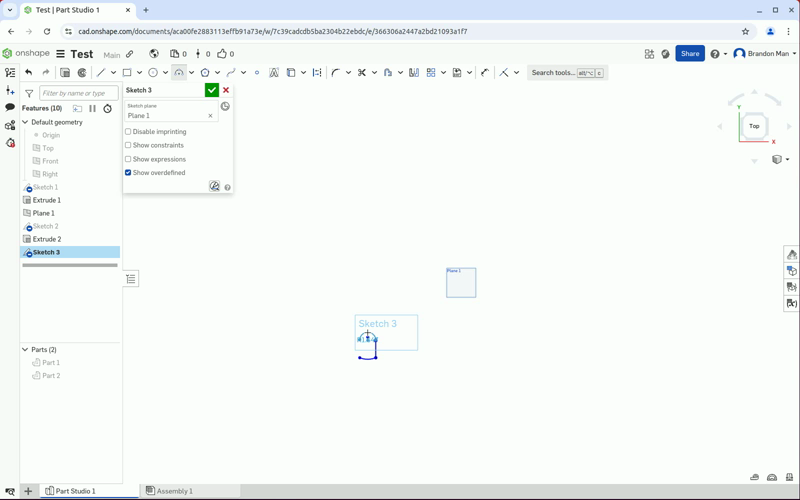
key(esc)
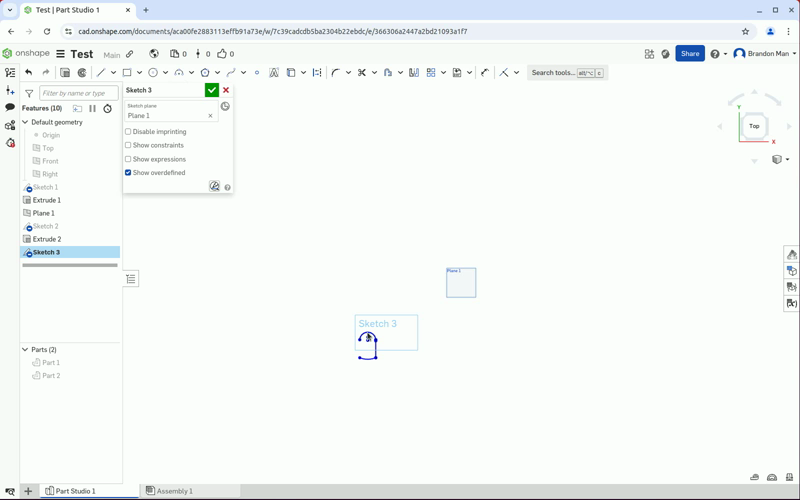
key(l)
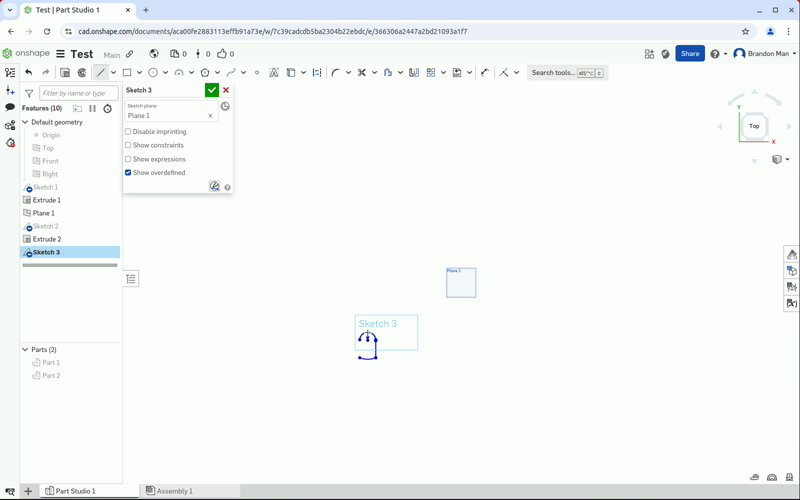
mouse_move(359, 339)
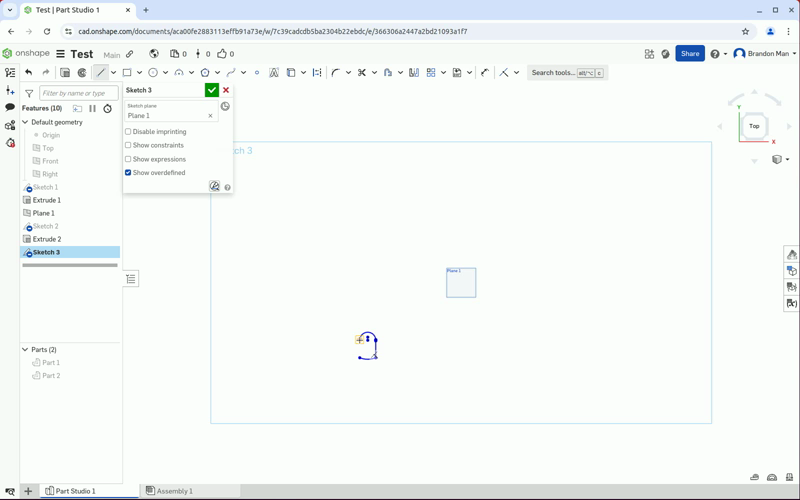
click(359, 339)
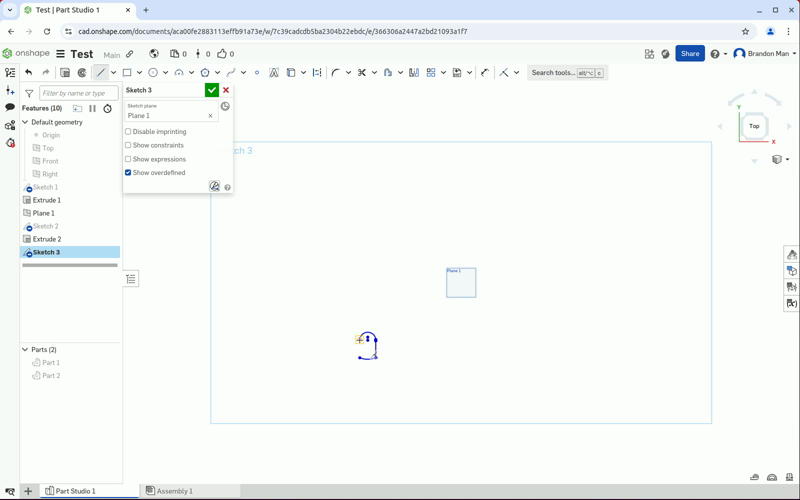
key_down(shift)
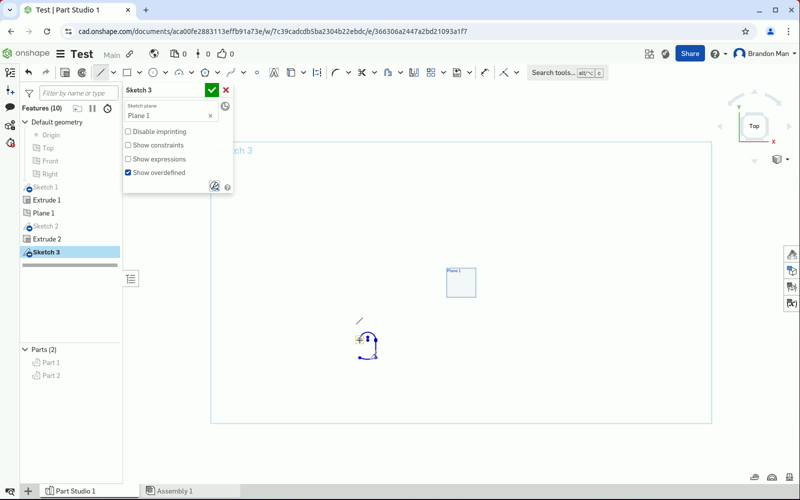
mouse_move(389, 339)
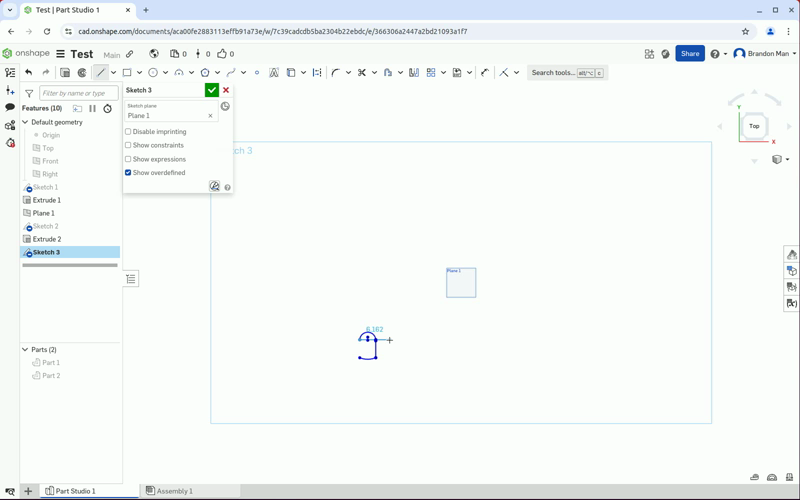
mouse_move(359, 340)
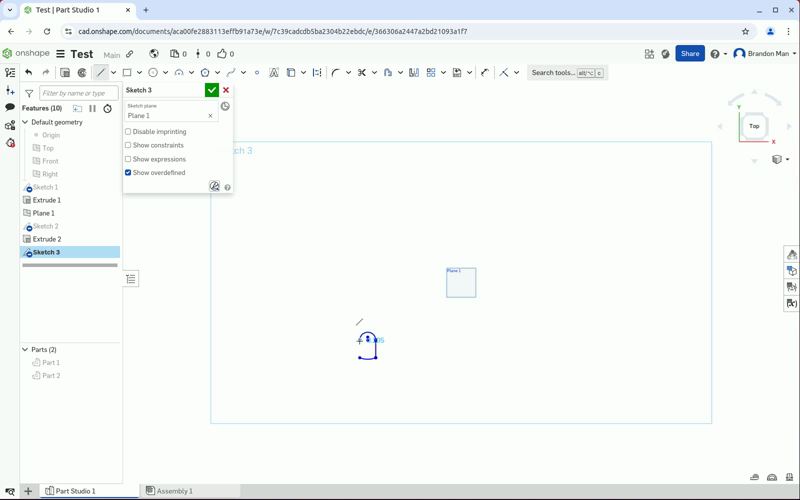
scroll(6)
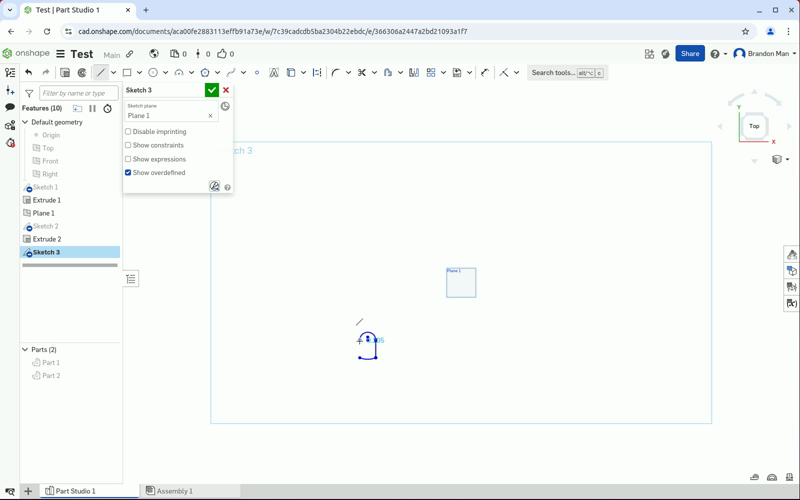
scroll(6)
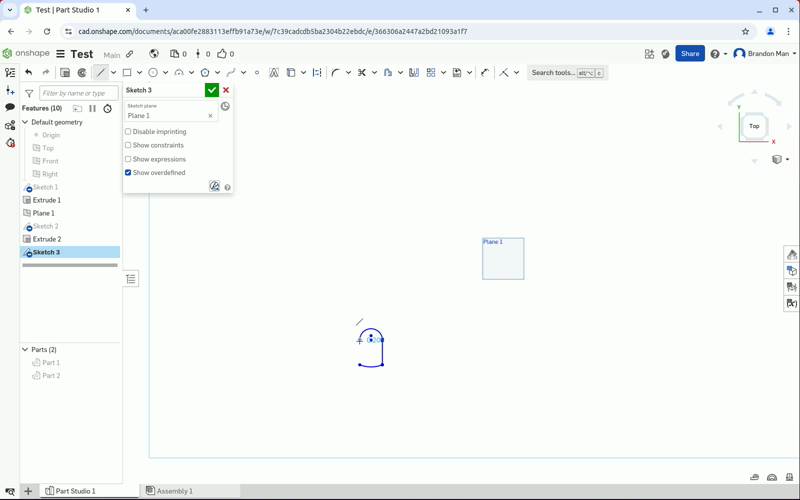
scroll(6)
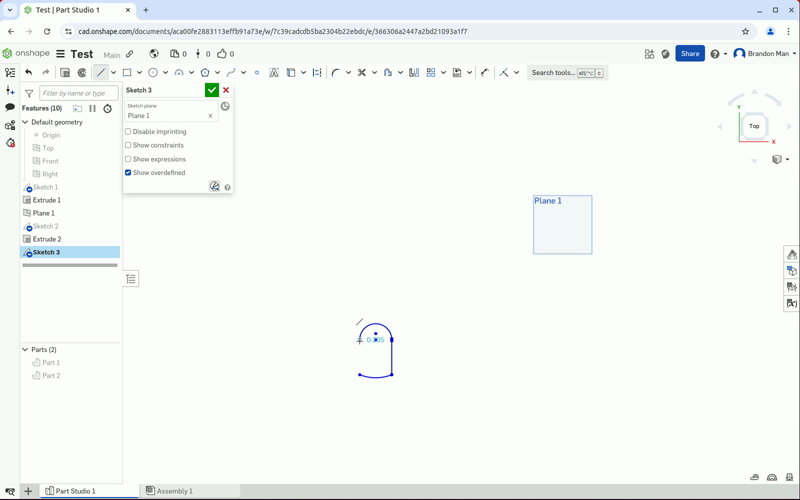
scroll(6)
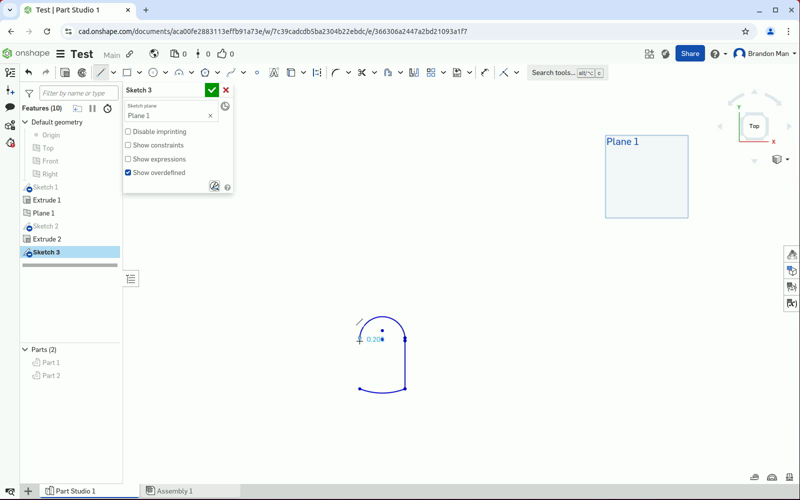
scroll(6)
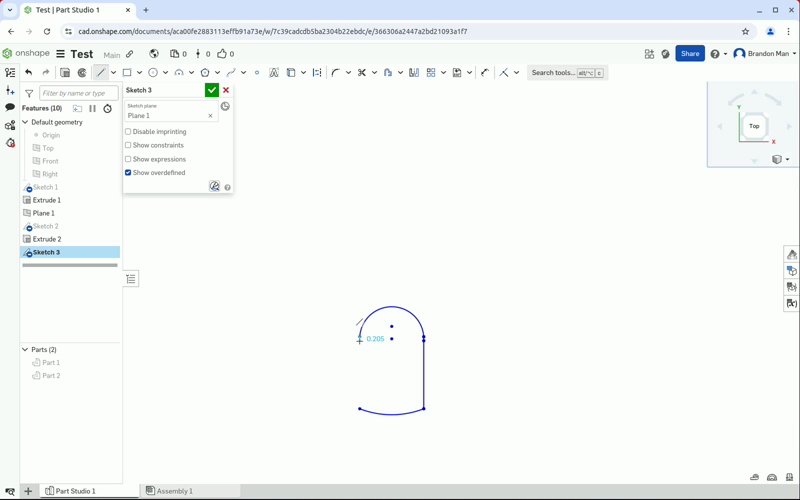
scroll(6)
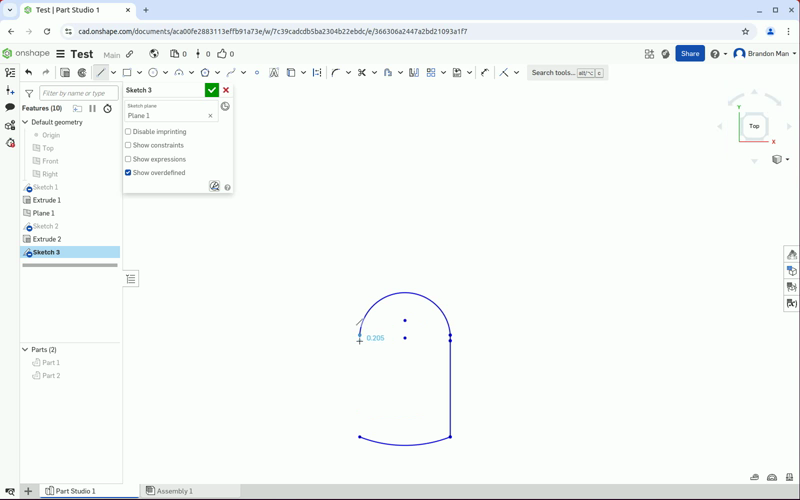
scroll(6)
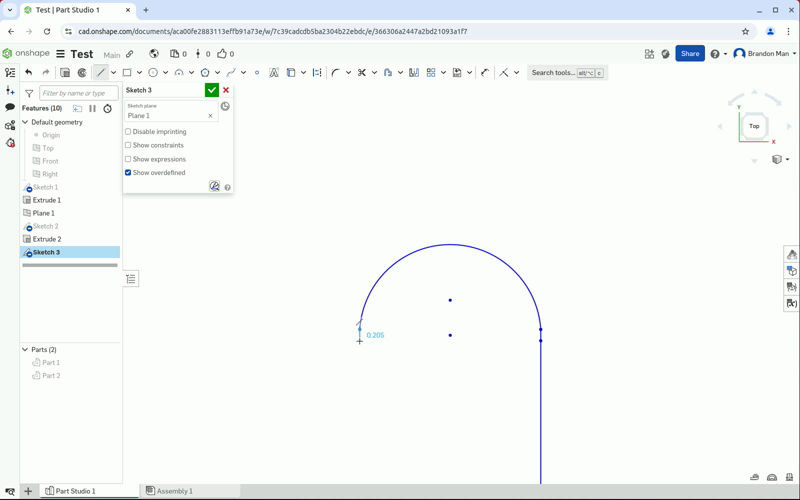
click(359, 340)
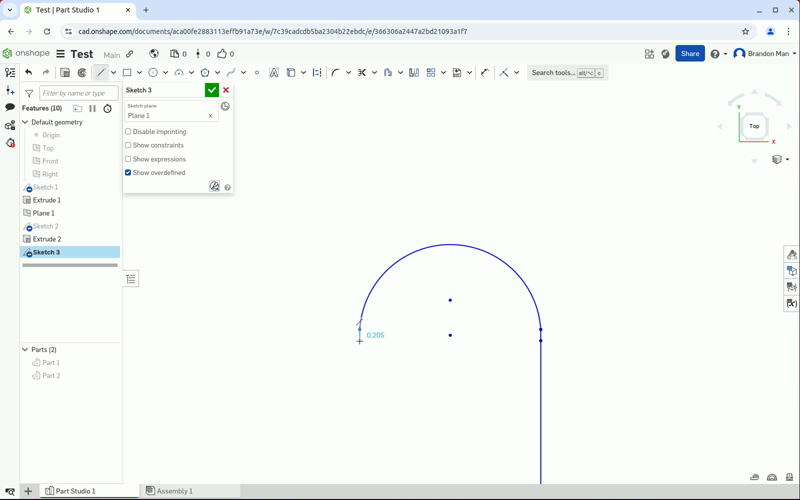
scroll(-6)
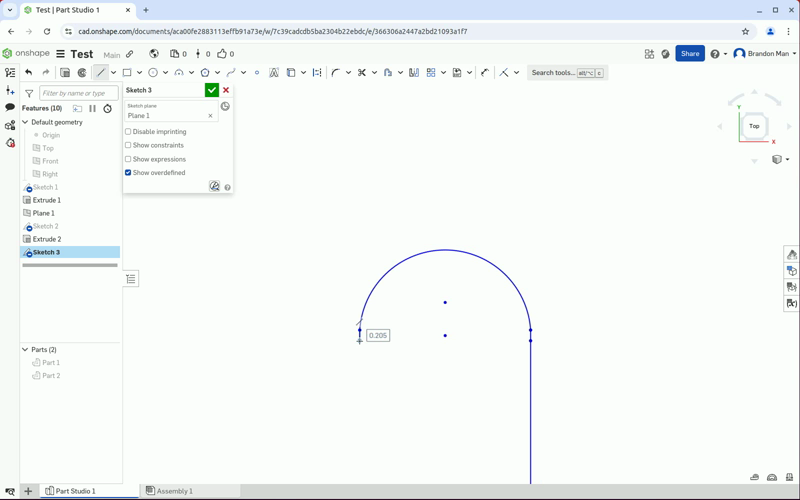
scroll(-6)
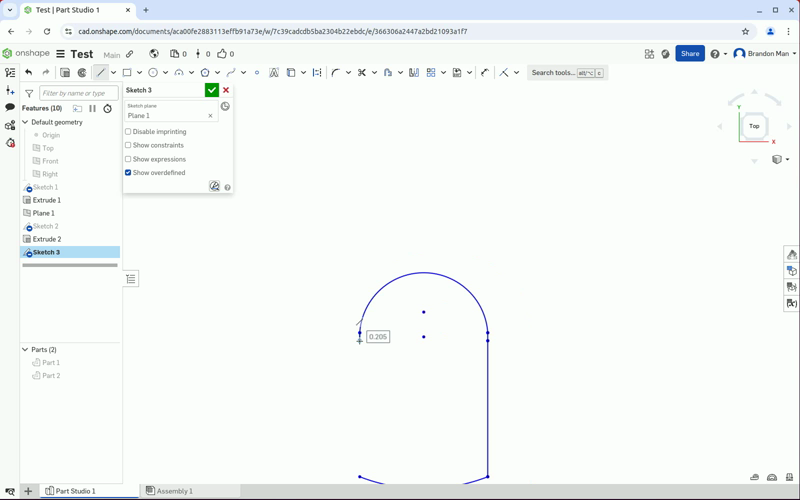
scroll(-6)
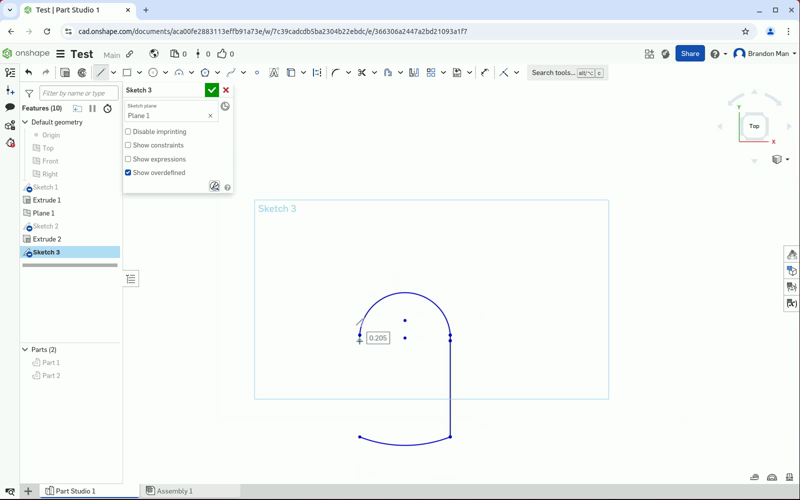
scroll(-6)
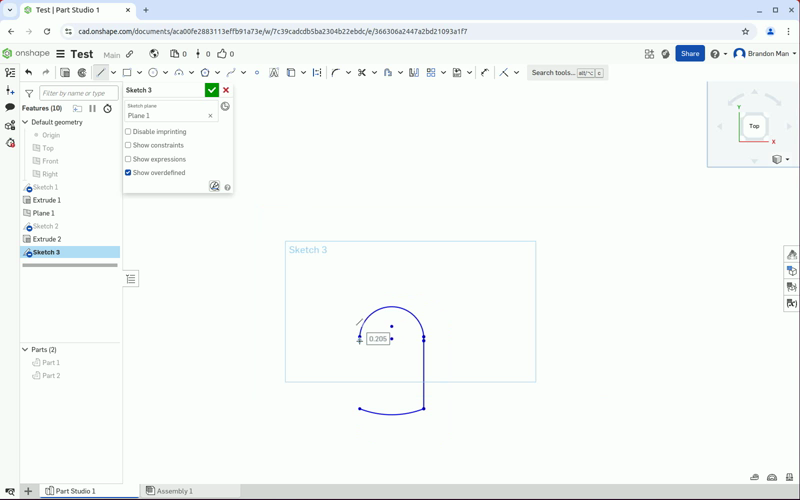
scroll(-6)
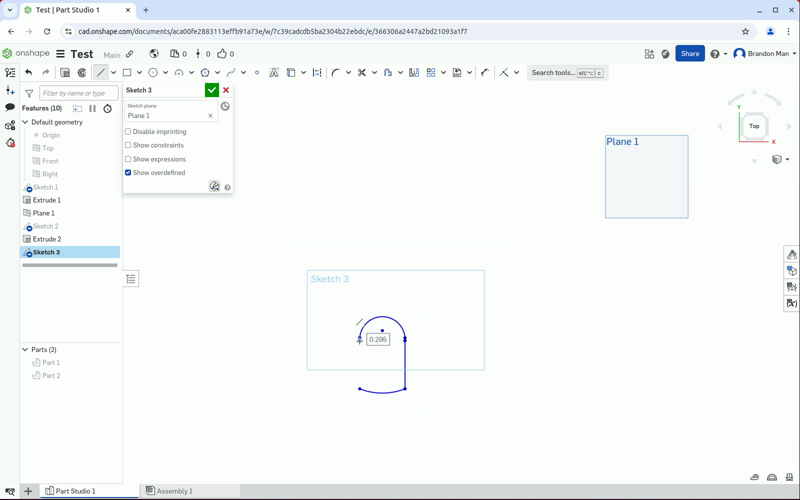
scroll(-6)
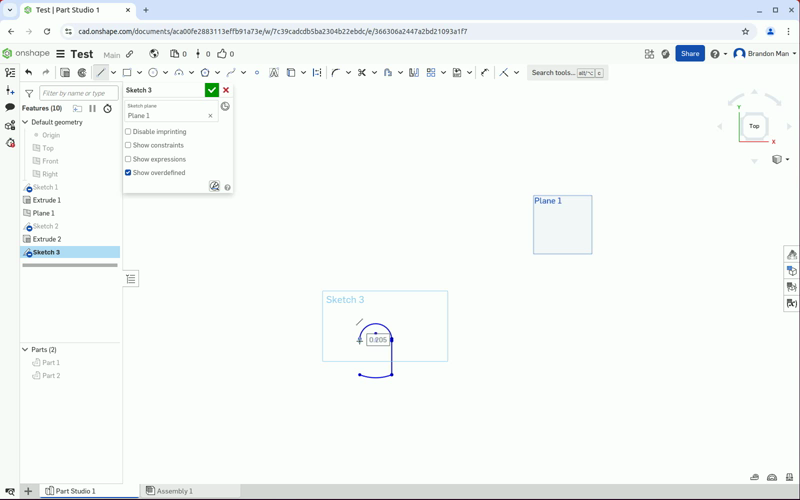
scroll(-6)
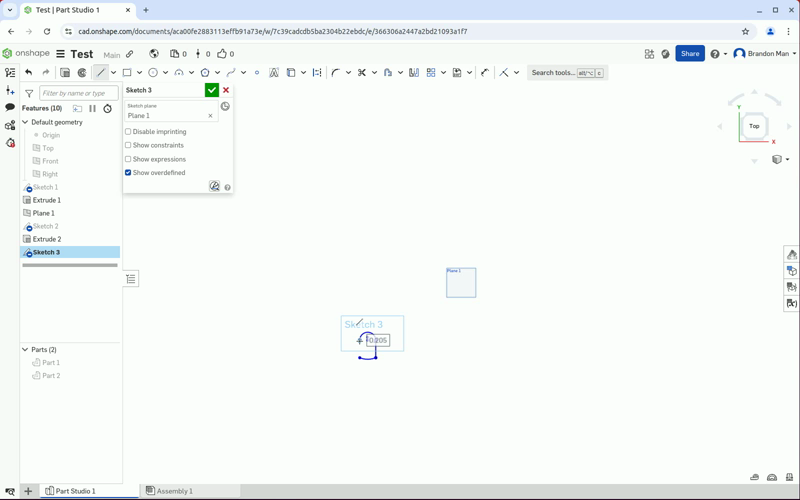
key_up(shift)
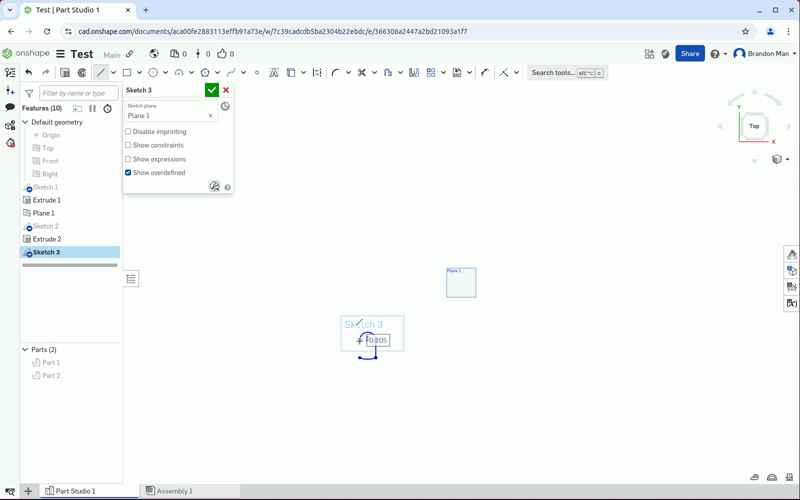
mouse_move(389, 340)
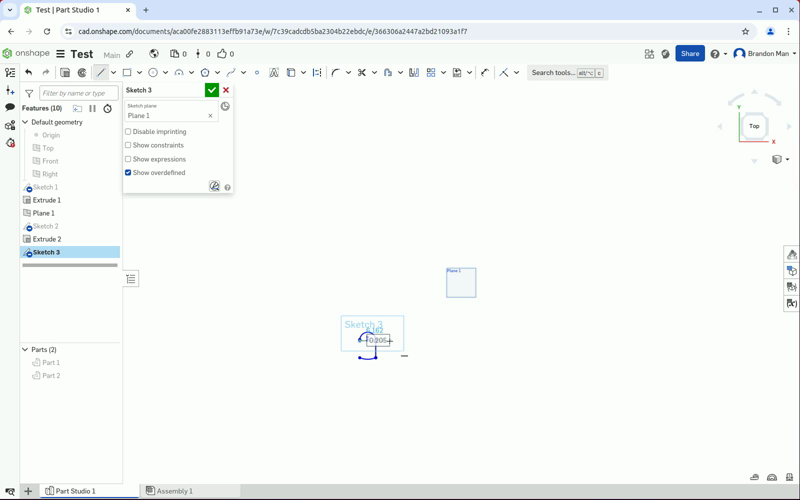
key_down(shift)
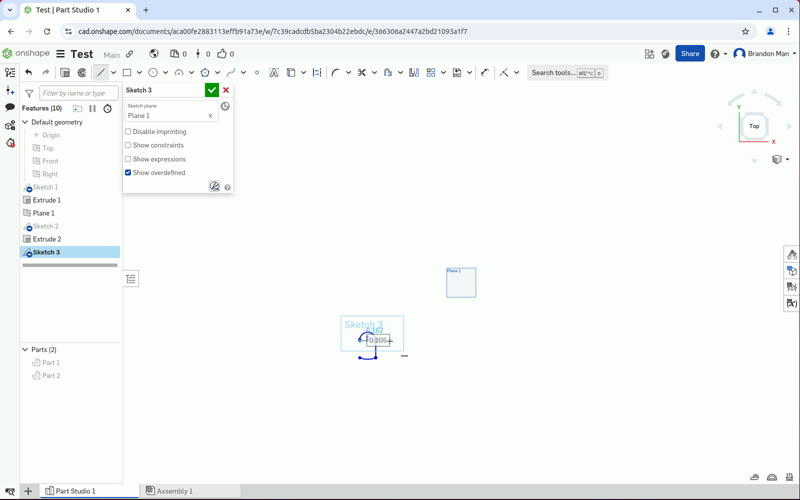
mouse_move(359, 357)
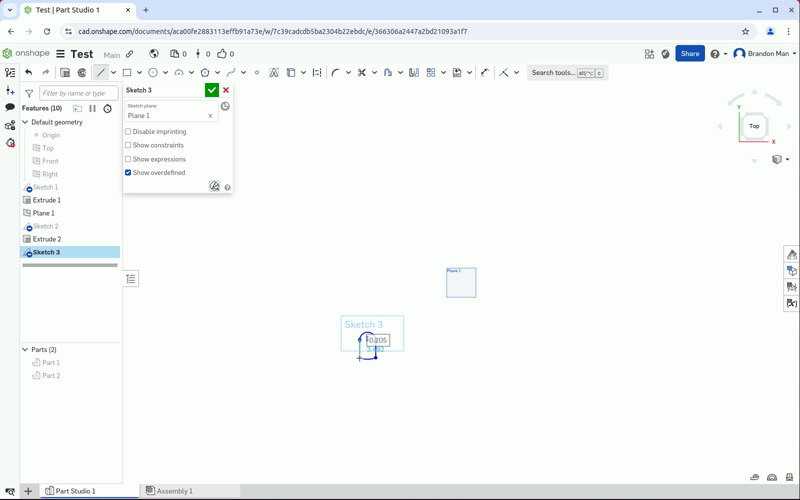
key_up(shift)
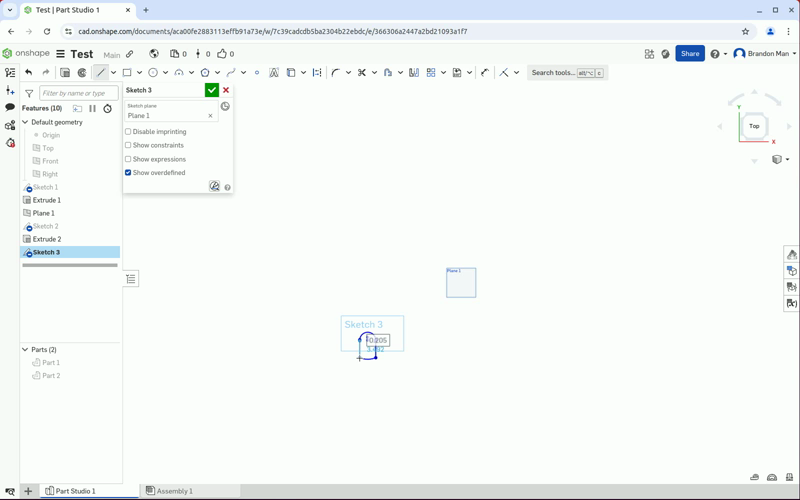
click(359, 357)
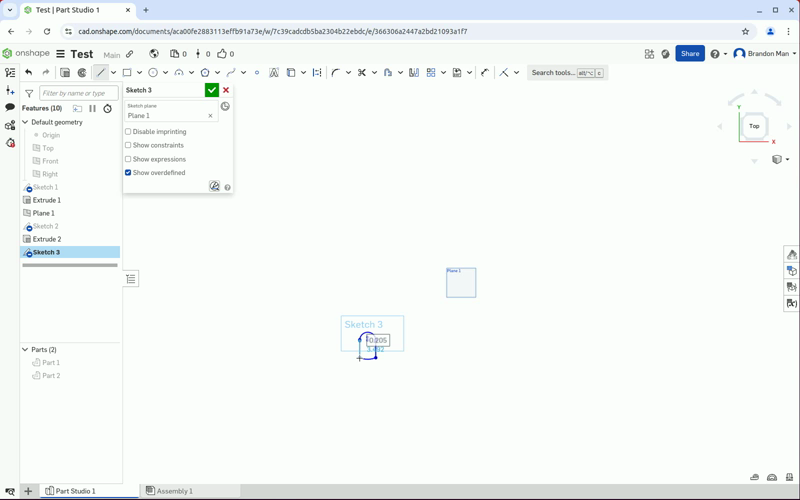
key(esc)
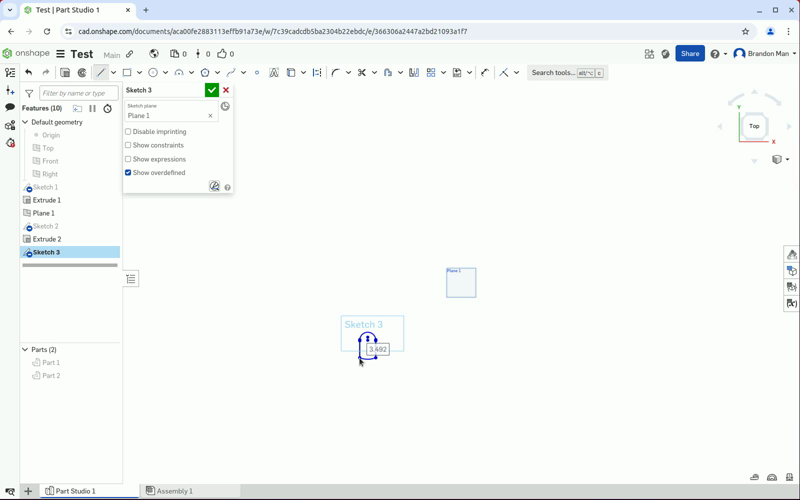
mouse_move(370, 345)
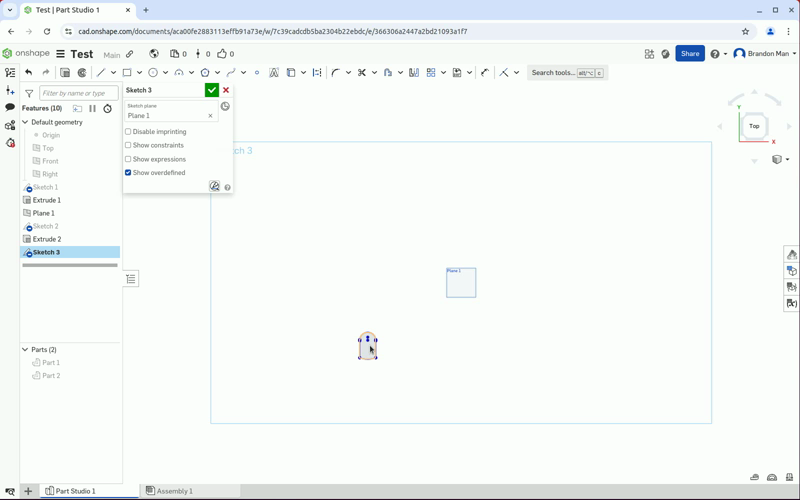
scroll(6)
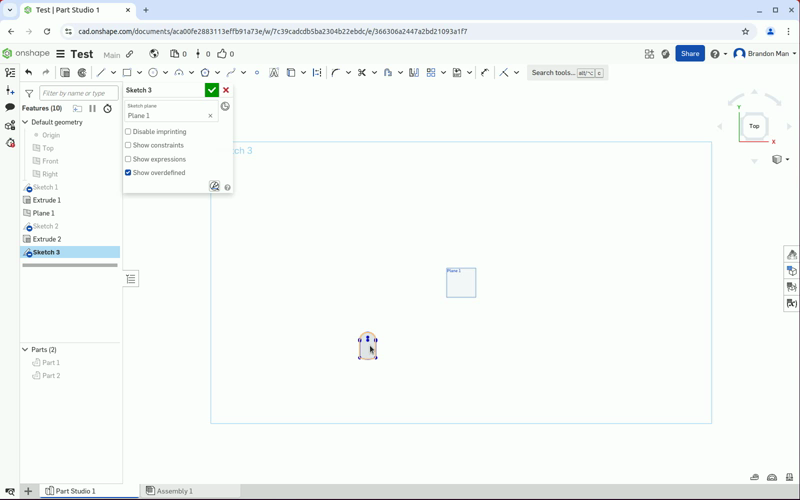
scroll(6)
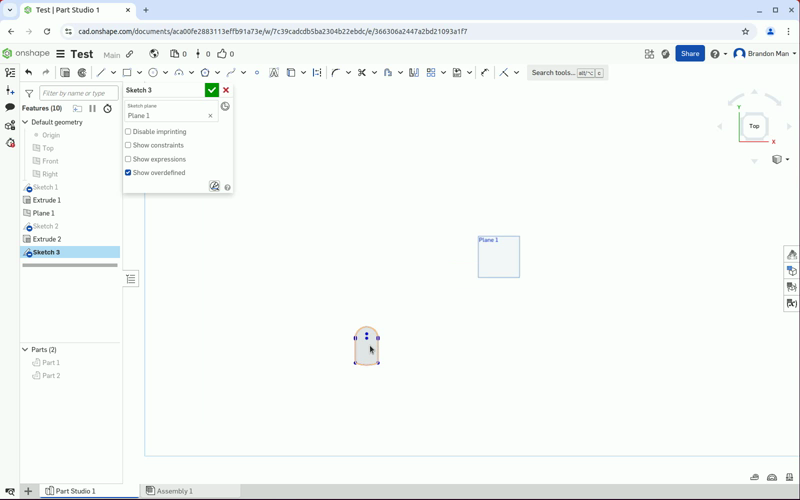
scroll(6)
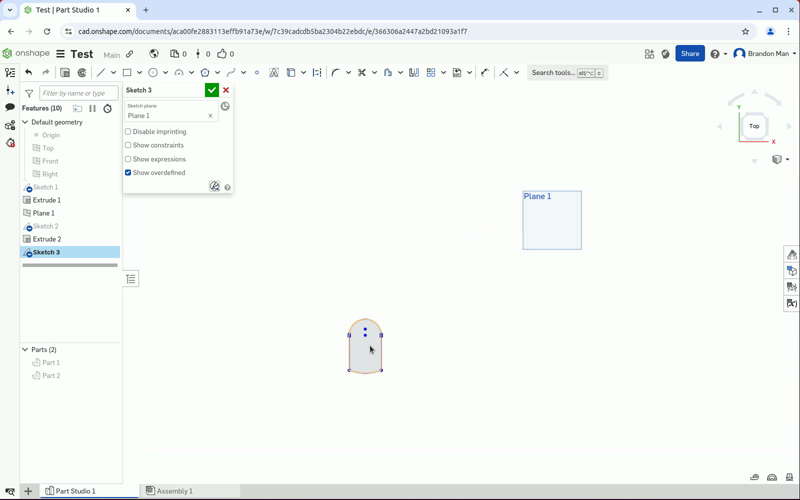
scroll(6)
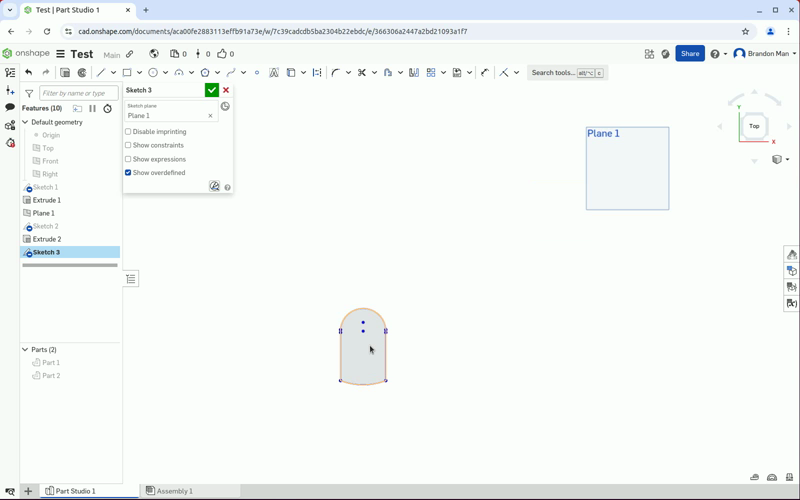
scroll(6)
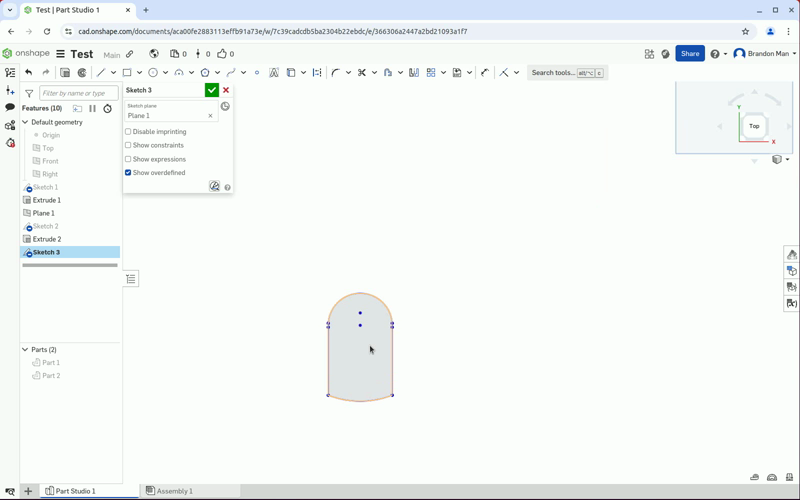
scroll(6)
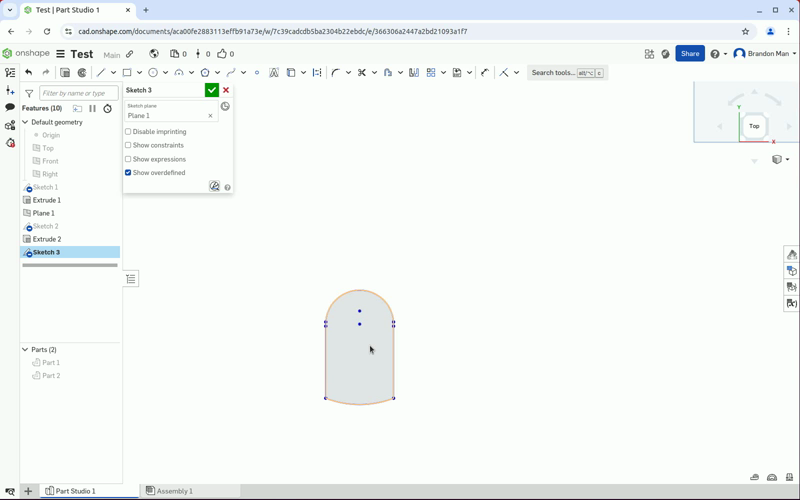
scroll(6)
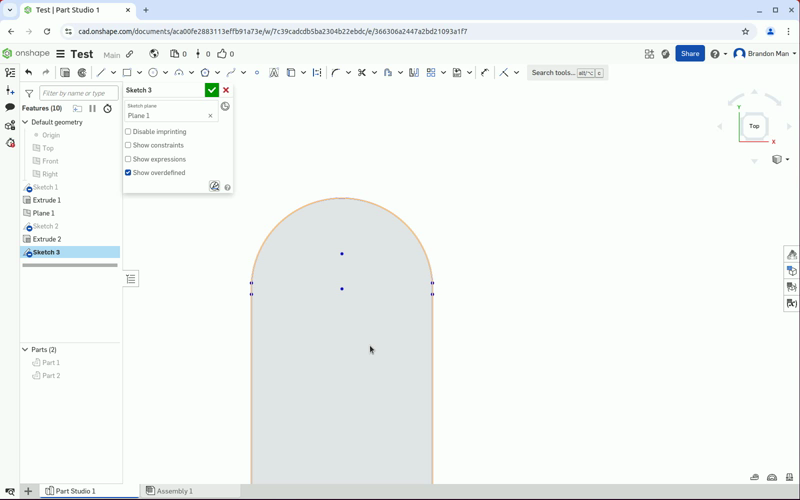
click(370, 345)
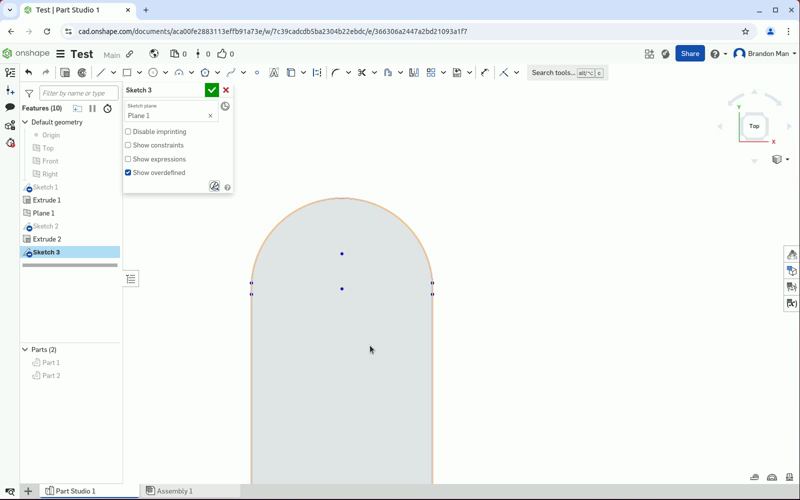
scroll(-6)
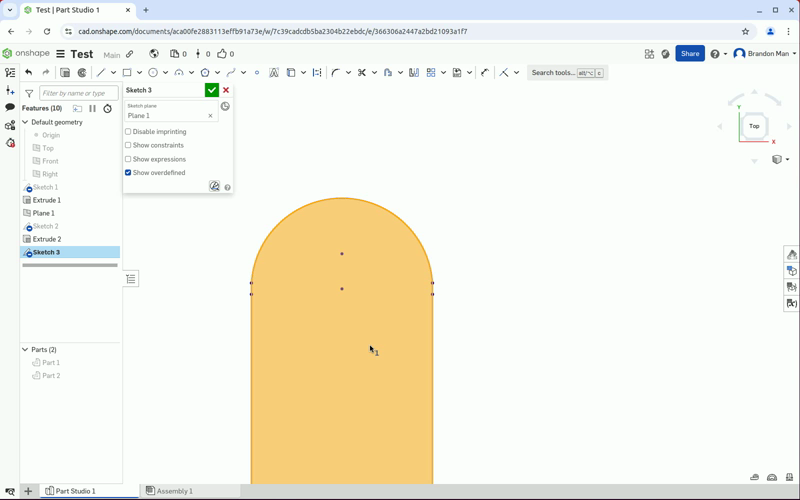
scroll(-6)
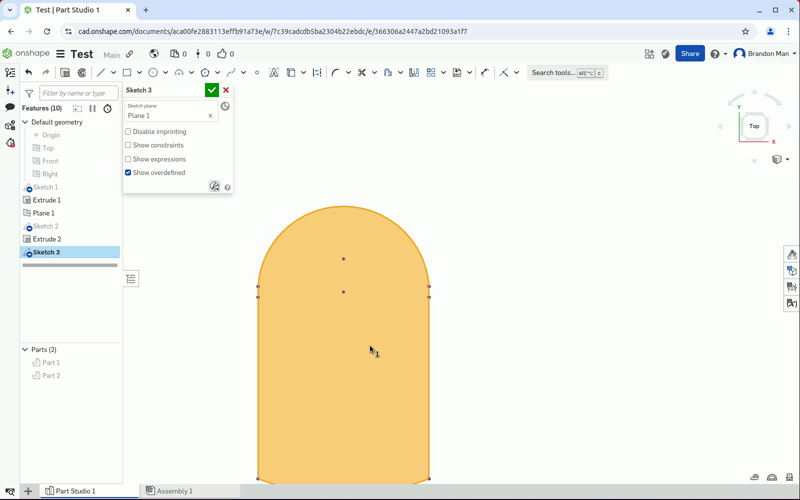
scroll(-6)
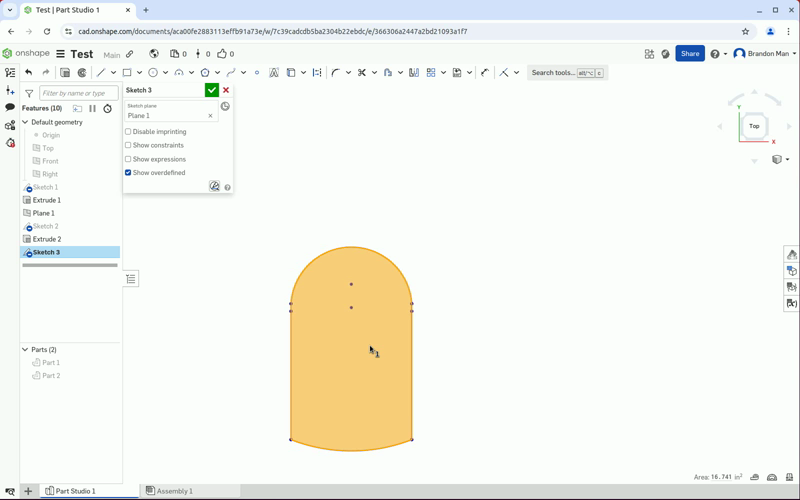
scroll(-6)
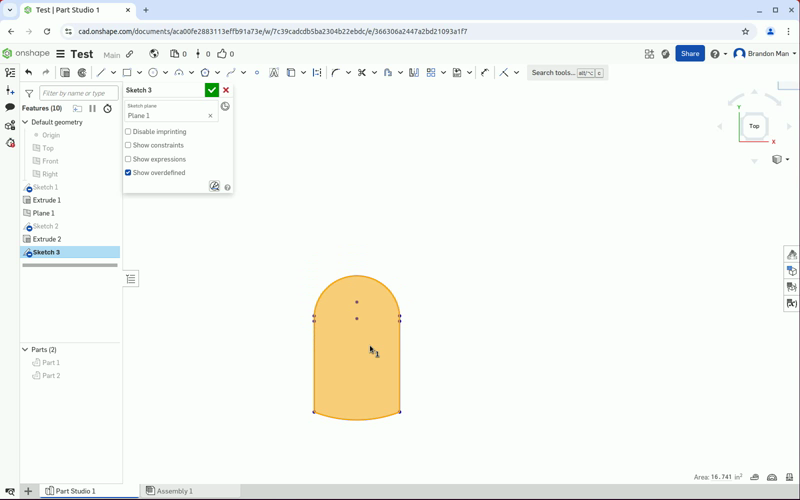
scroll(-6)
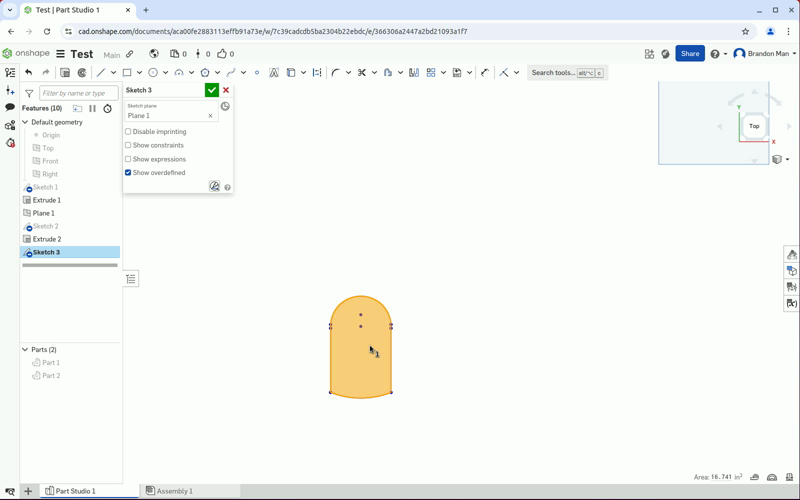
scroll(-6)
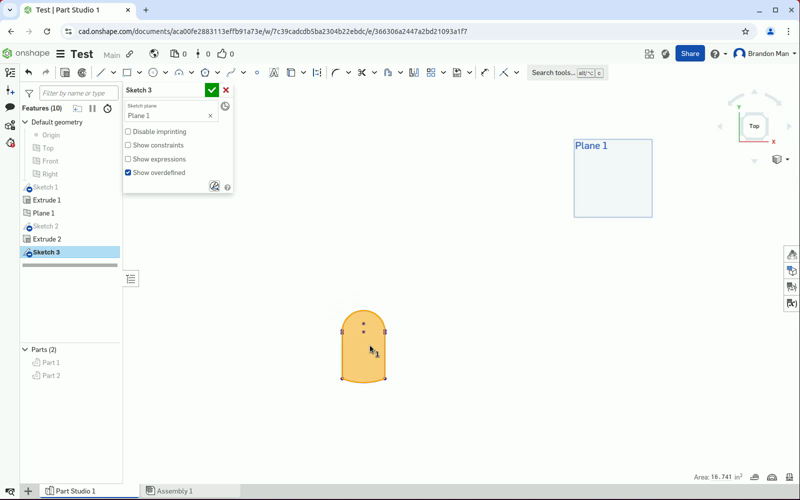
scroll(-6)
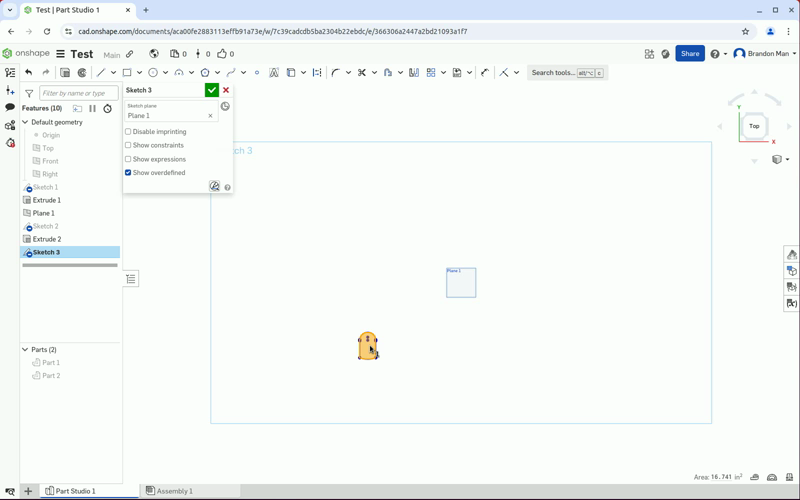
mouse_move(73, 352)
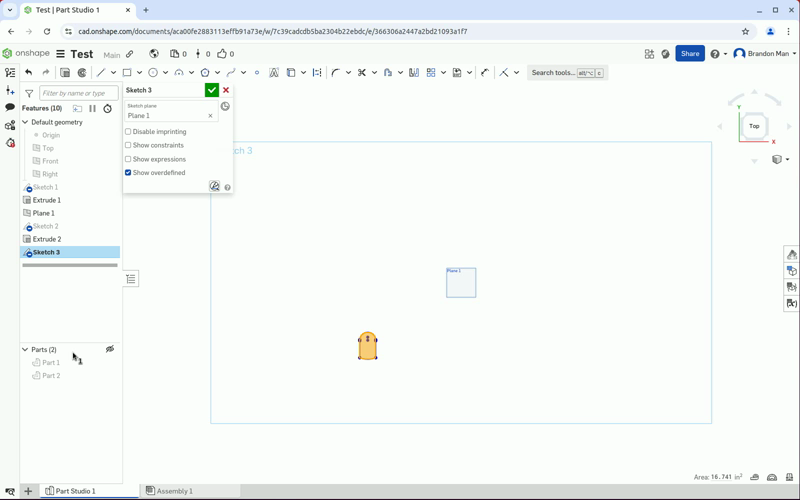
key(shift+y)
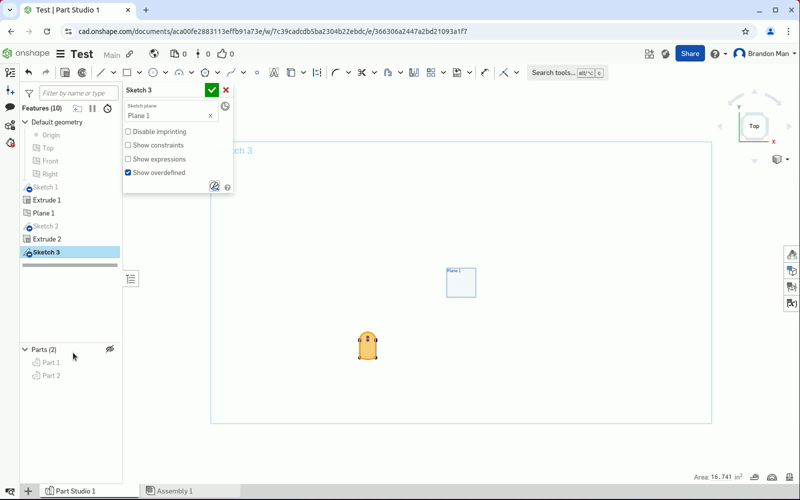
key(shift+e)
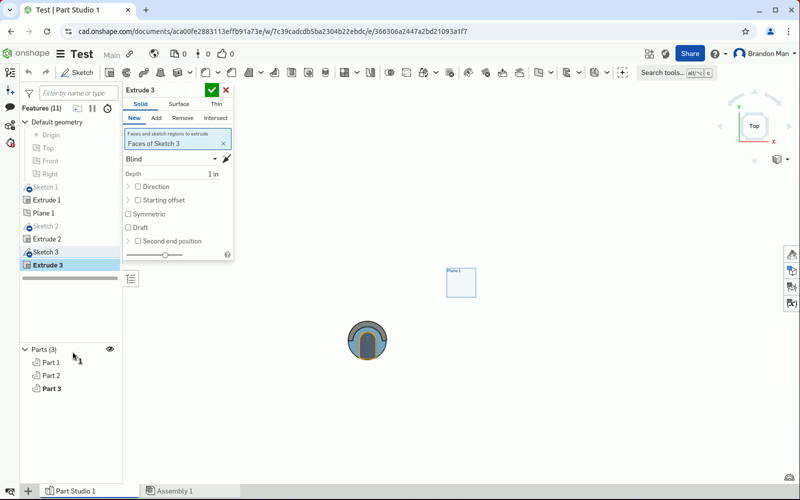
mouse_move(143, 106)
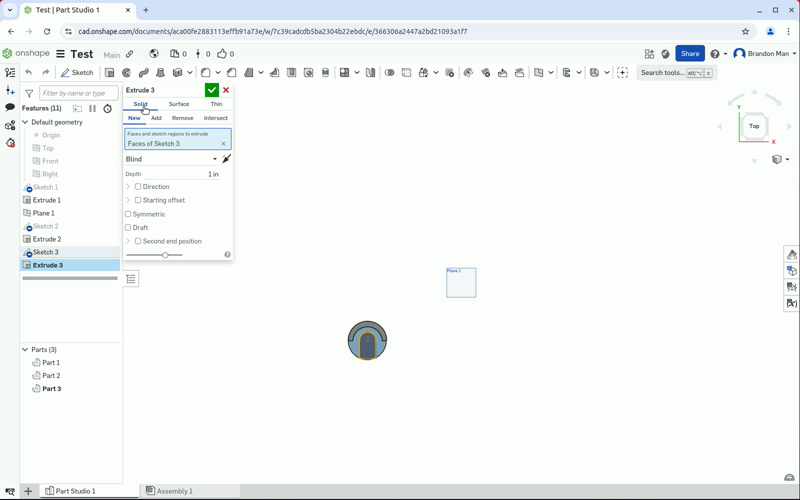
click(143, 106)
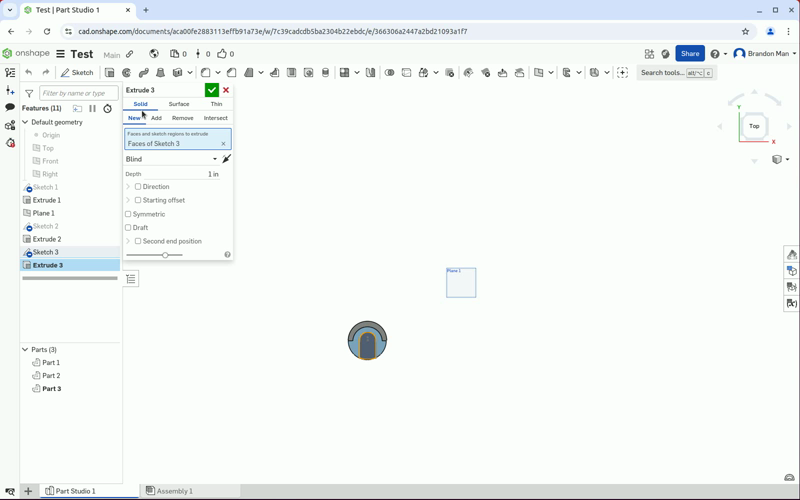
mouse_move(137, 120)
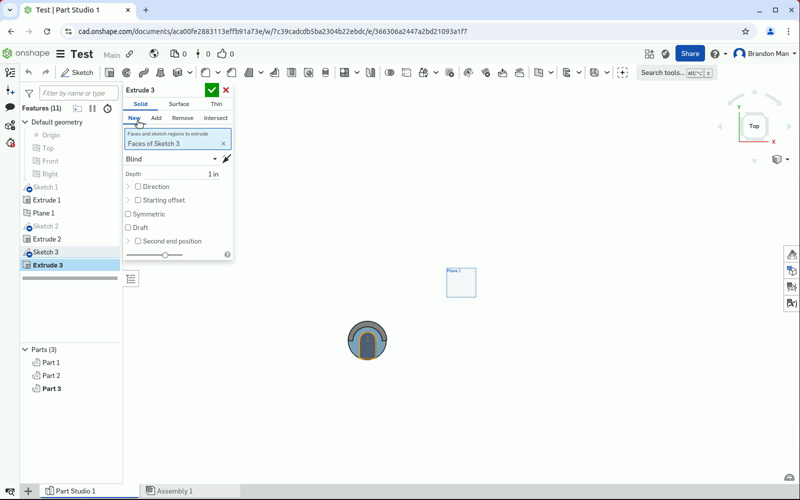
click(137, 120)
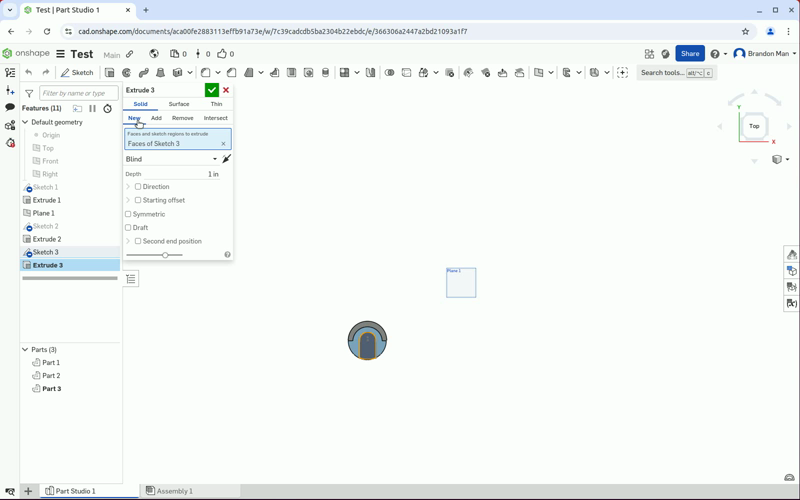
key(tab, 4)
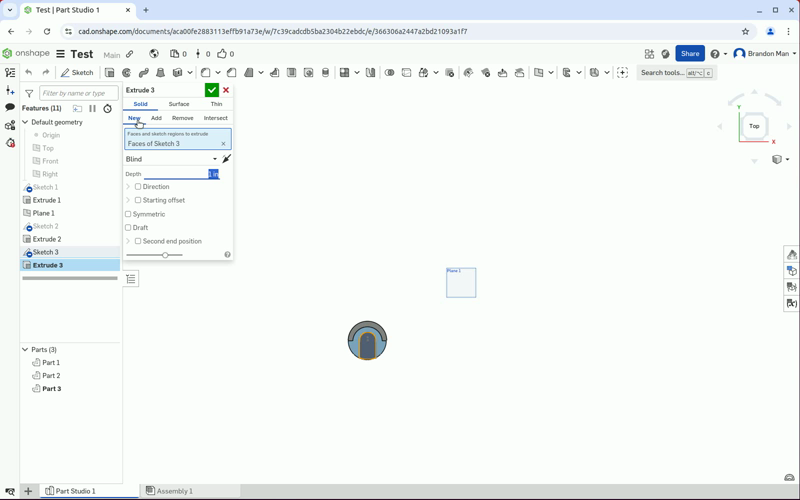
text(1.685)
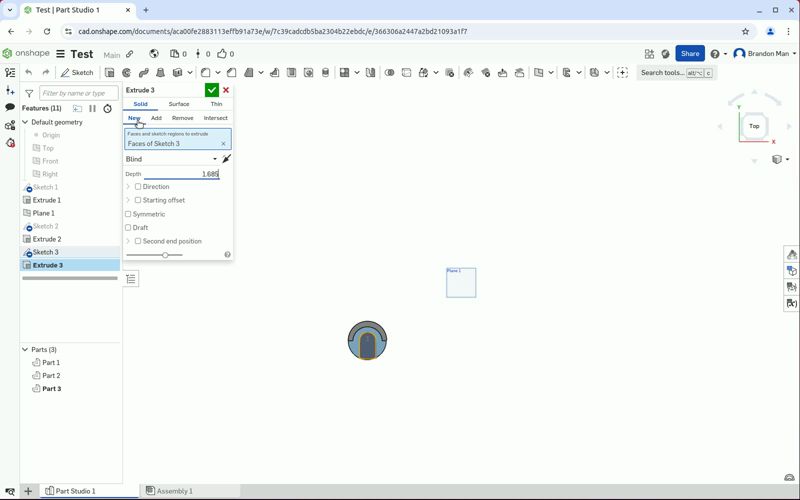
key(enter)
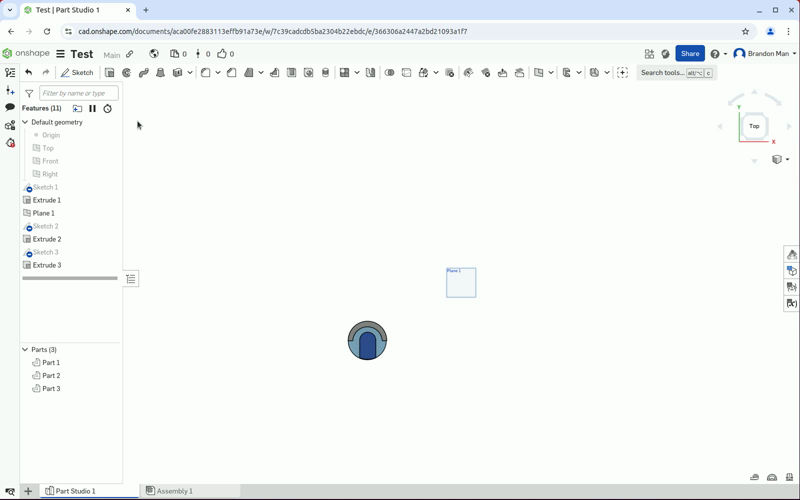
key(shift+h)
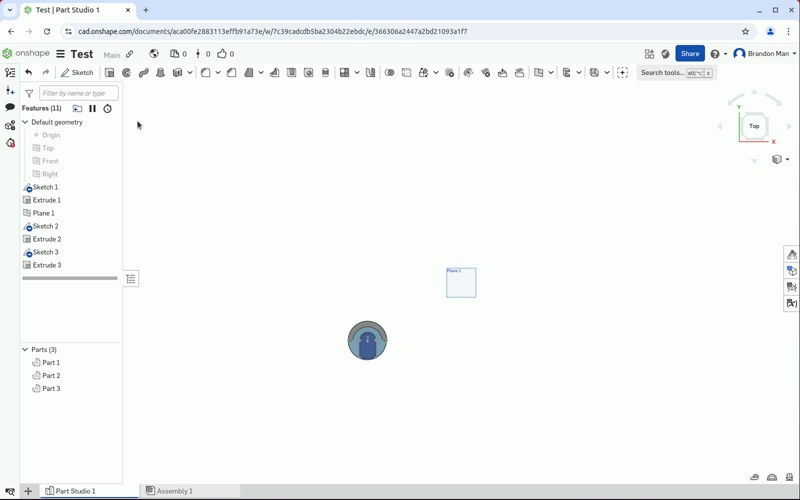
key(shift+h)
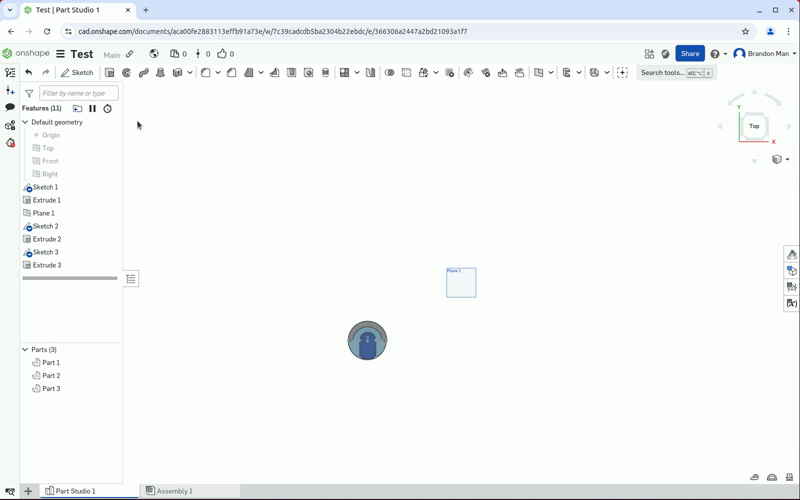
key(shift+7)
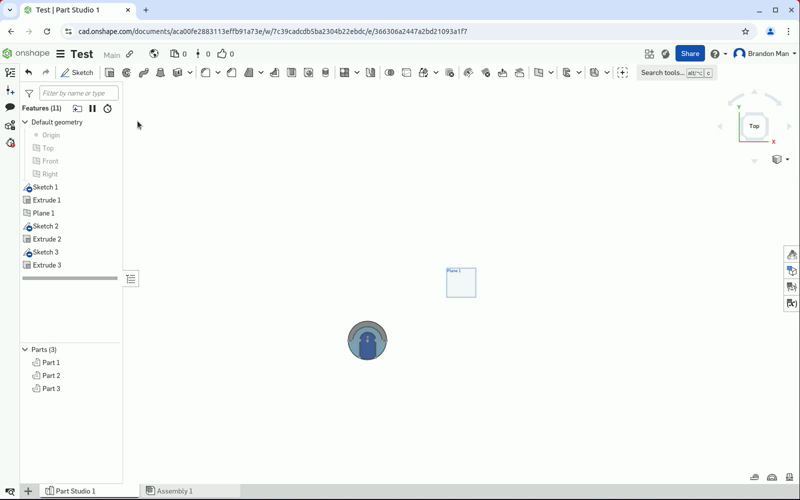
key(up, 3)
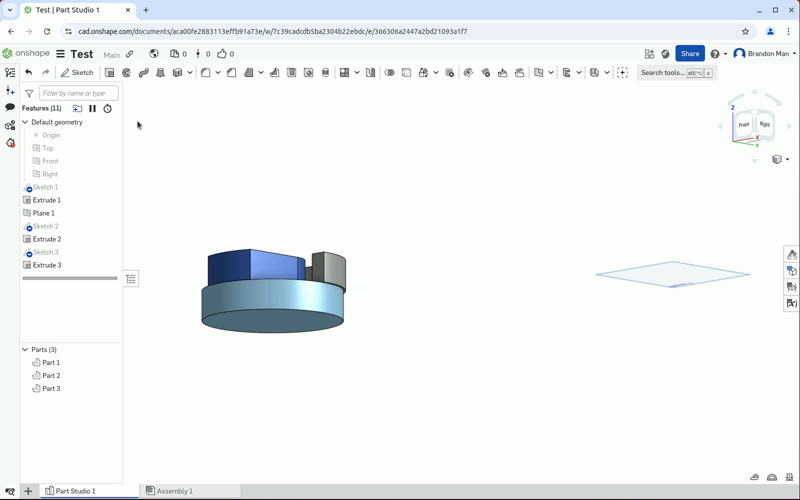
key(left, 3)
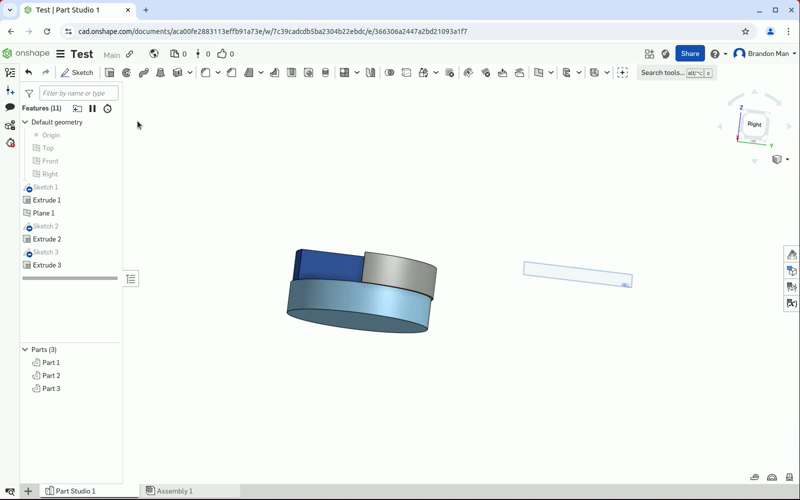
key(right, 3)
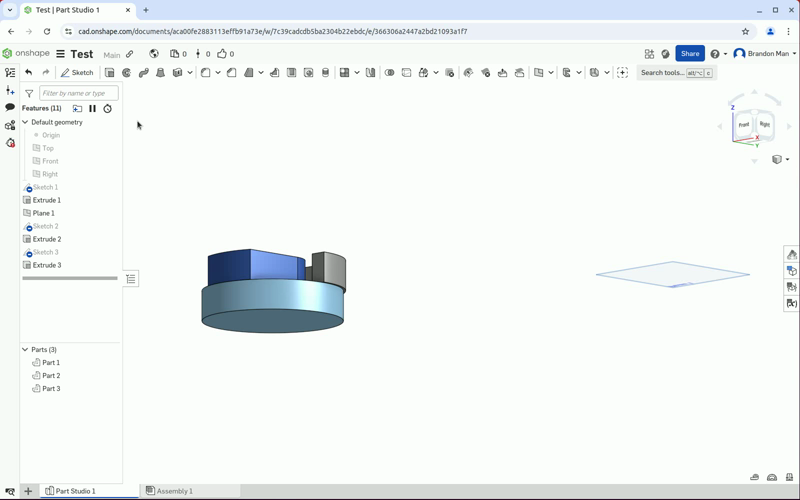
key(down, 3)
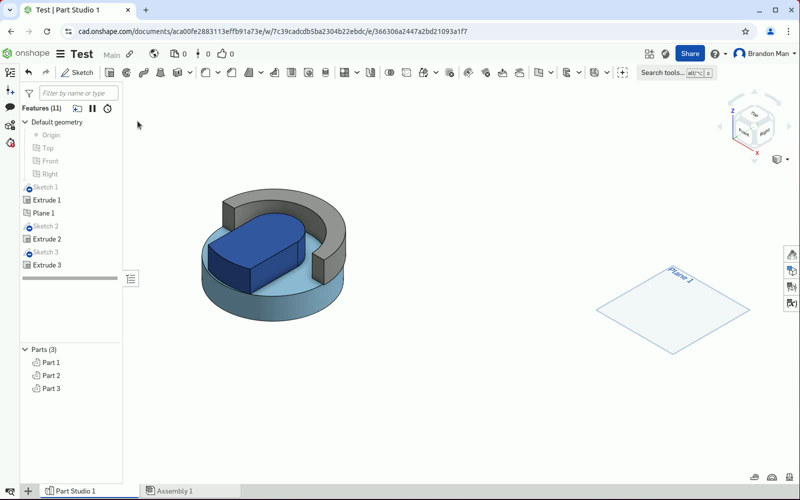
mouse_move(73, 189)
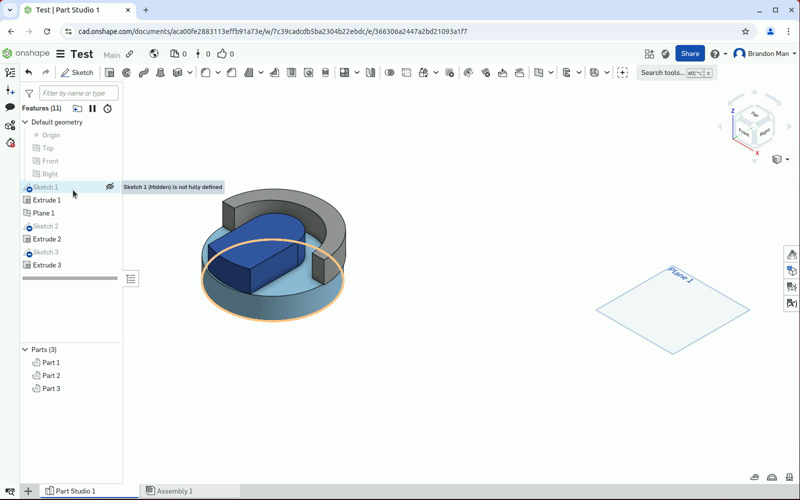
click(73, 189)